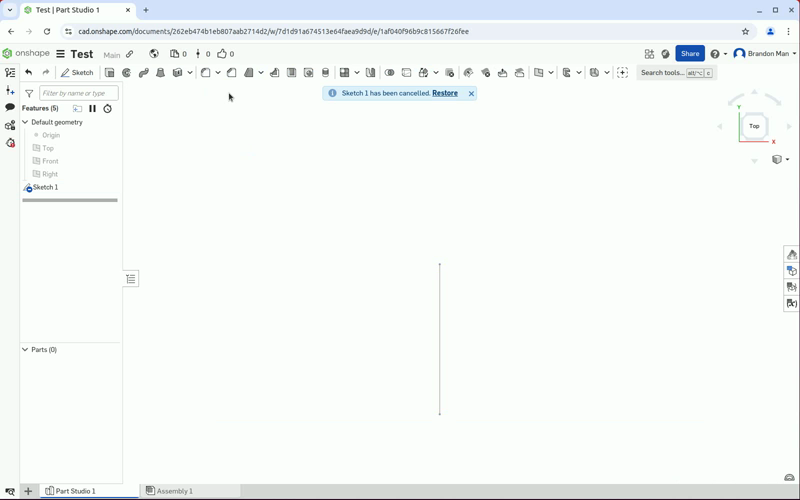
key(shift+h)
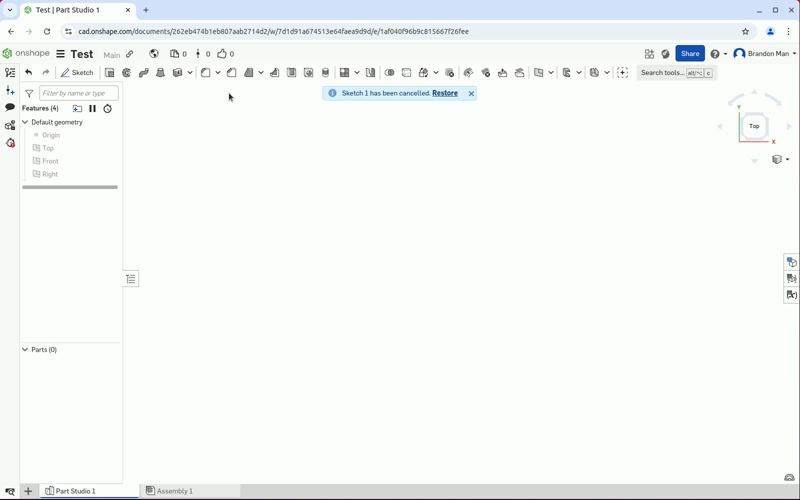
mouse_move(73, 352)
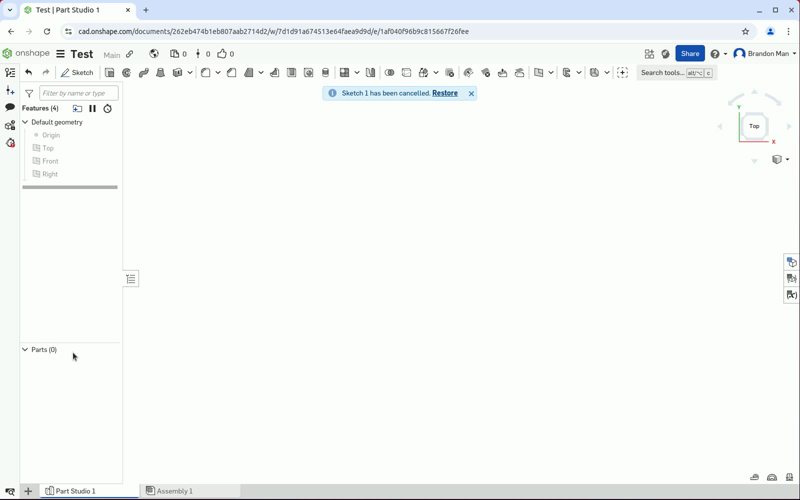
key(y)
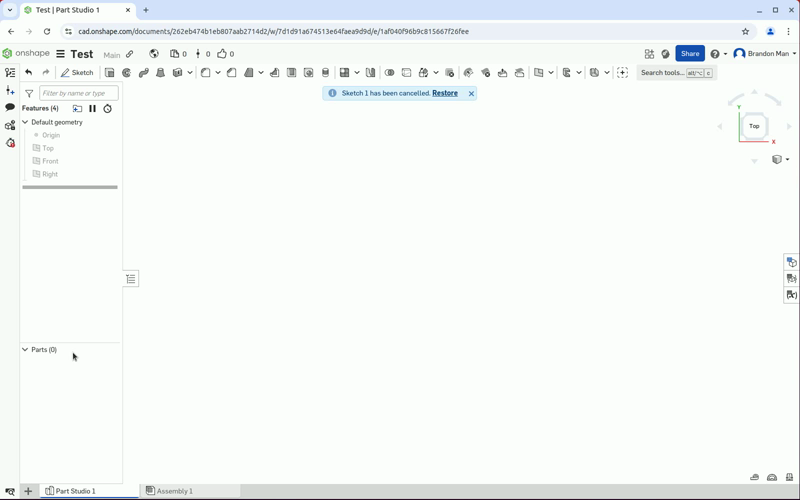
key(shift+p)
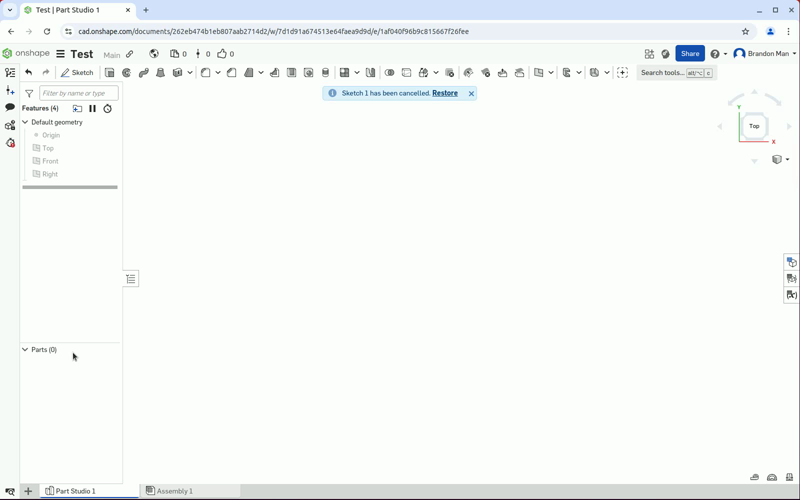
key(space)
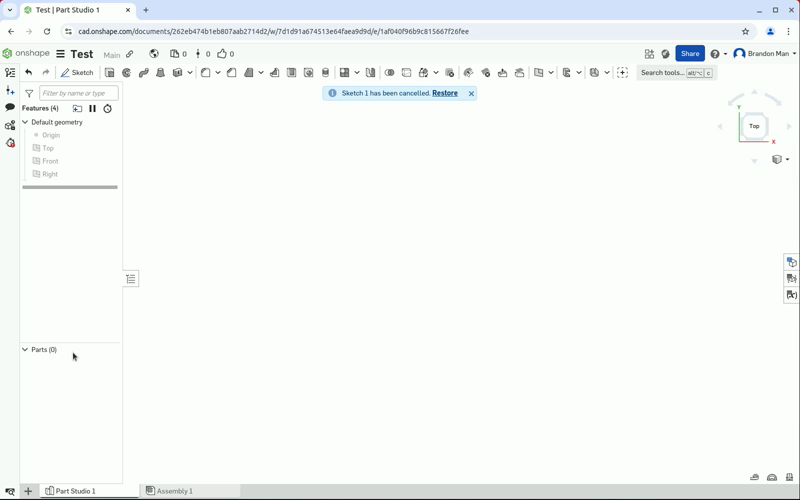
key_down(shift)
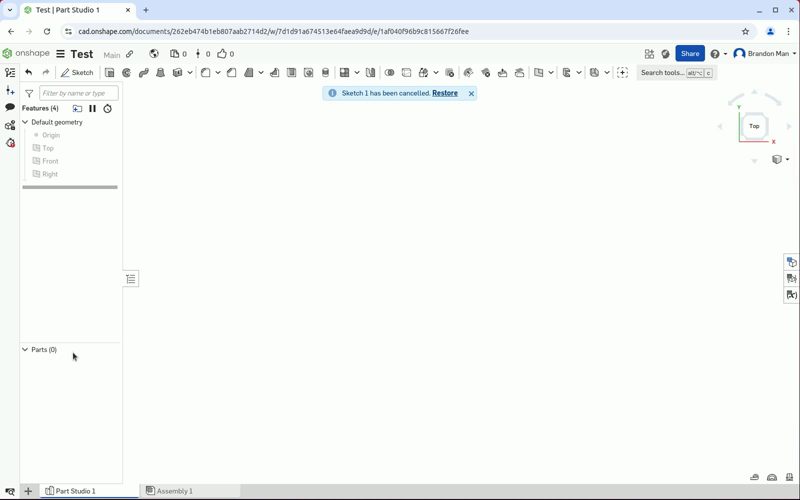
key(up)
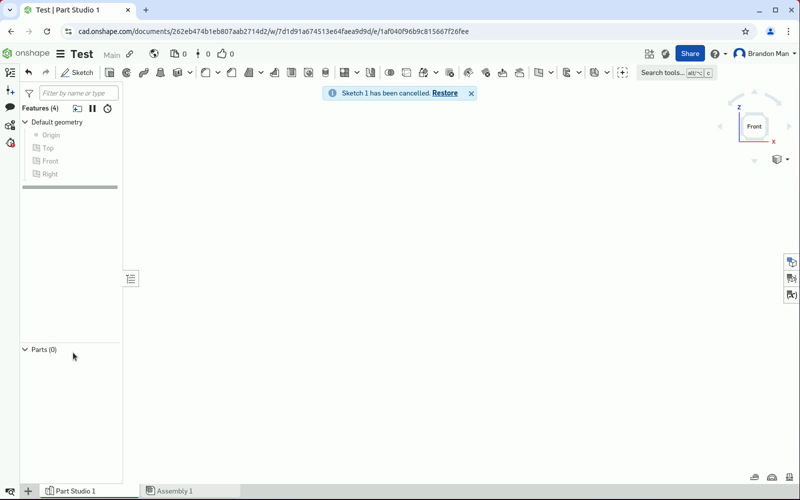
key_up(shift)
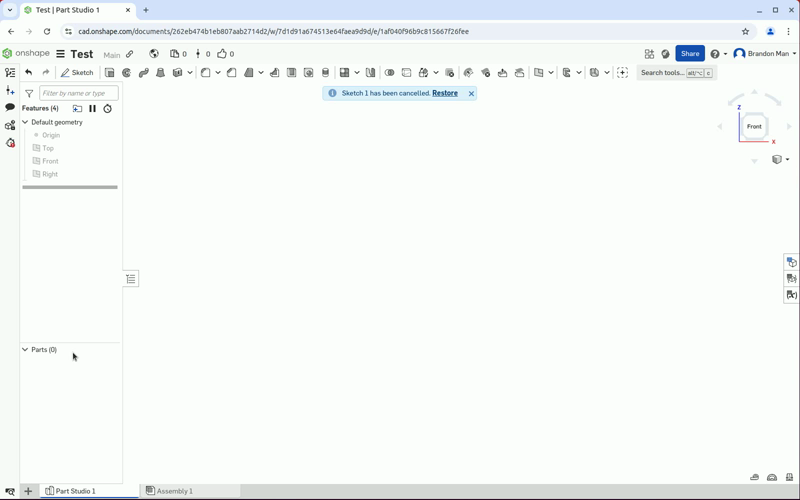
mouse_move(73, 352)
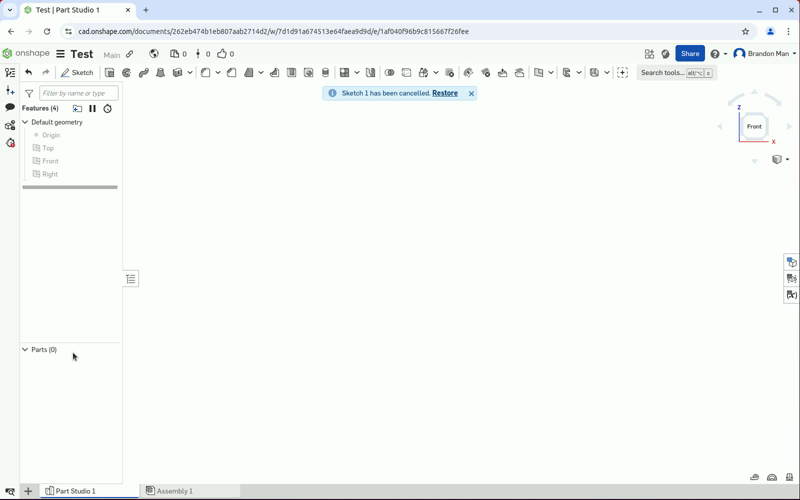
key(shift+y)
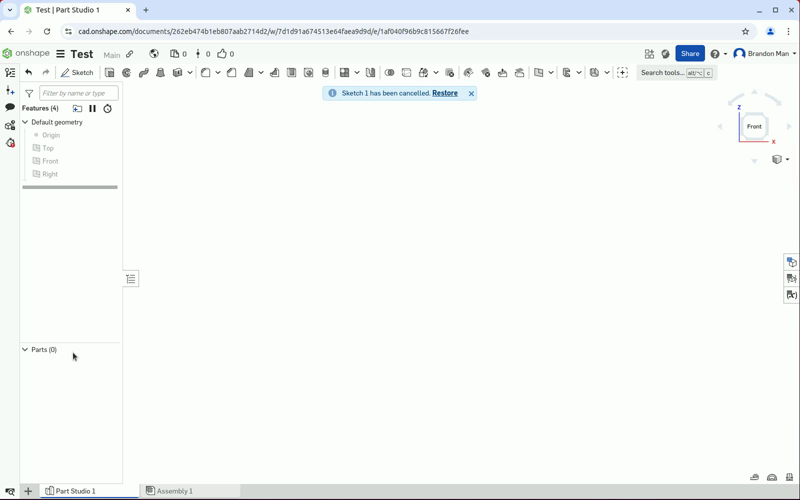
key(shift+s)
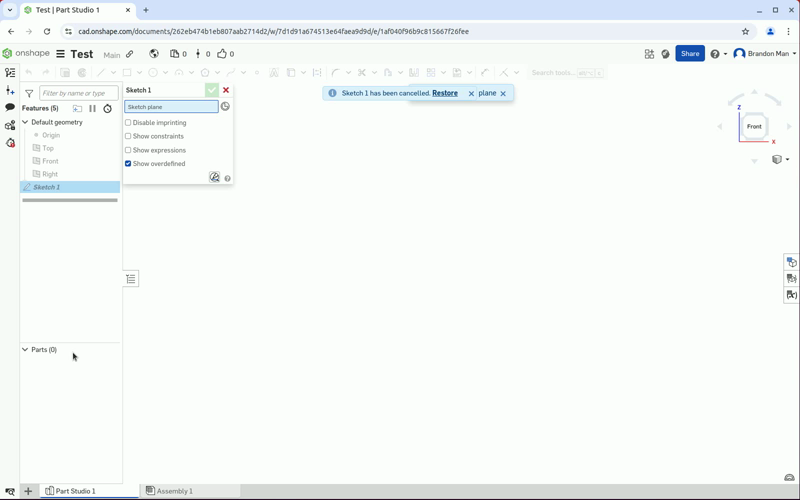
mouse_move(73, 163)
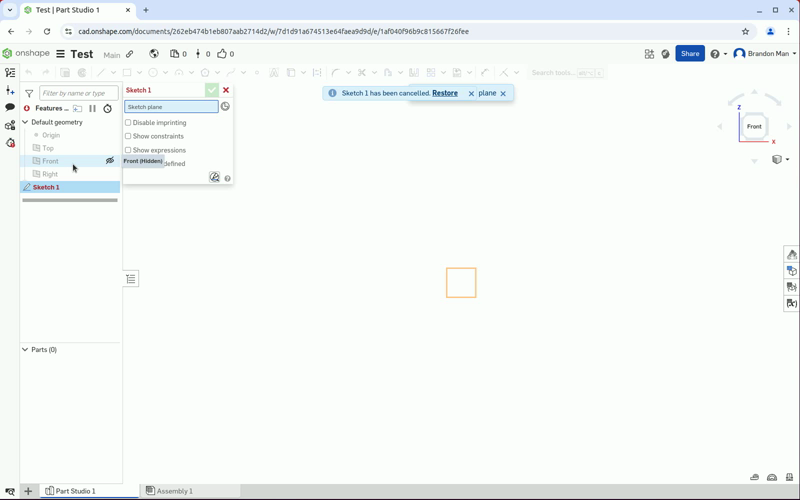
click(73, 163)
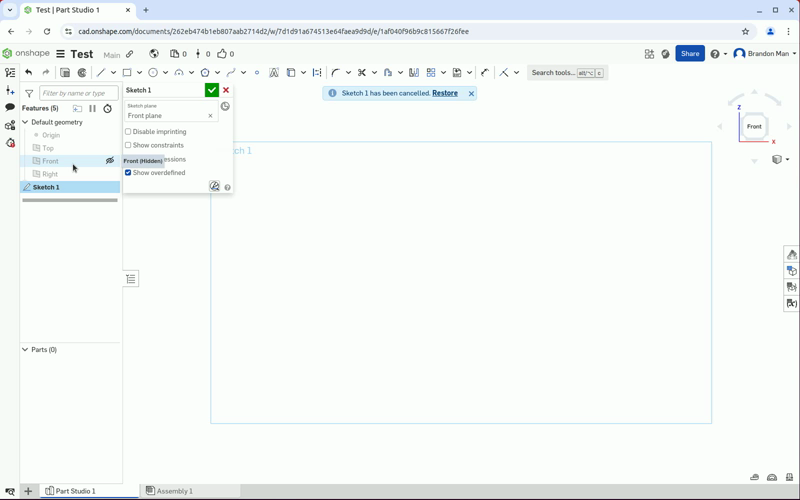
mouse_move(73, 352)
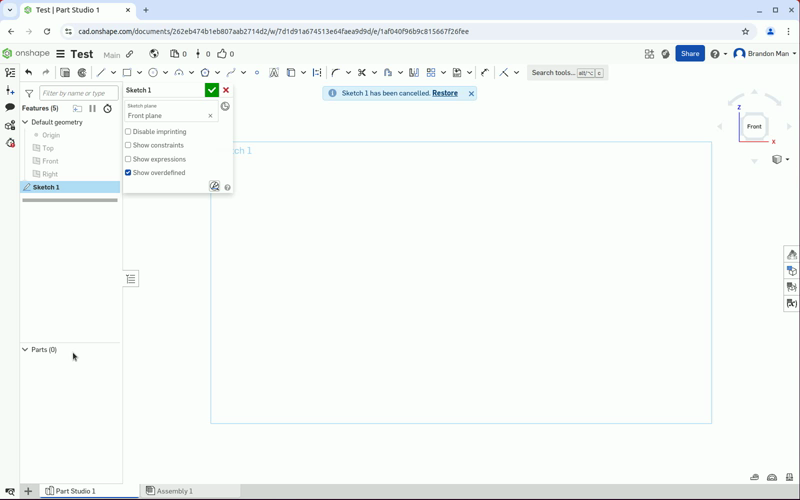
key(y)
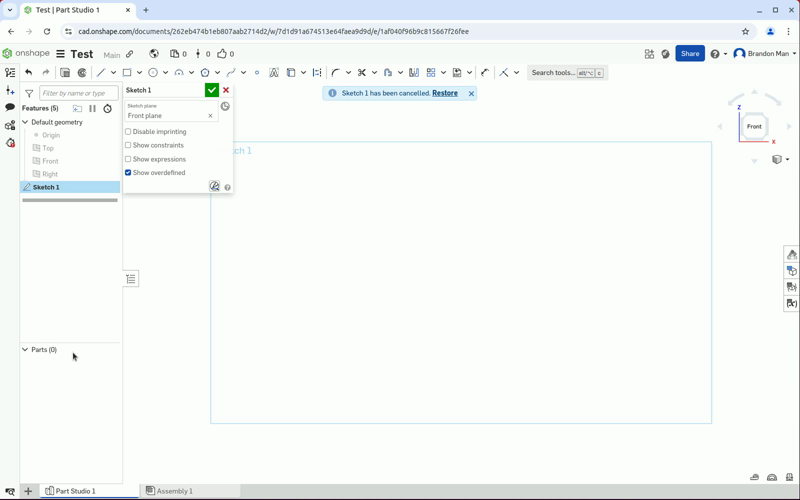
key(l)
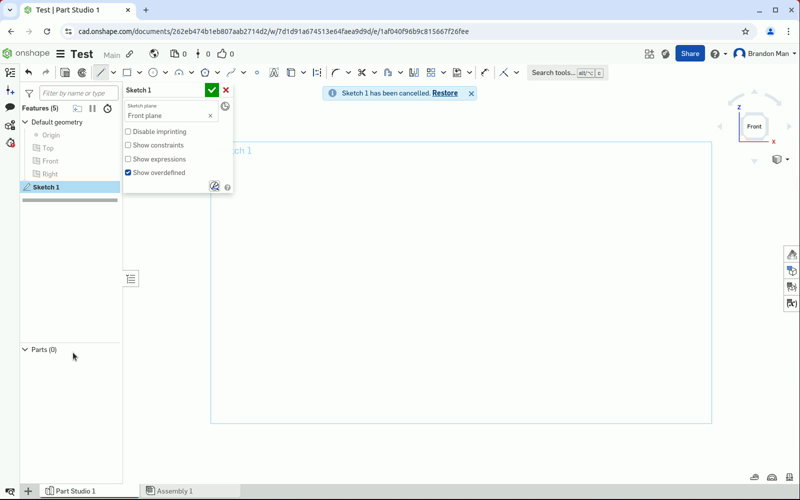
key_down(shift)
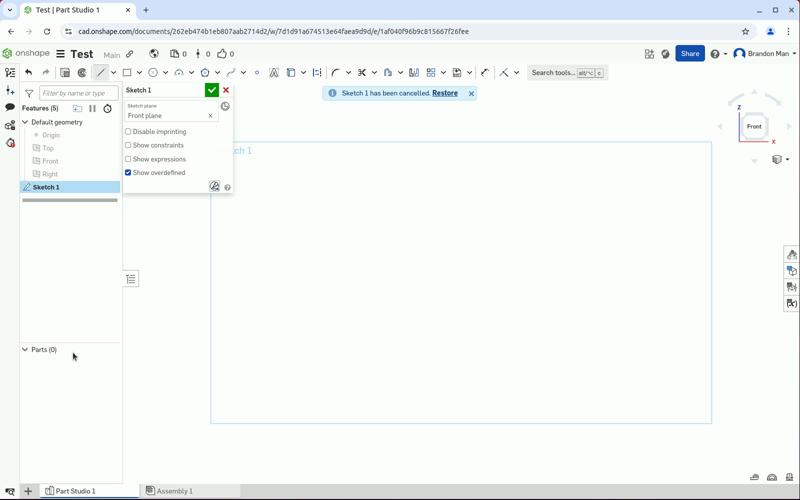
mouse_move(413, 284)
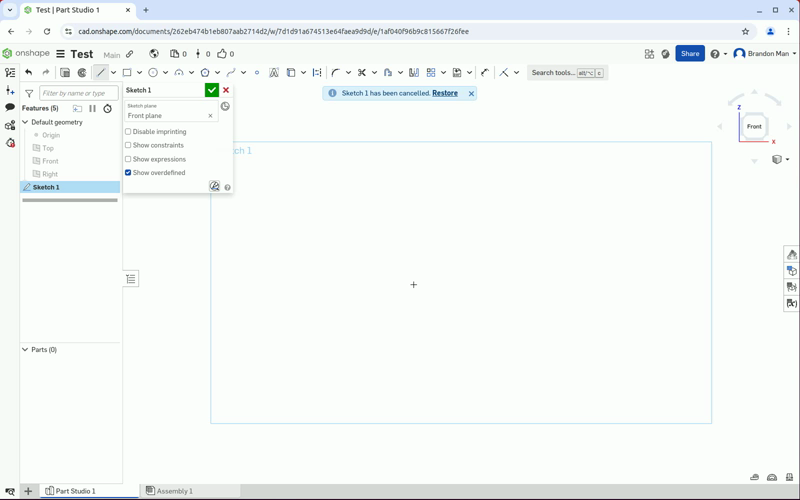
click(413, 284)
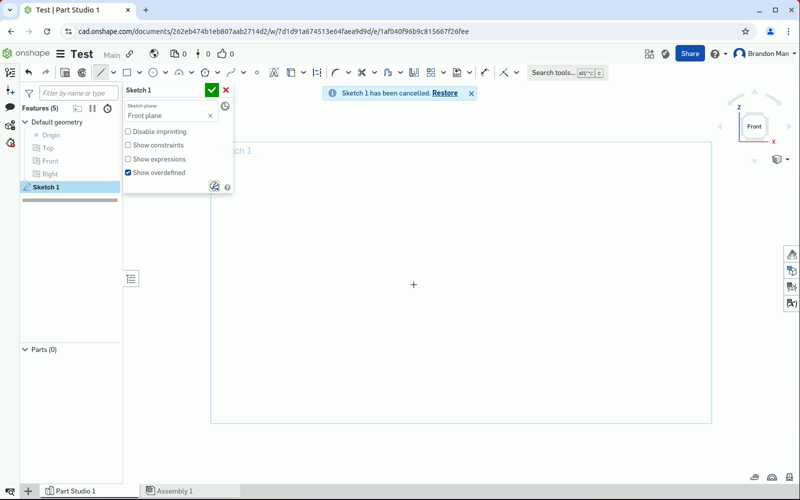
key_up(shift)
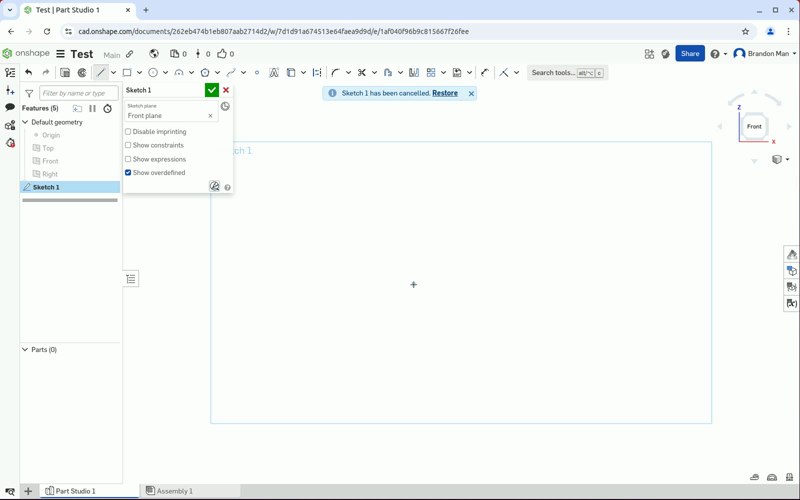
key_down(shift)
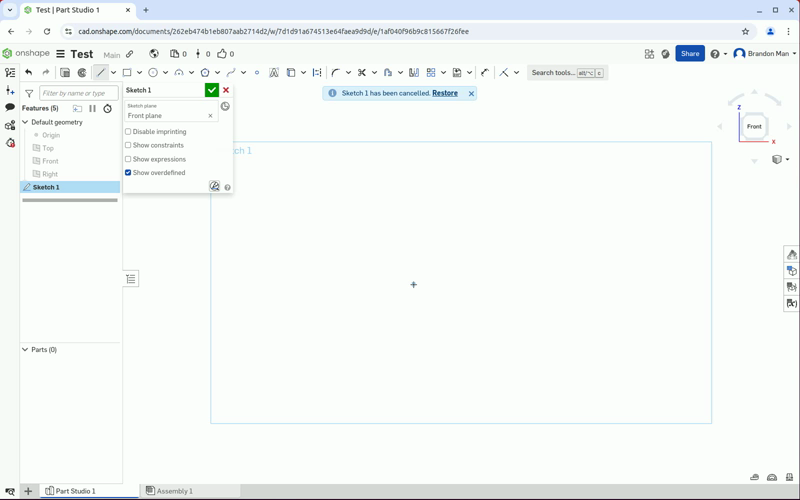
mouse_move(478, 284)
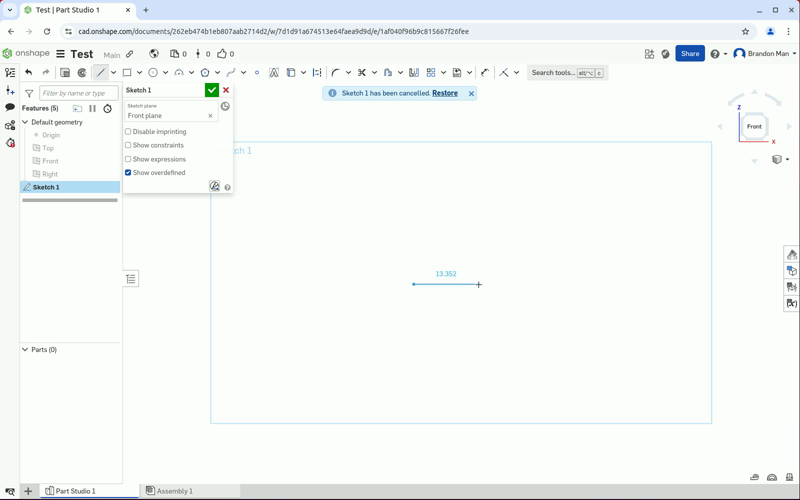
click(478, 284)
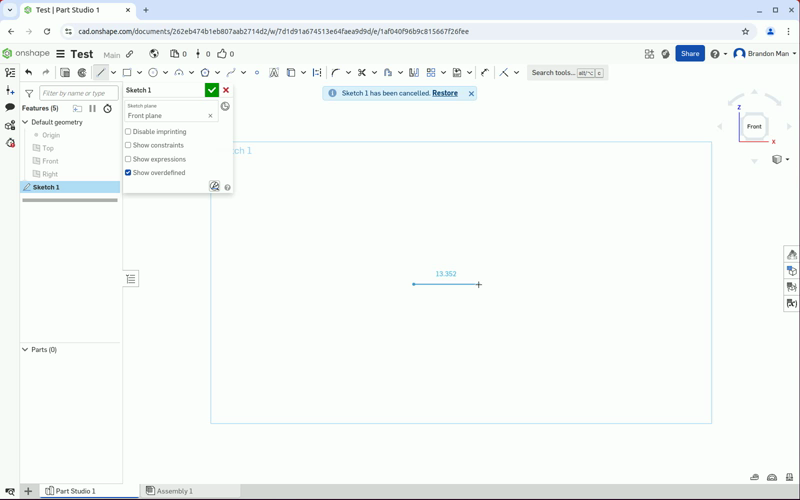
key_up(shift)
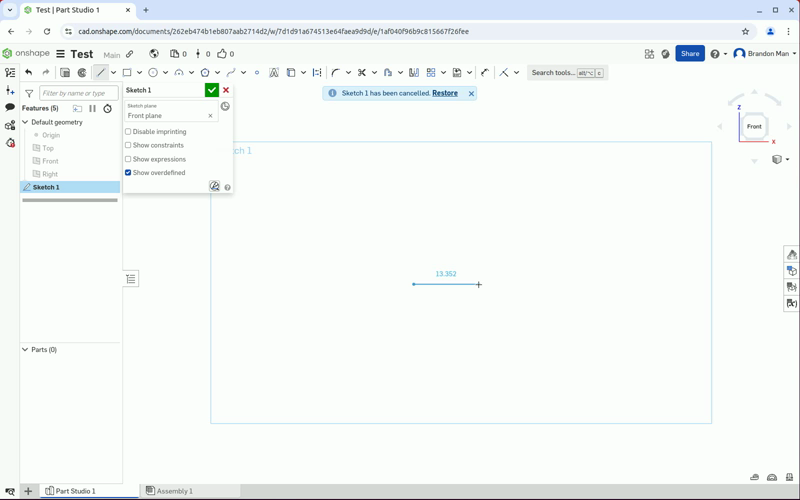
key_down(shift)
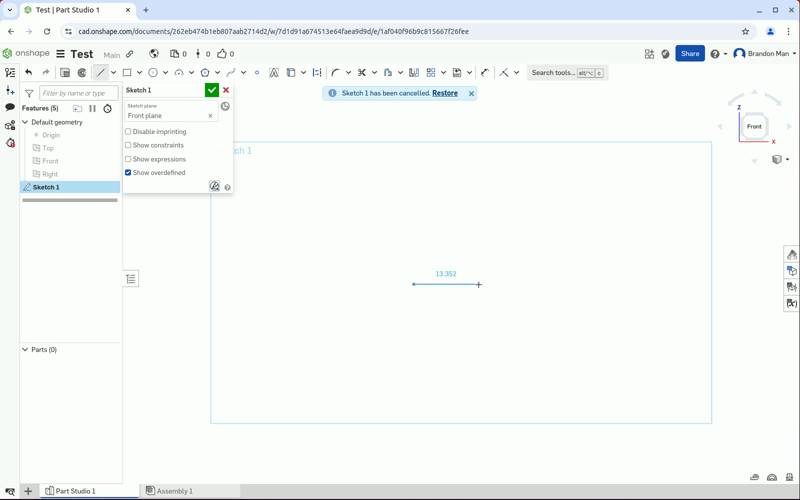
mouse_move(508, 284)
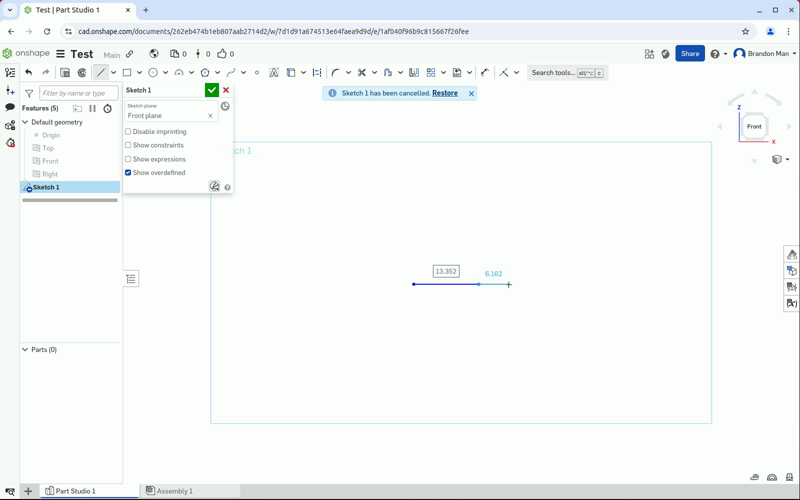
mouse_move(478, 262)
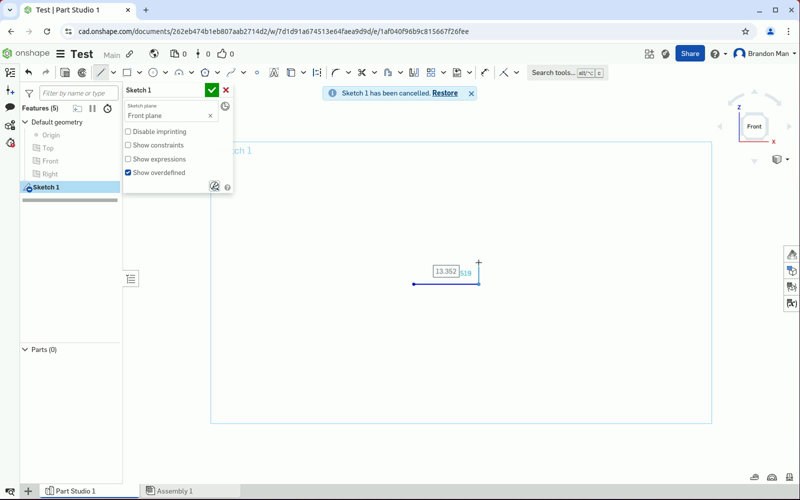
click(478, 262)
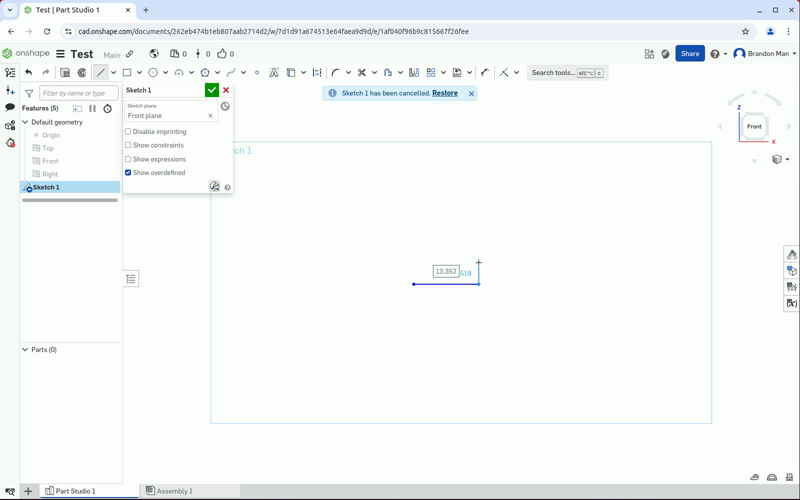
key_up(shift)
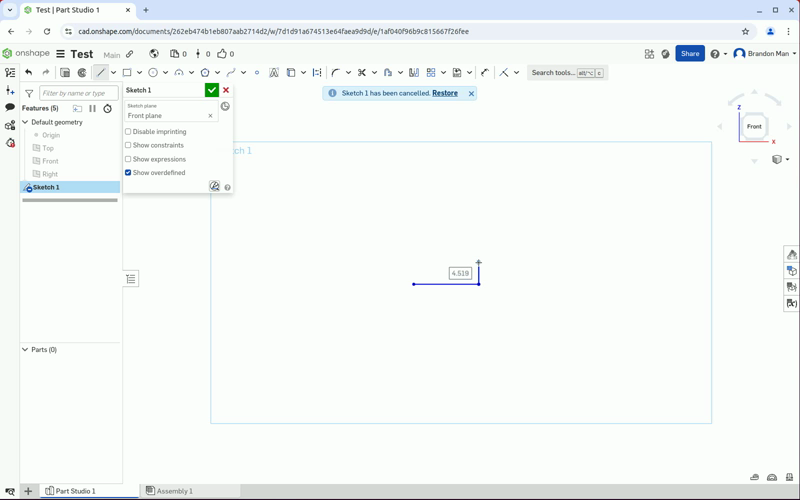
key_down(shift)
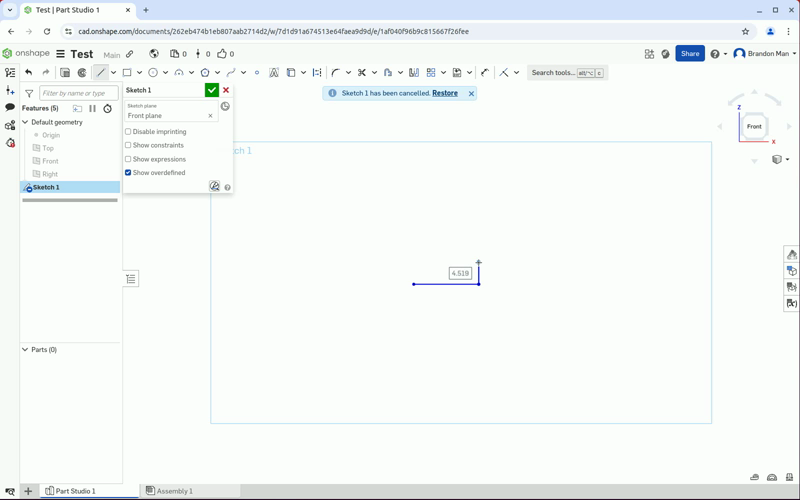
mouse_move(413, 262)
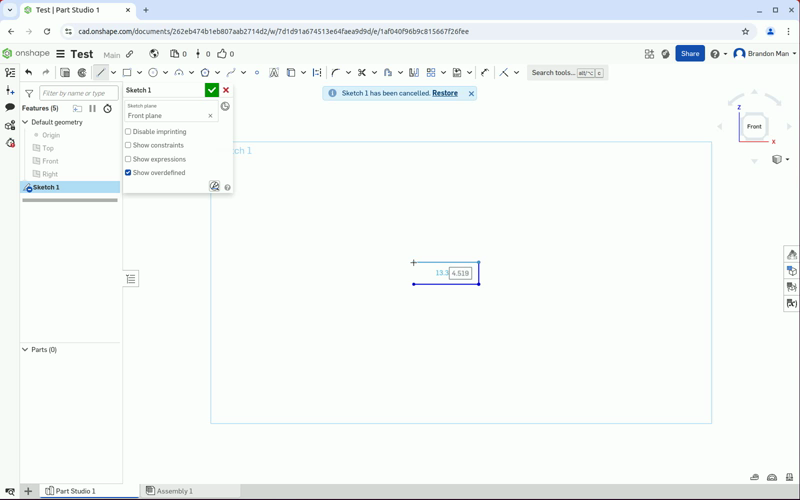
click(413, 262)
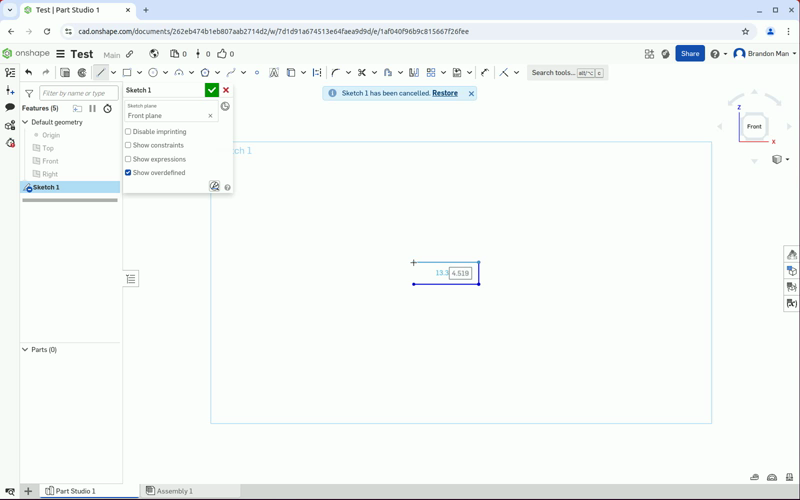
key_up(shift)
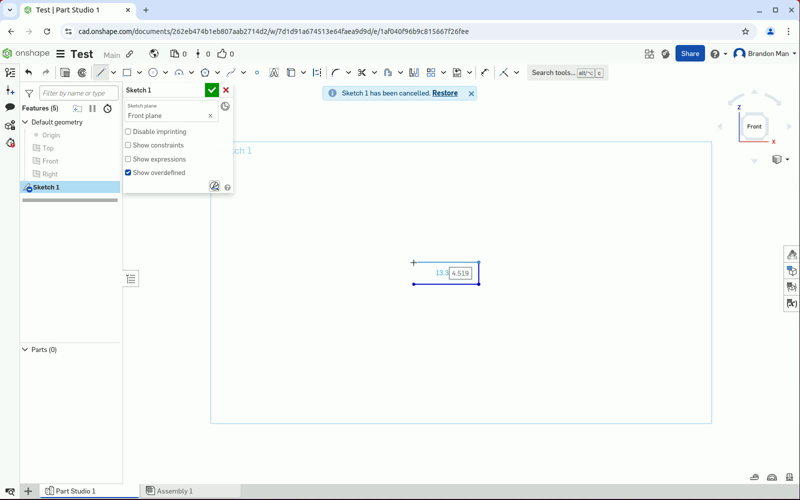
mouse_move(444, 262)
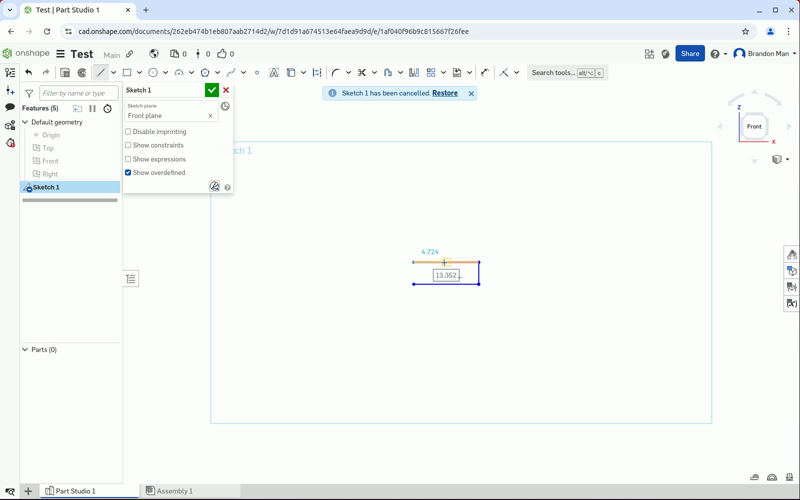
key_down(shift)
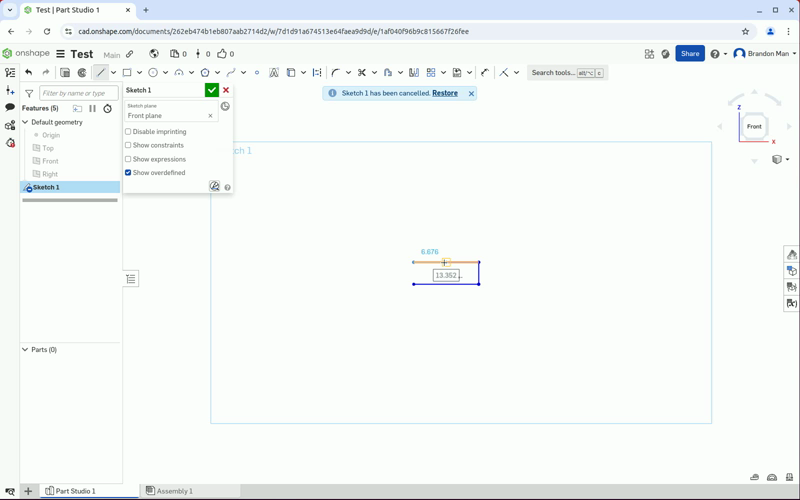
mouse_move(413, 284)
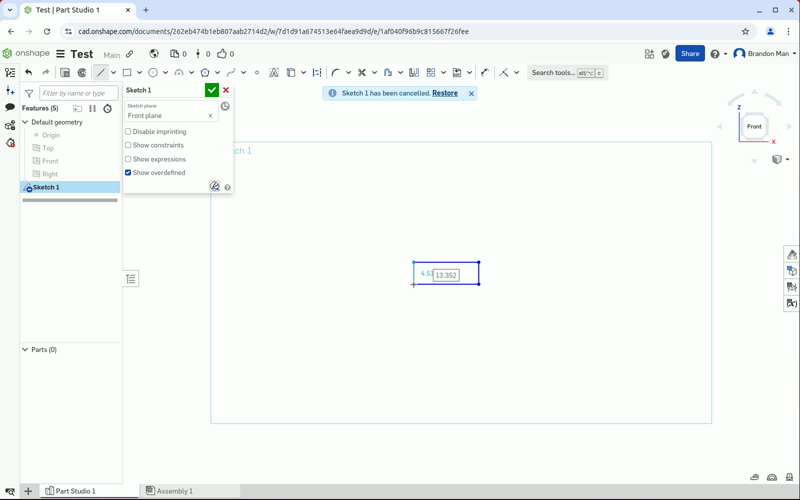
key_up(shift)
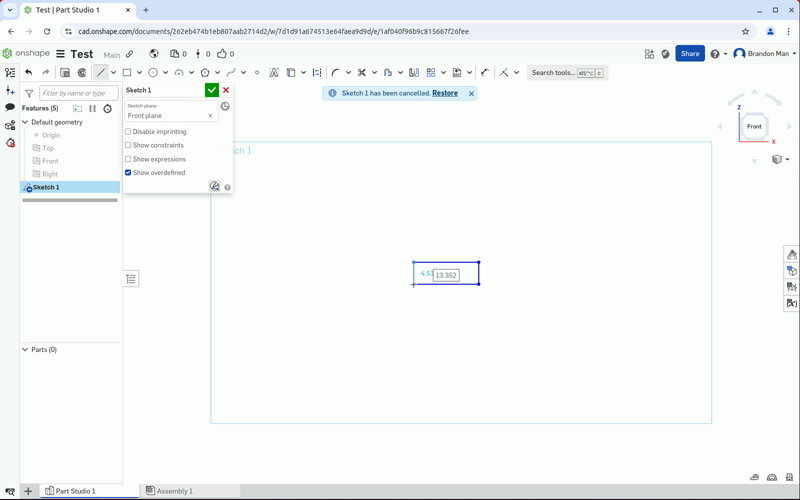
click(413, 284)
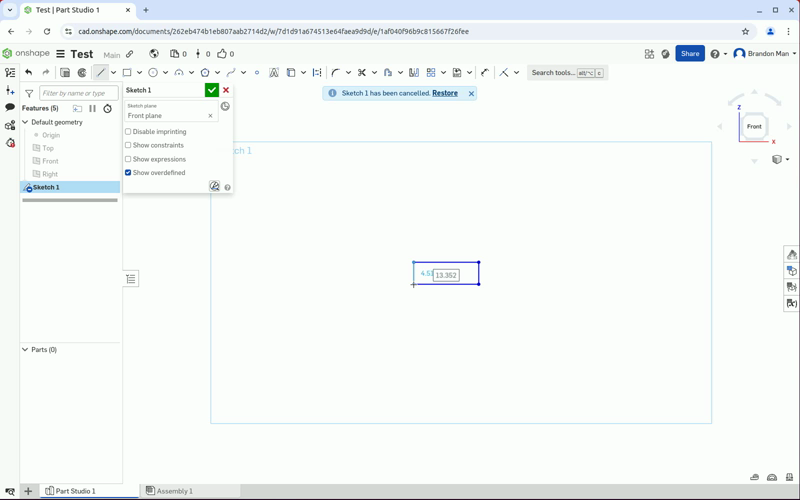
key(esc)
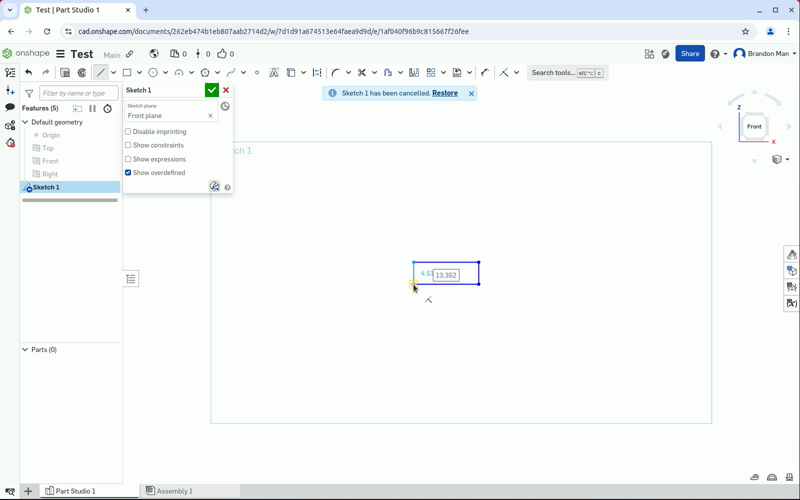
mouse_move(447, 268)
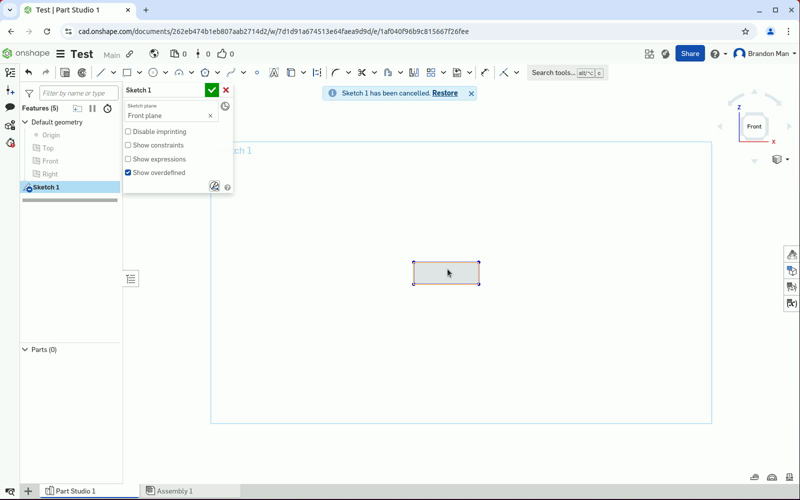
scroll(6)
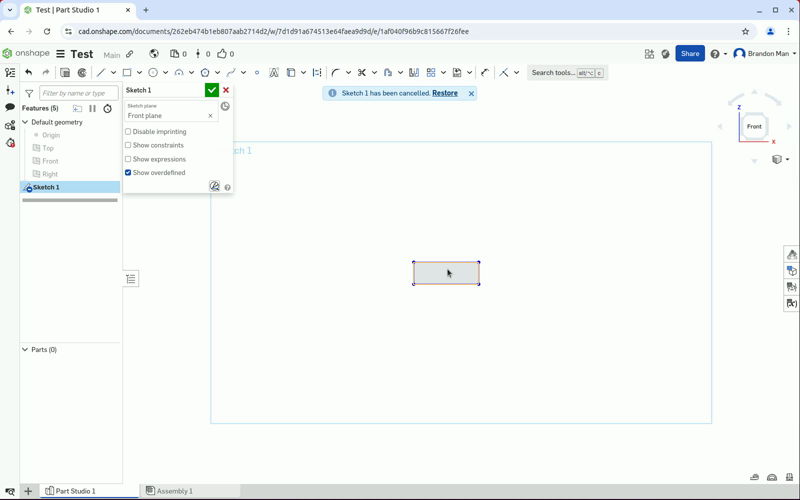
scroll(6)
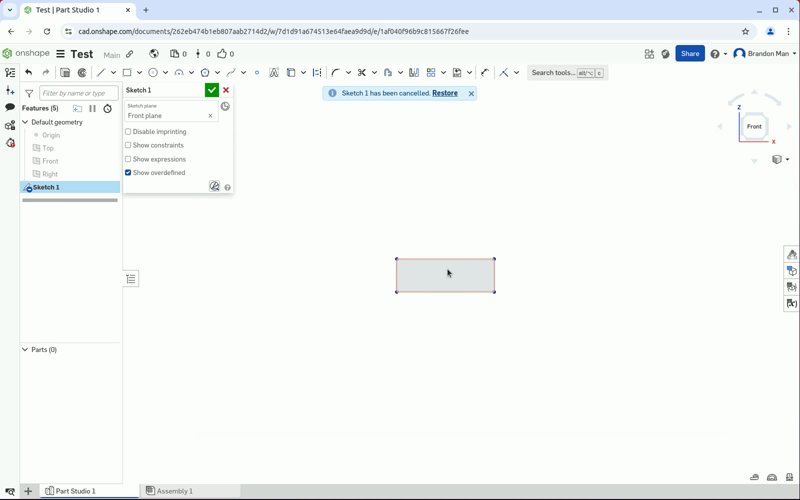
scroll(6)
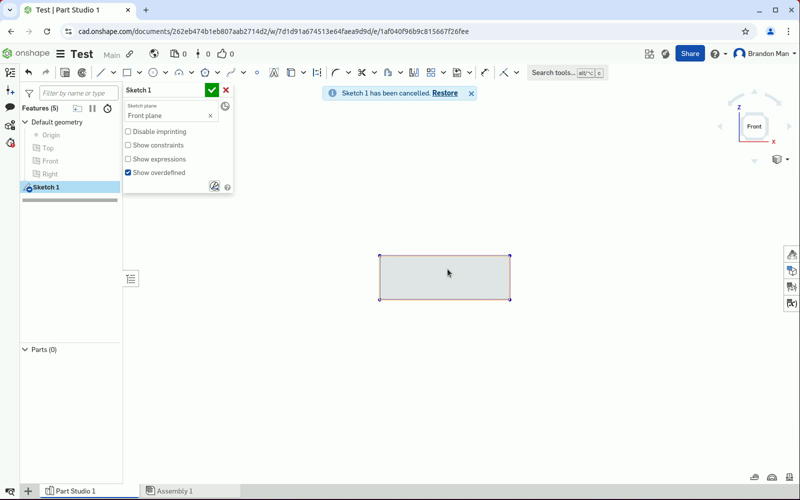
scroll(6)
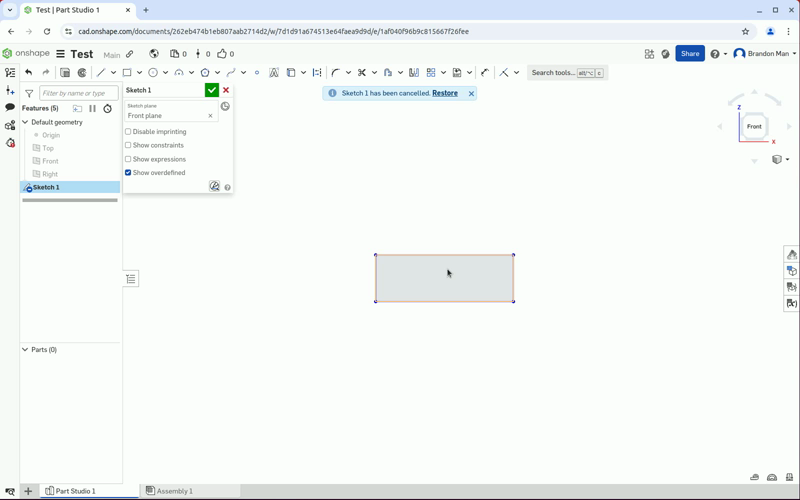
scroll(6)
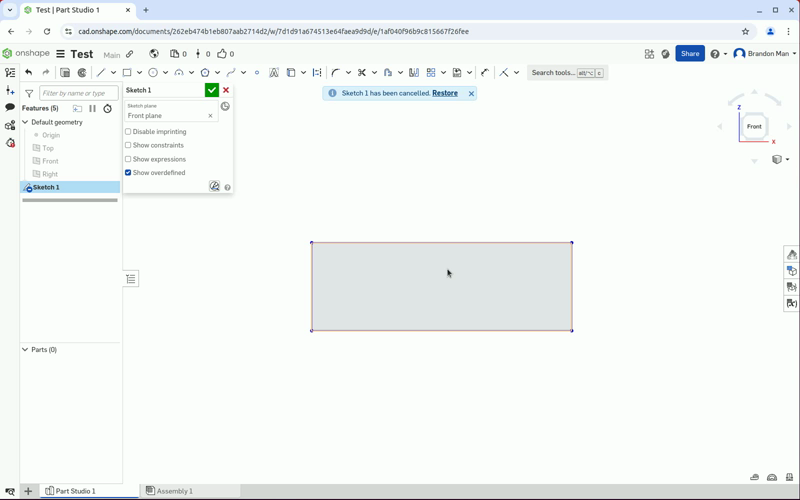
scroll(6)
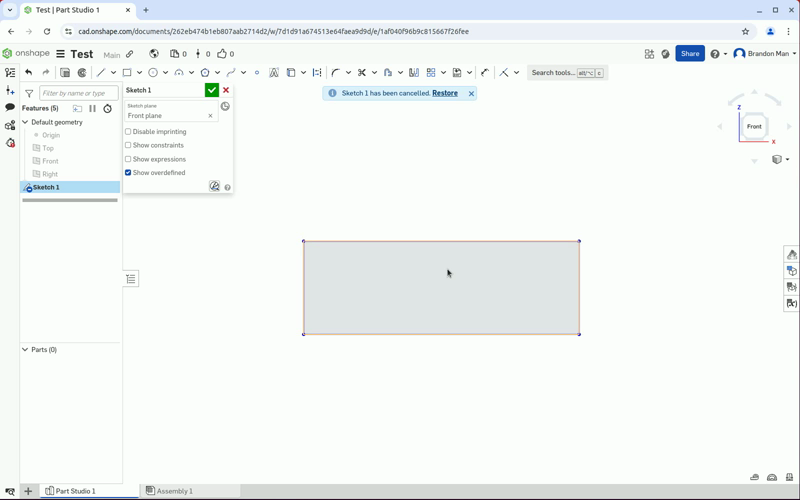
scroll(6)
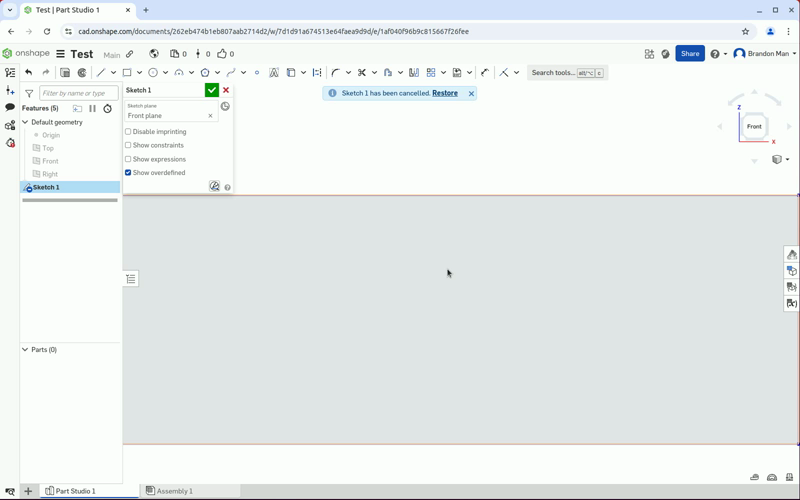
click(447, 268)
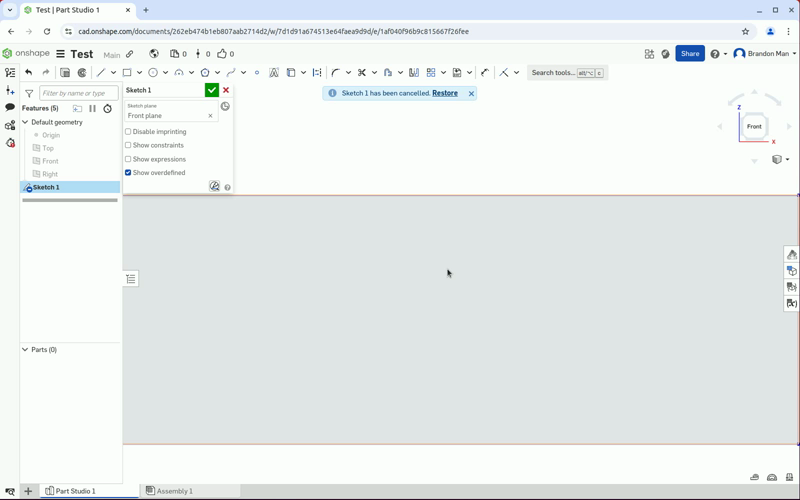
scroll(-6)
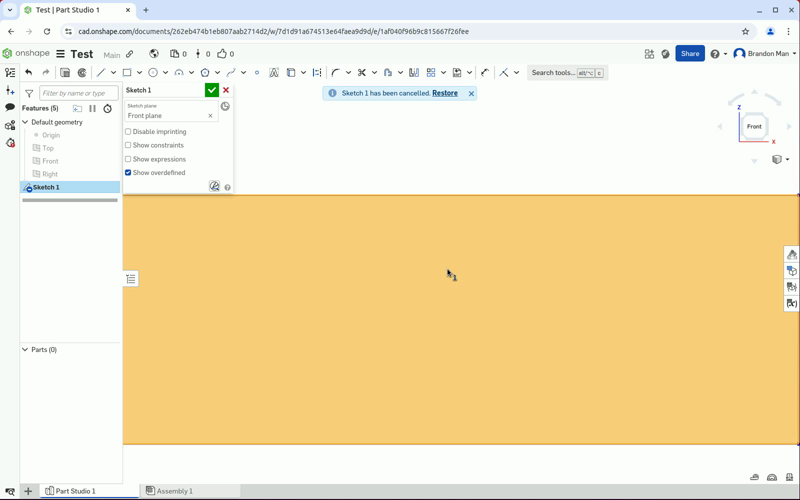
scroll(-6)
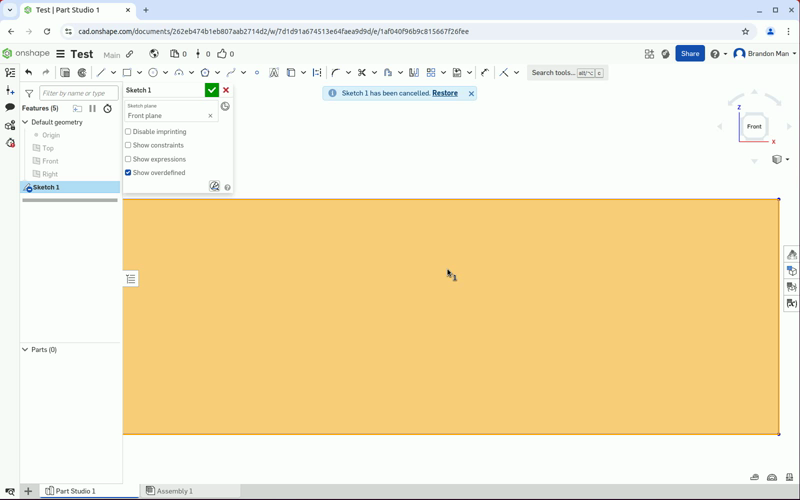
scroll(-6)
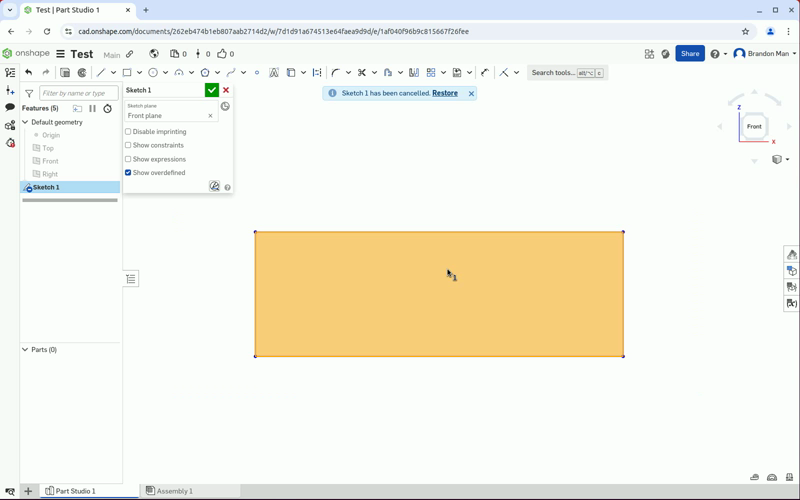
scroll(-6)
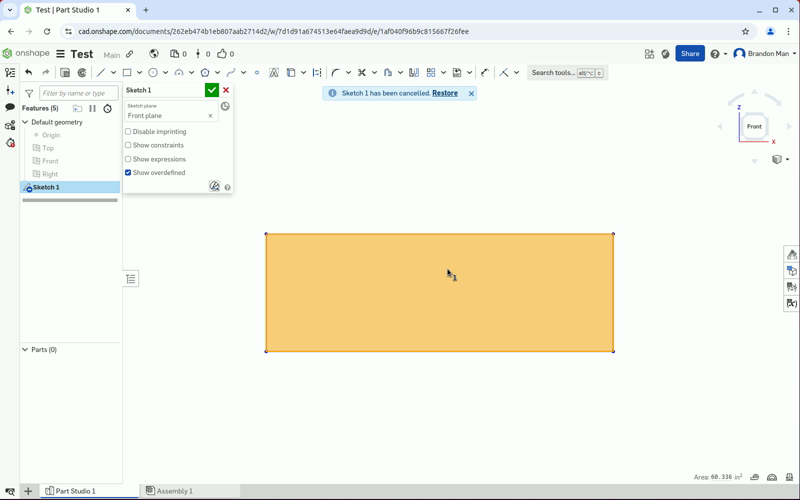
scroll(-6)
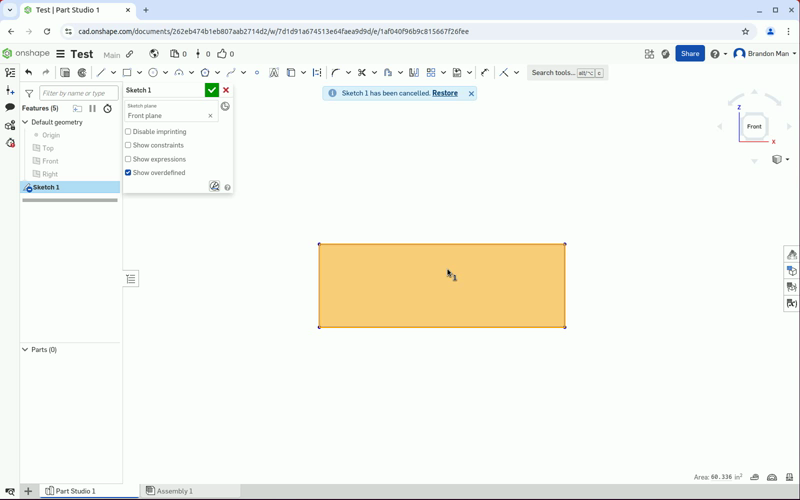
scroll(-6)
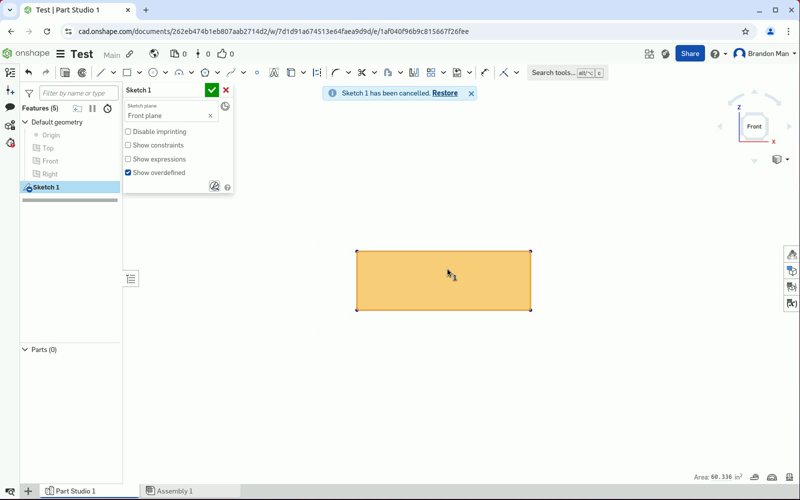
scroll(-6)
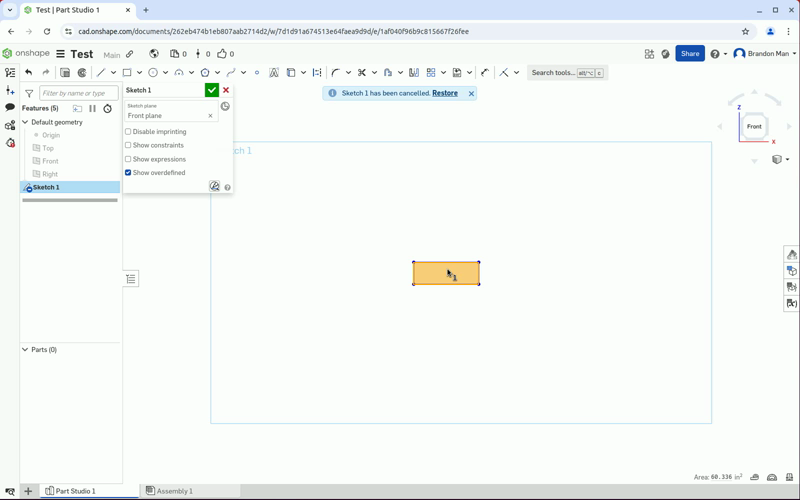
mouse_move(73, 352)
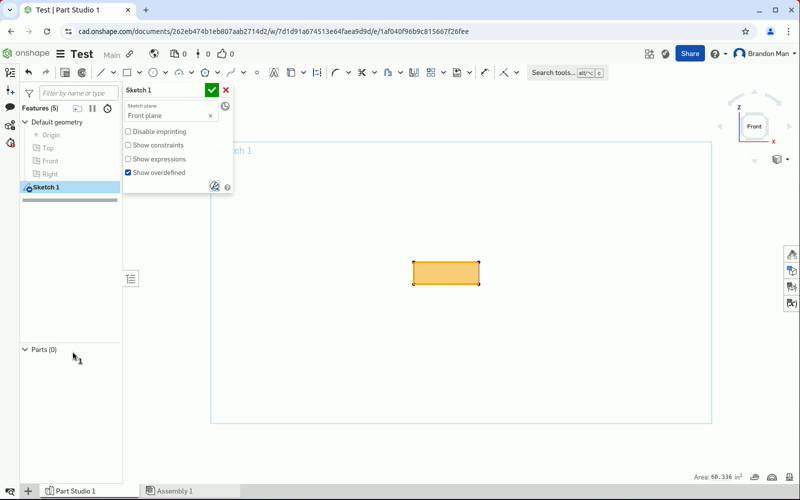
key(shift+y)
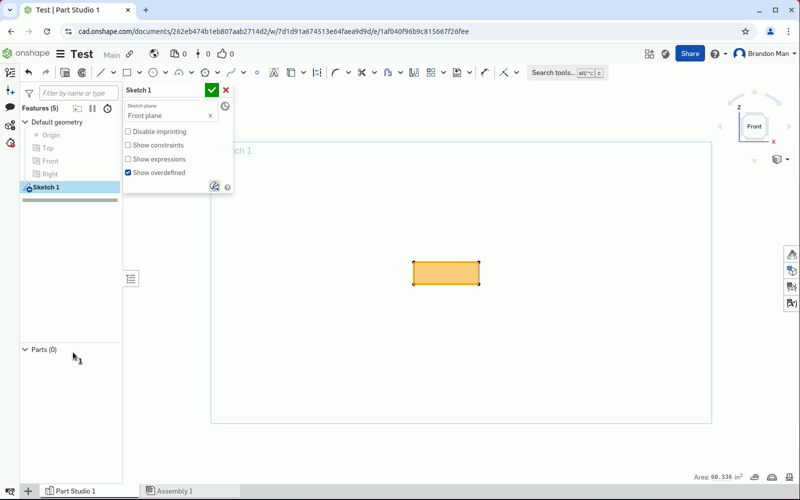
key(shift+e)
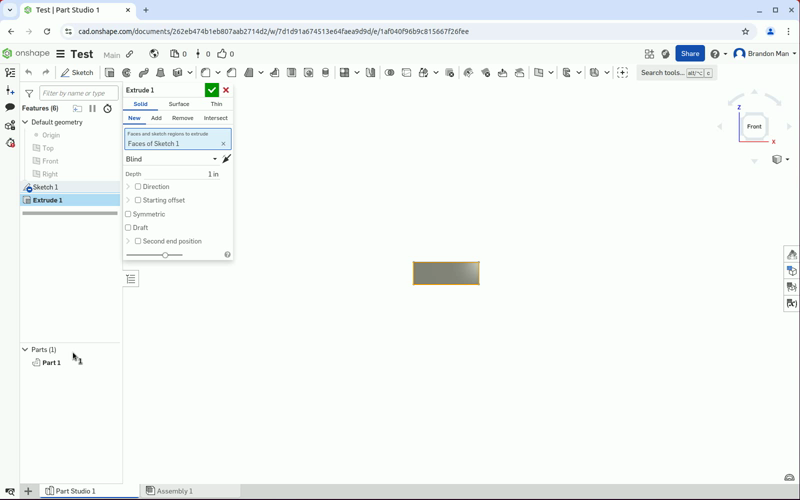
mouse_move(143, 106)
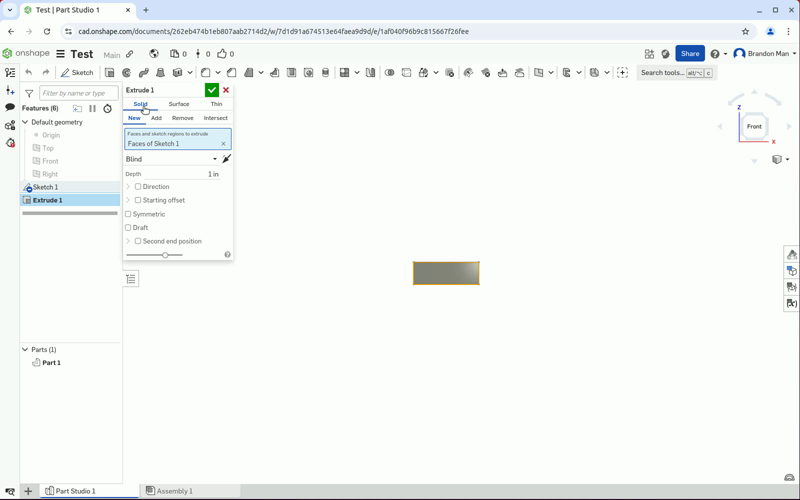
click(143, 106)
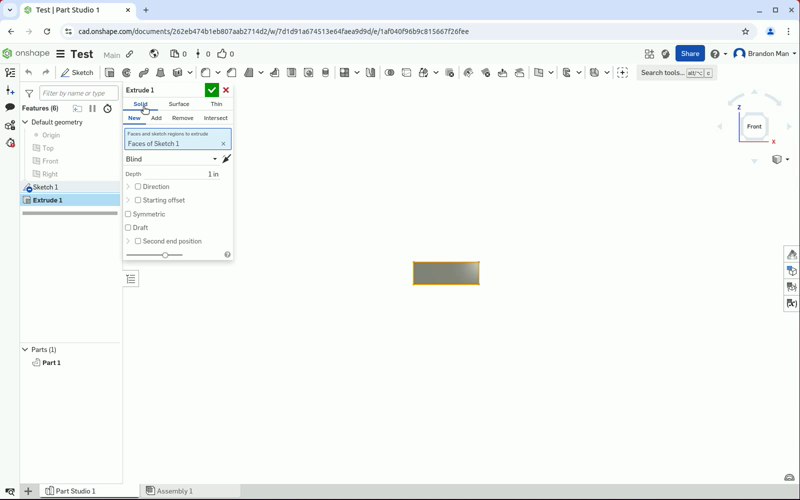
mouse_move(137, 120)
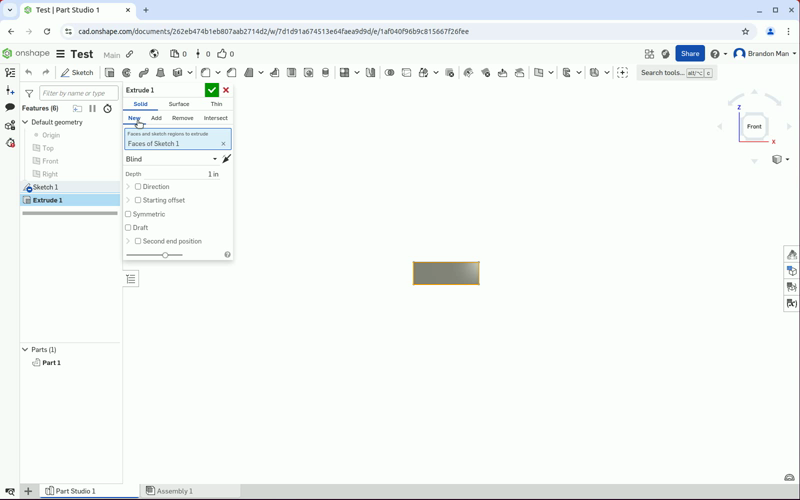
click(137, 120)
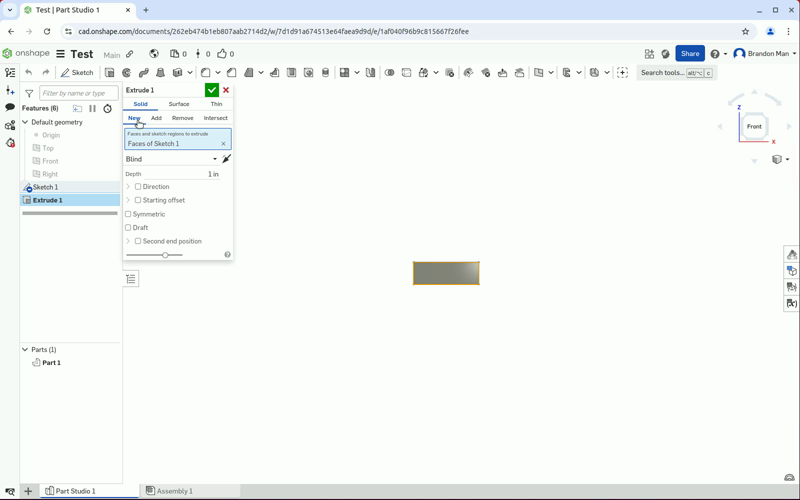
key(tab, 4)
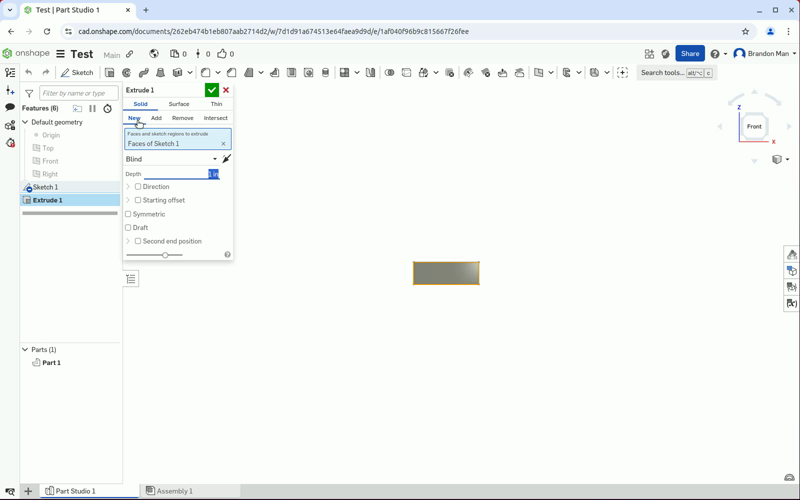
text(2.166)
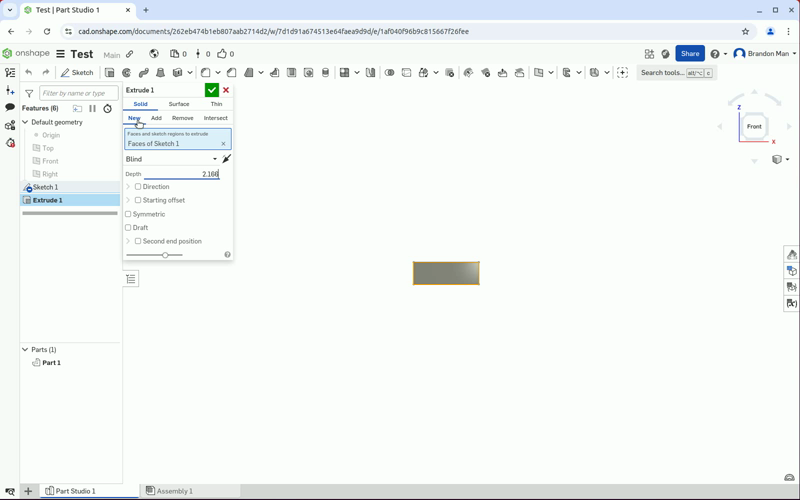
key(enter)
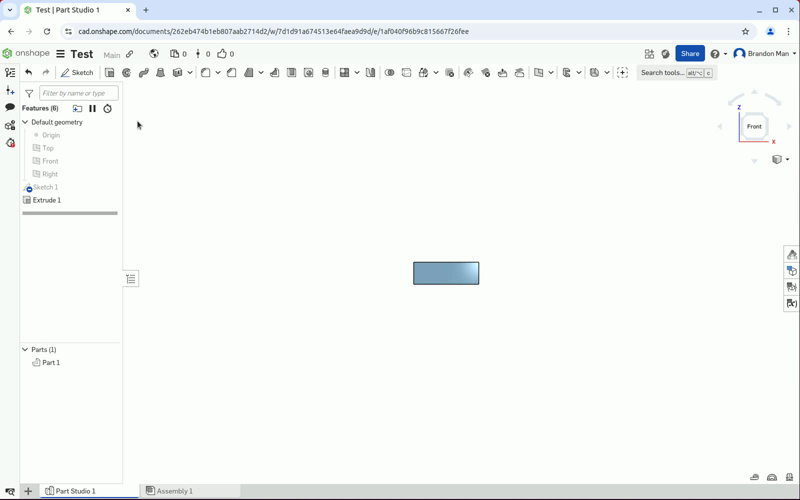
key(shift+h)
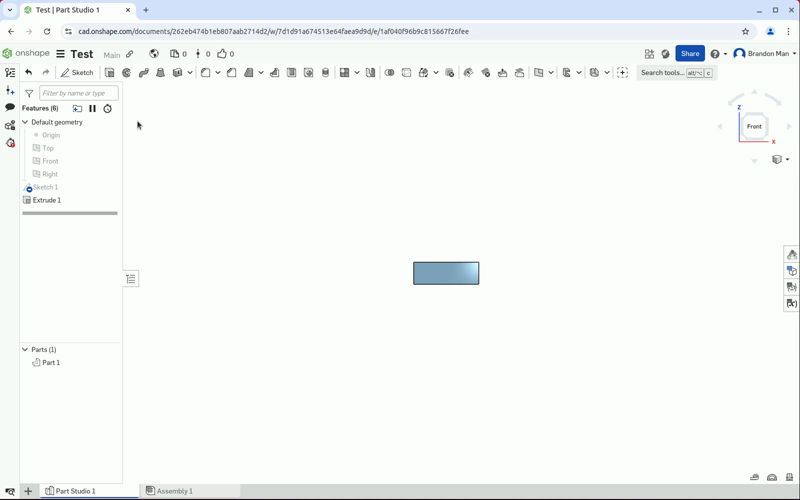
key(shift+h)
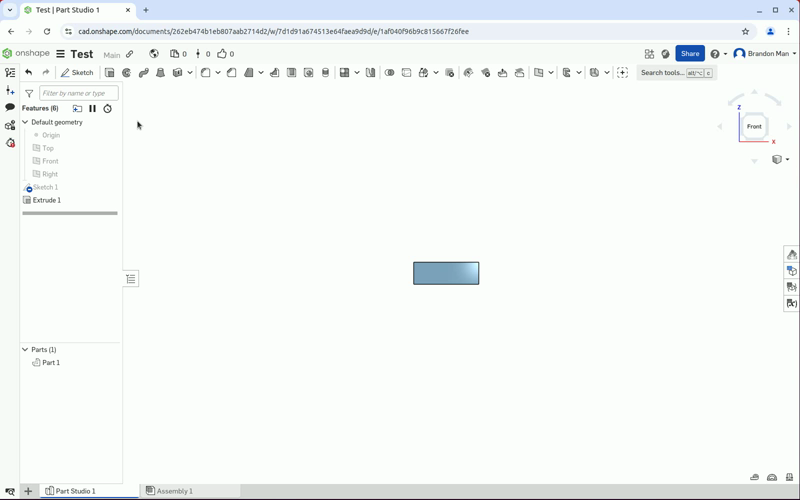
mouse_move(73, 189)
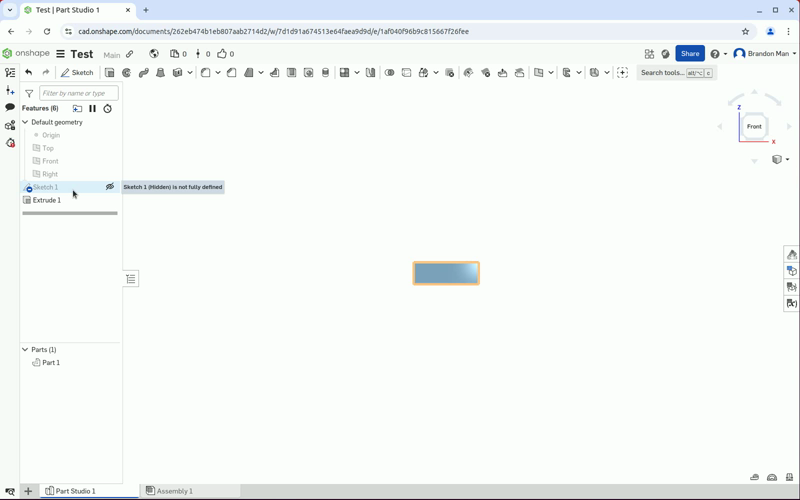
click(73, 189)
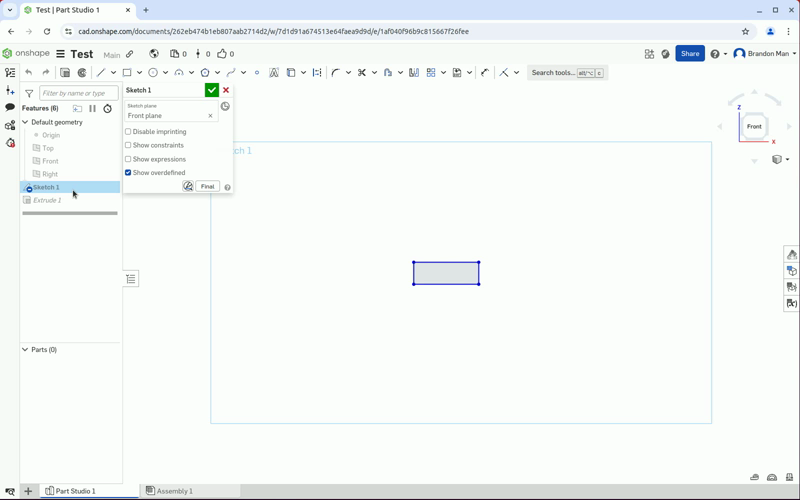
mouse_move(229, 92)
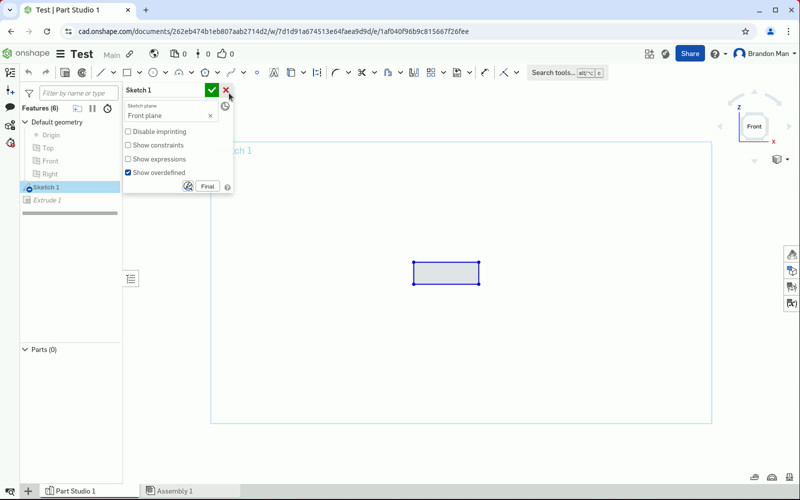
click(229, 92)
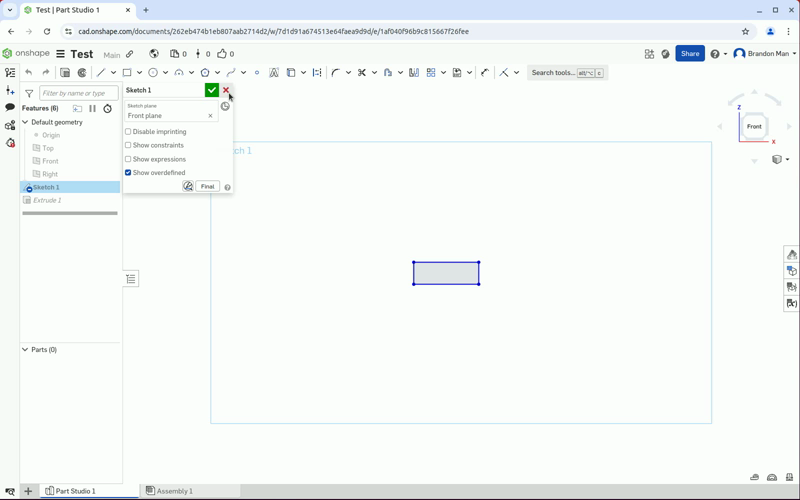
key(shift+s)
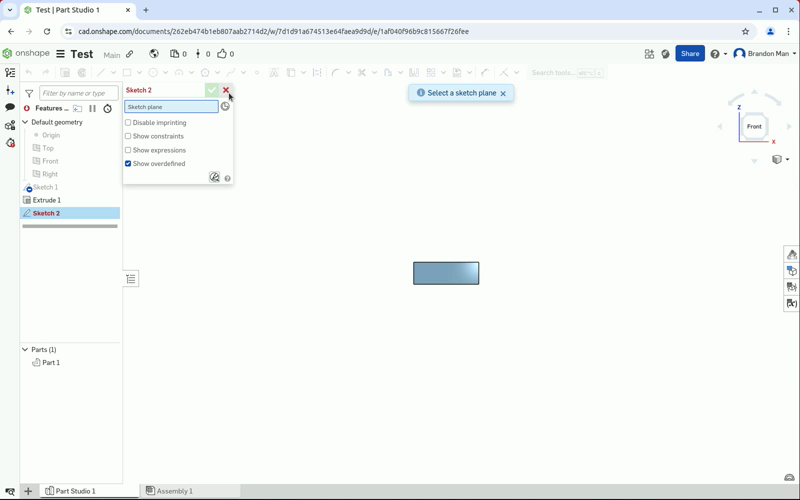
mouse_move(73, 163)
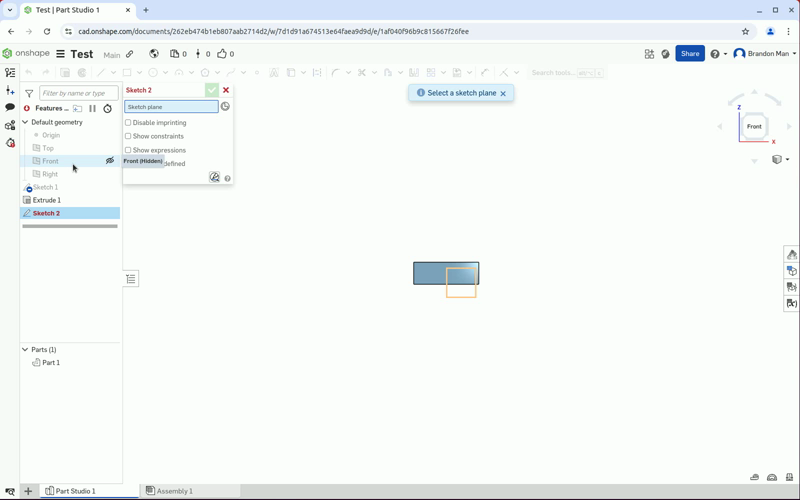
click(73, 163)
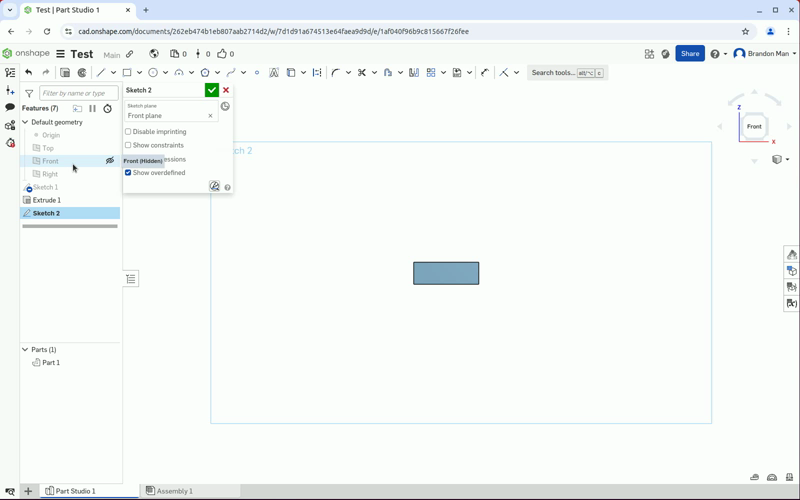
mouse_move(73, 352)
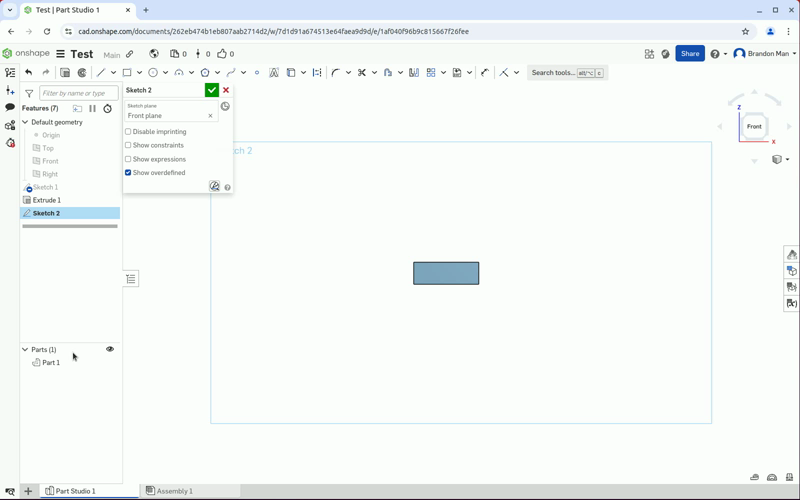
key(y)
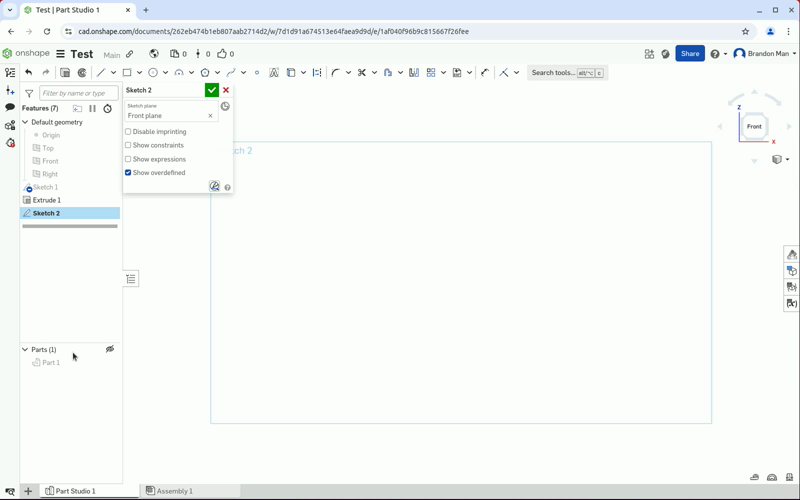
key(l)
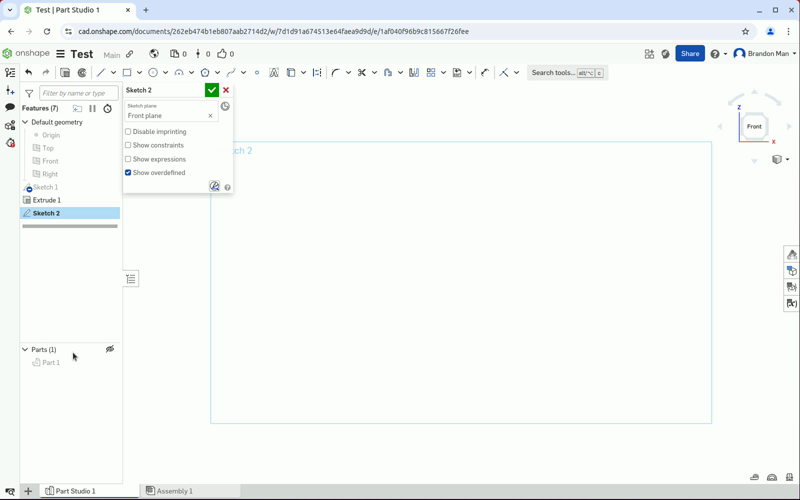
key_down(shift)
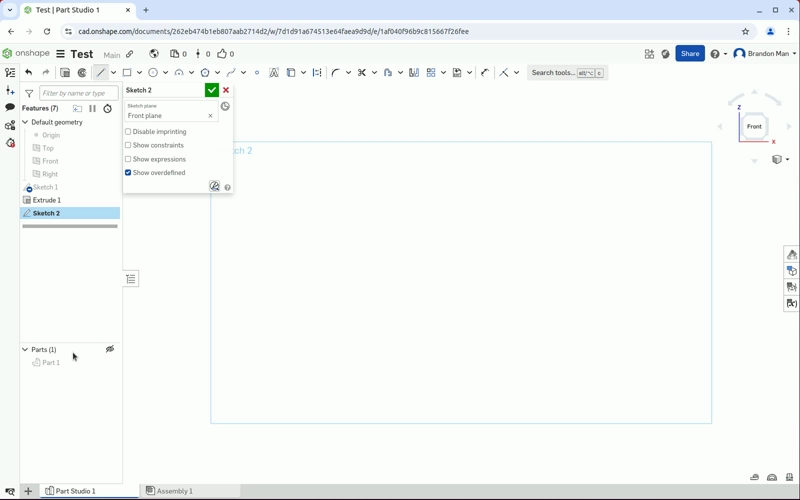
mouse_move(434, 309)
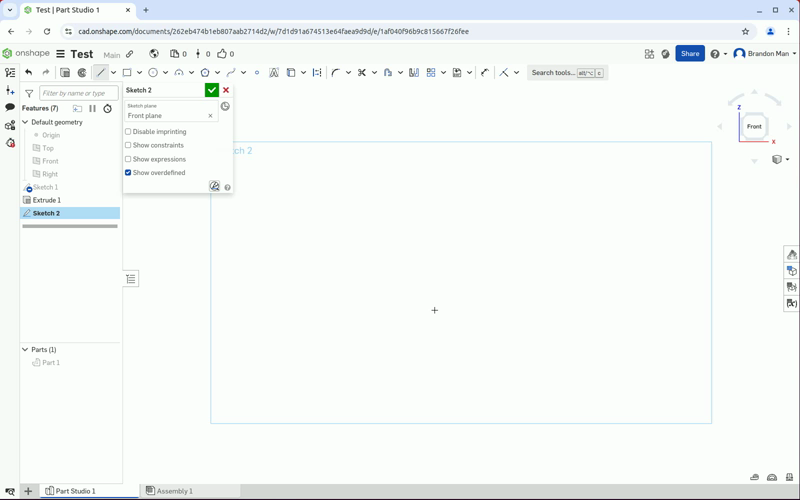
click(434, 309)
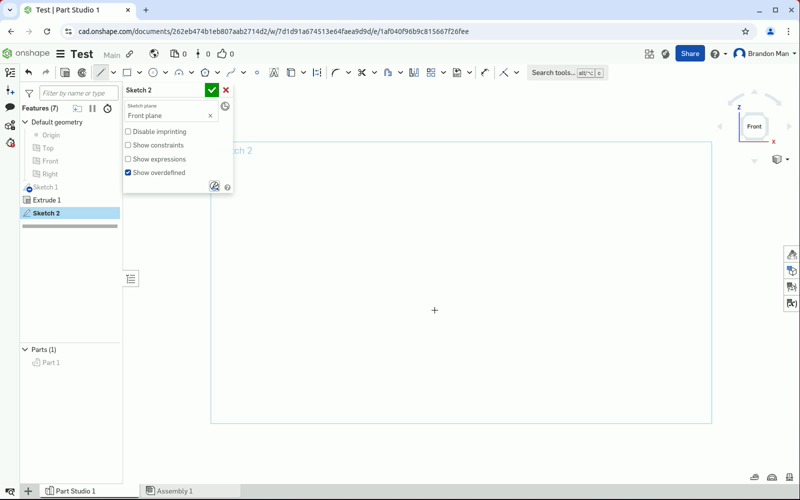
key_up(shift)
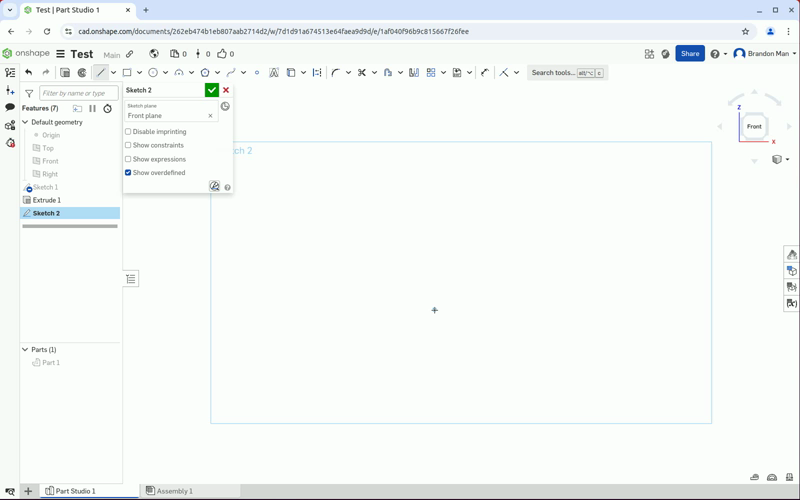
key_down(shift)
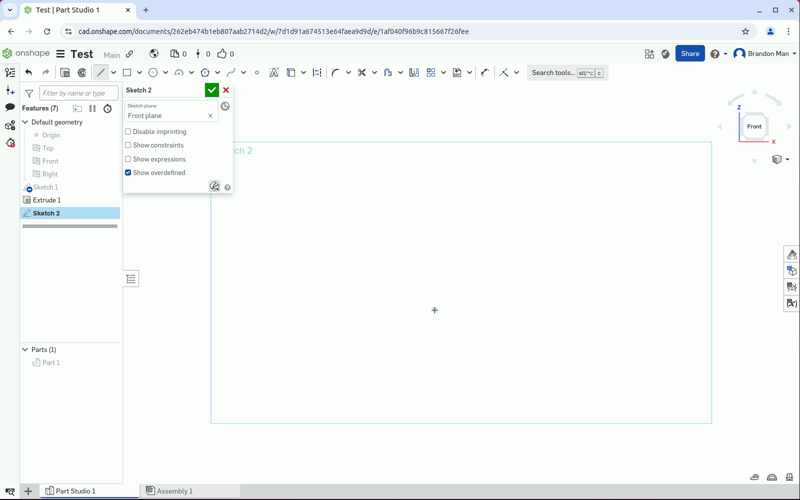
mouse_move(464, 309)
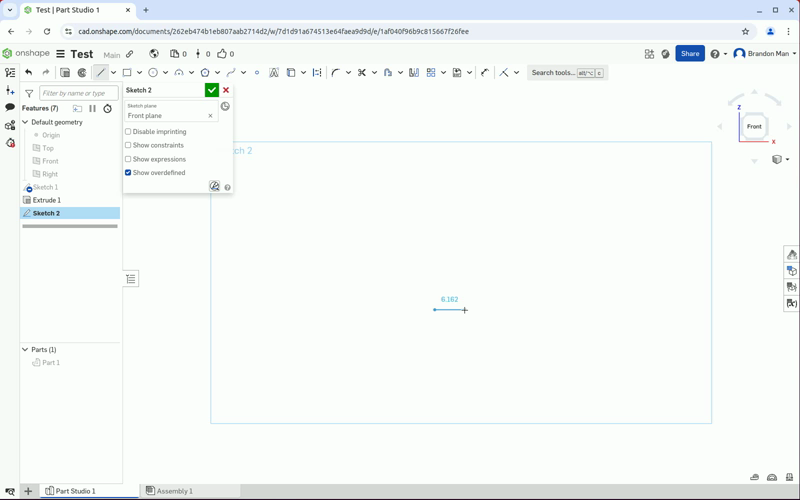
mouse_move(468, 309)
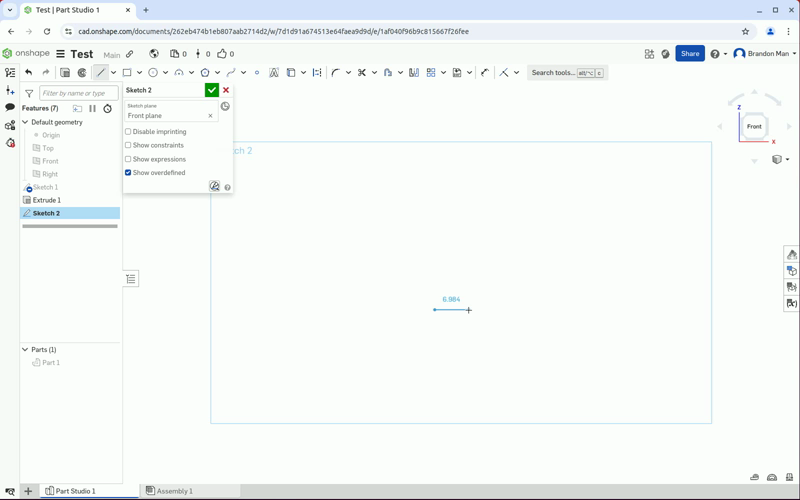
click(468, 309)
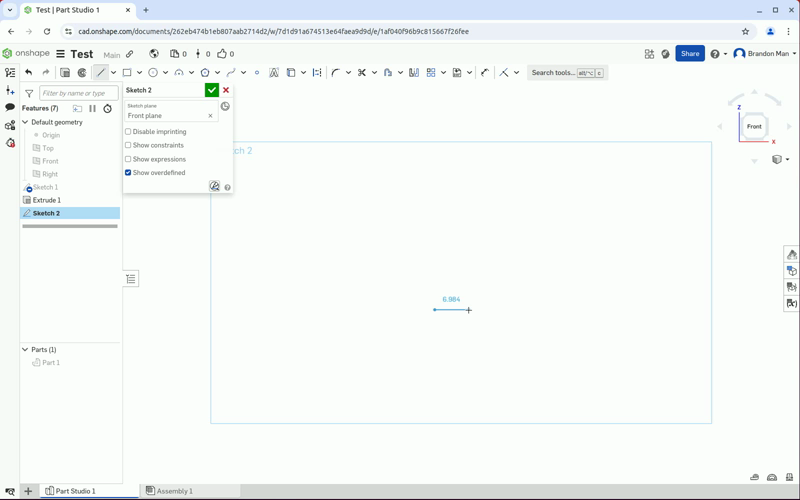
key_up(shift)
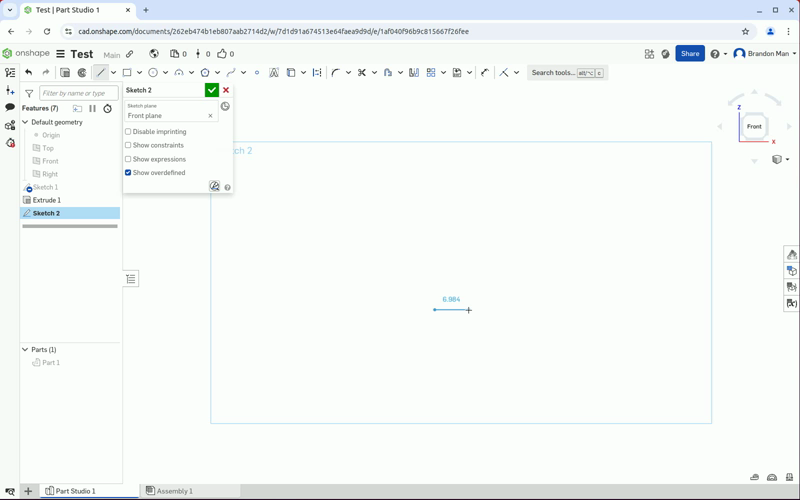
key_down(shift)
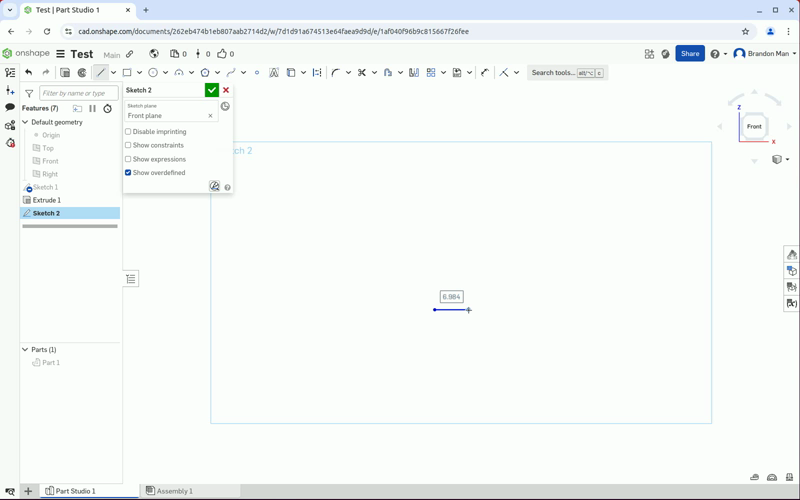
mouse_move(498, 309)
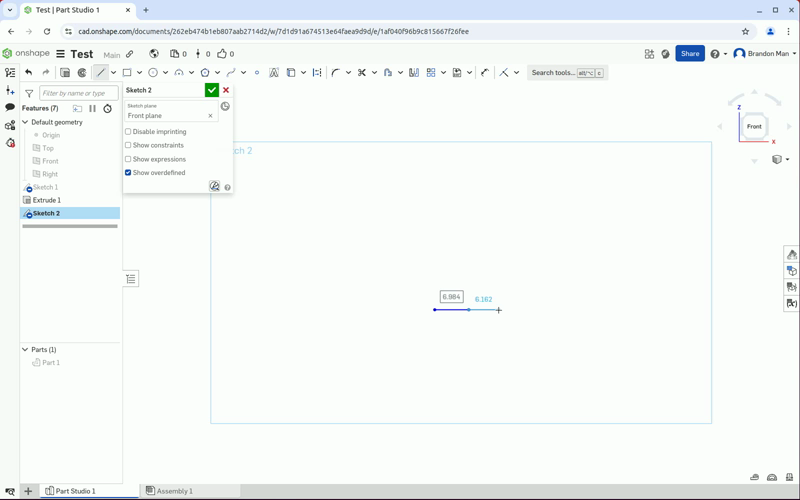
mouse_move(468, 287)
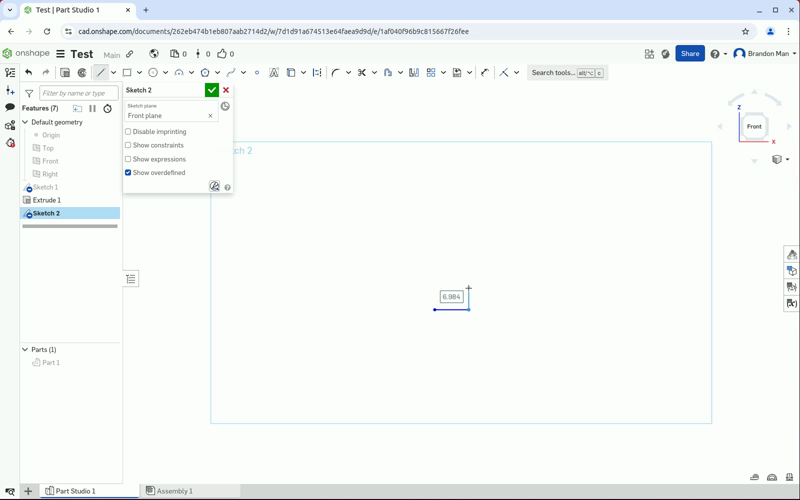
click(468, 287)
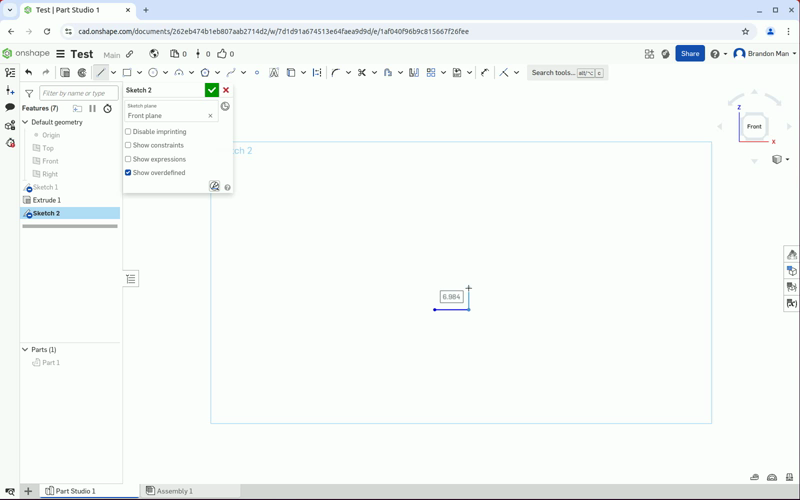
key_up(shift)
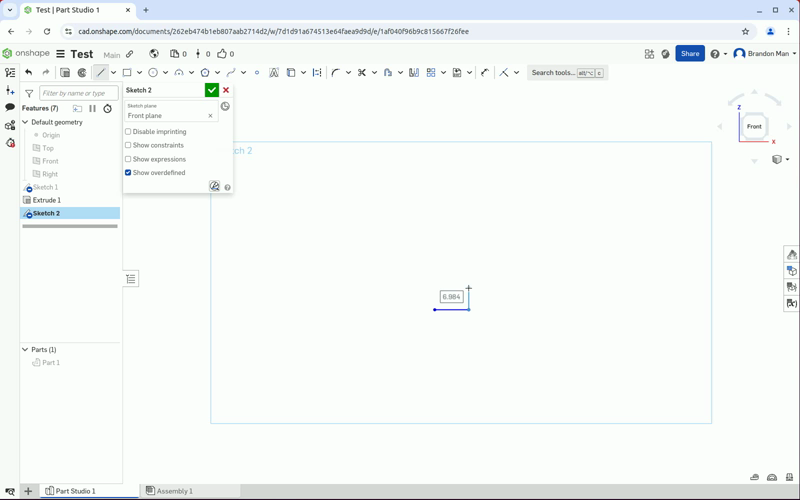
key_down(shift)
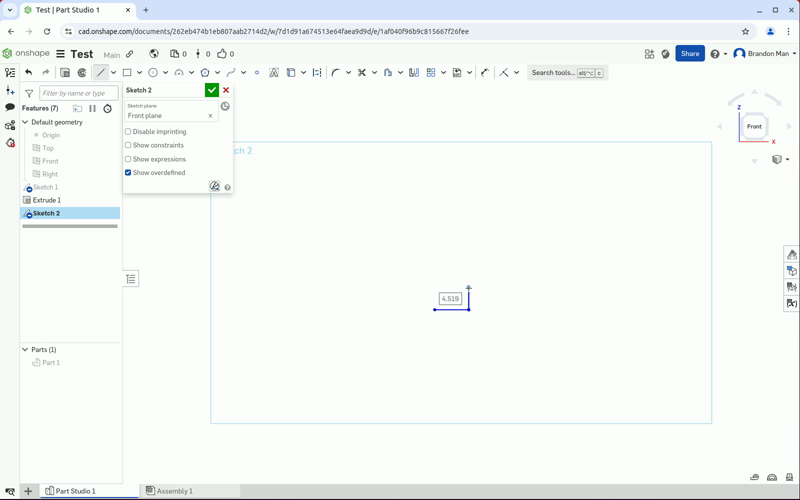
mouse_move(498, 287)
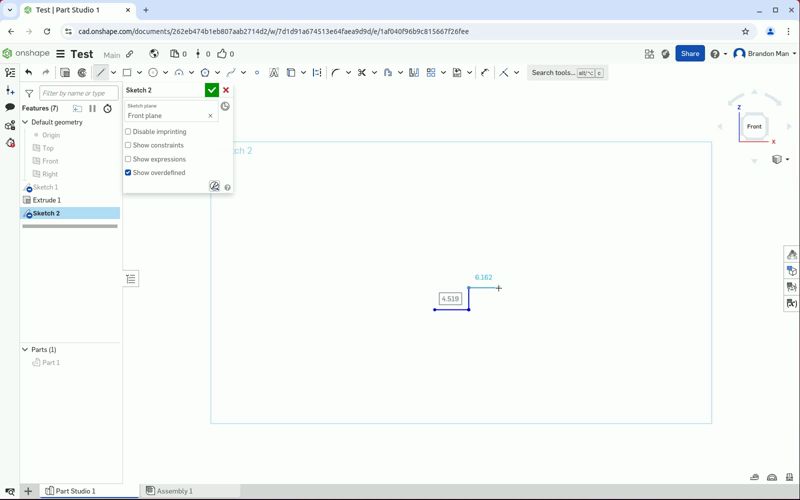
mouse_move(434, 287)
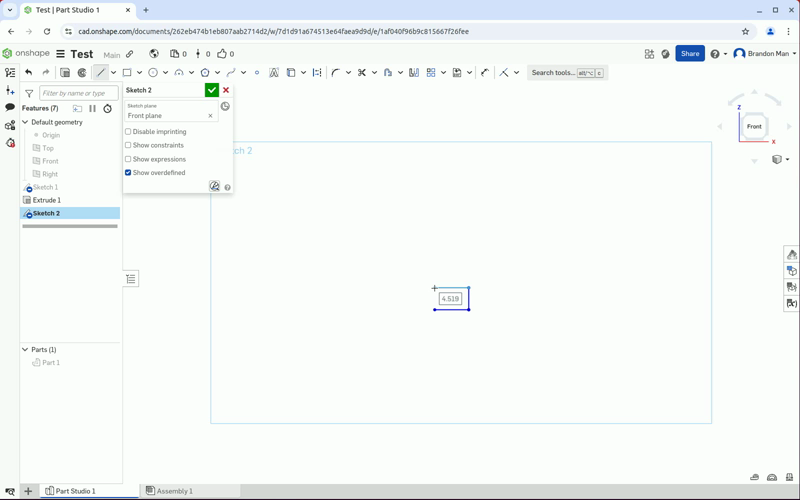
click(434, 287)
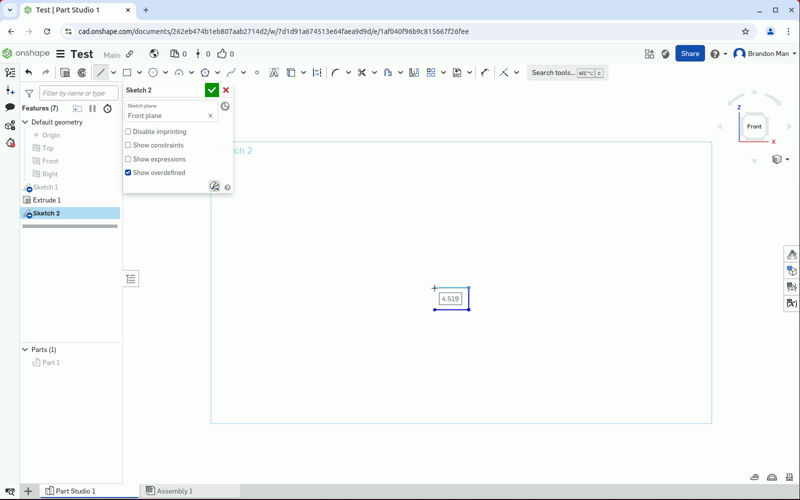
key_up(shift)
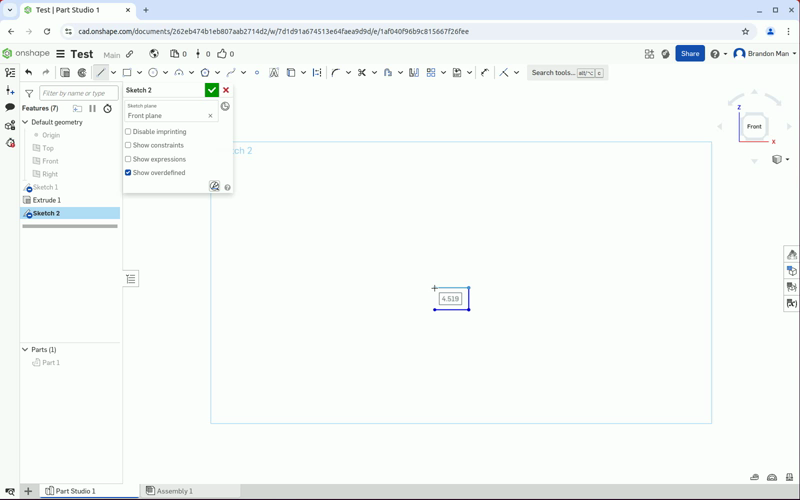
mouse_move(464, 287)
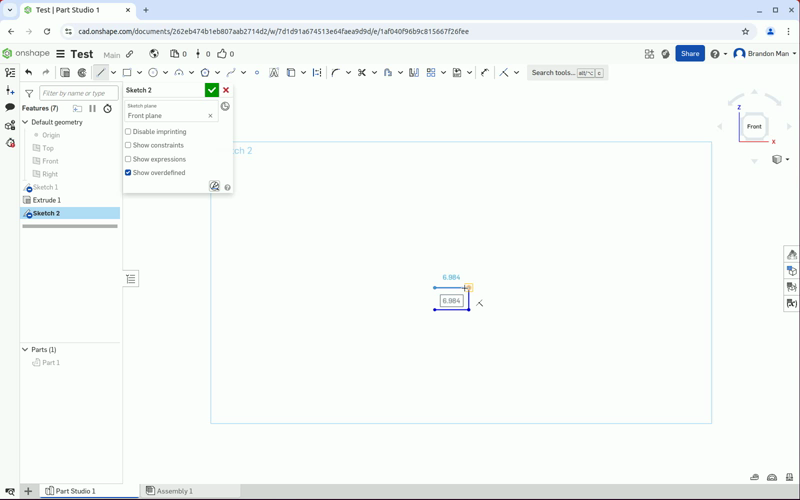
key_down(shift)
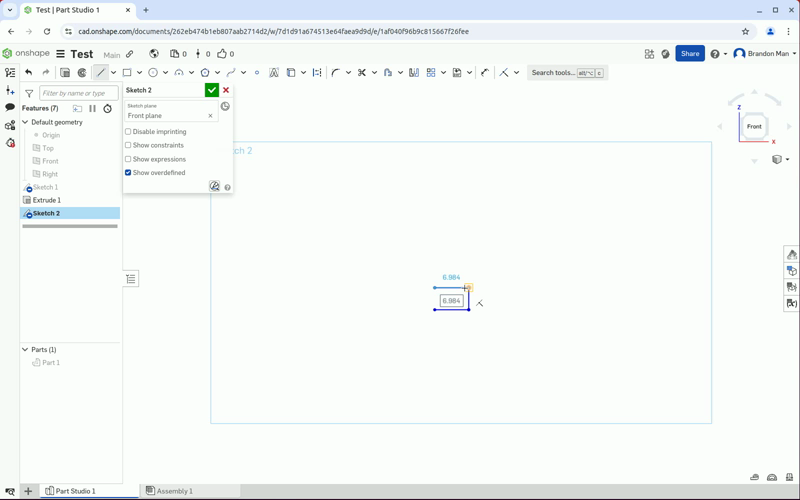
mouse_move(434, 309)
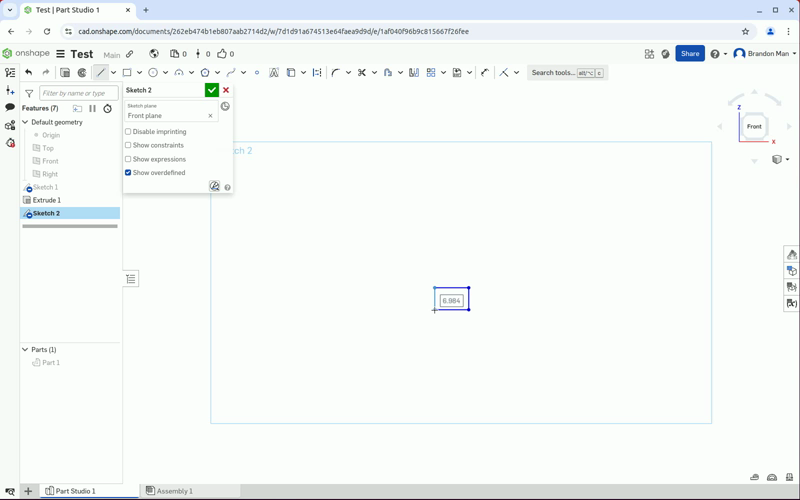
key_up(shift)
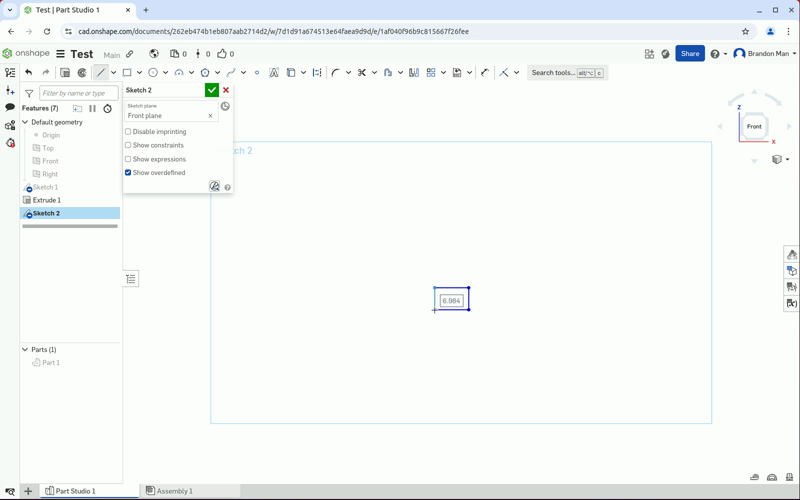
click(434, 309)
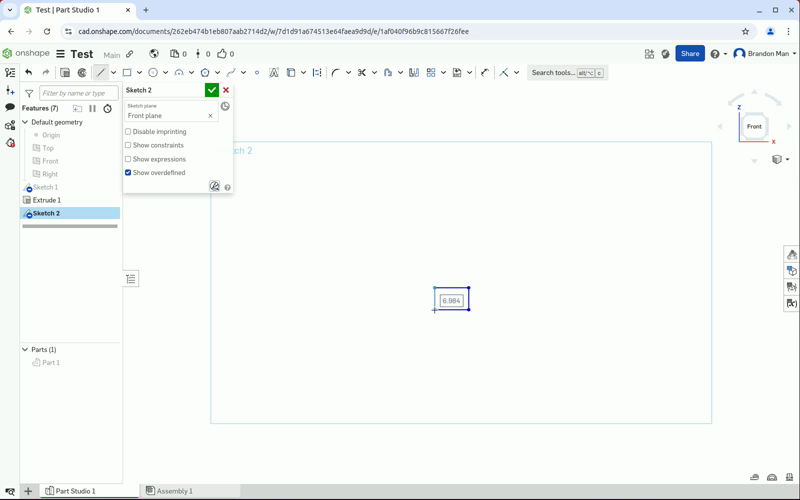
key(esc)
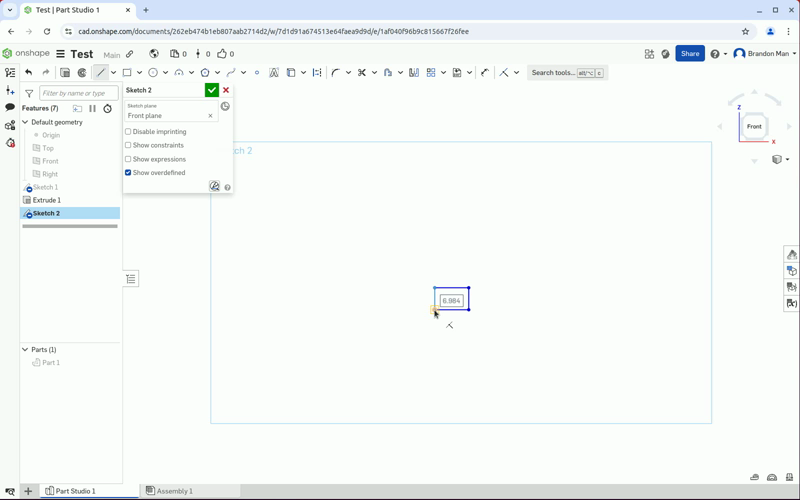
mouse_move(457, 292)
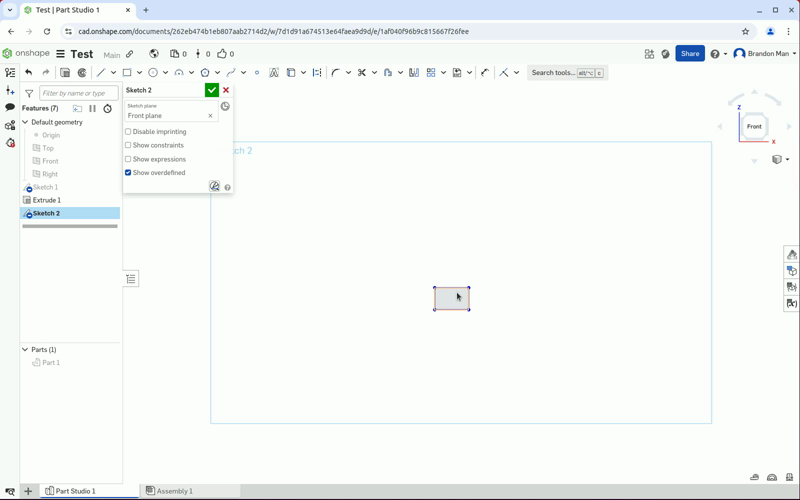
scroll(6)
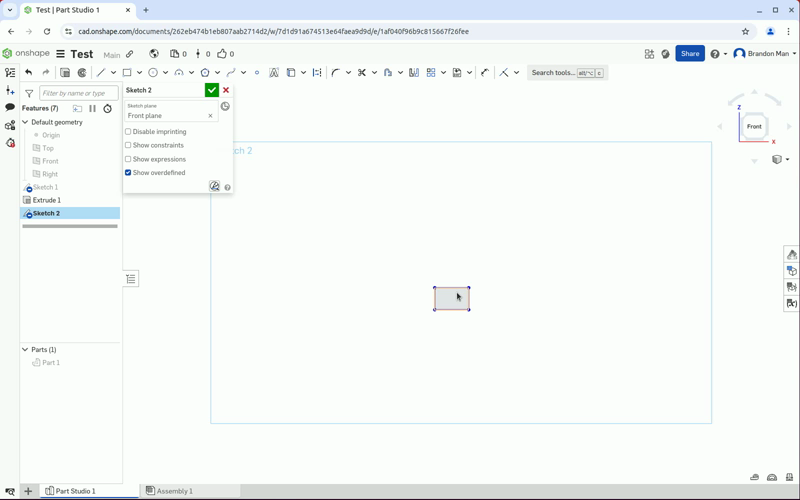
scroll(6)
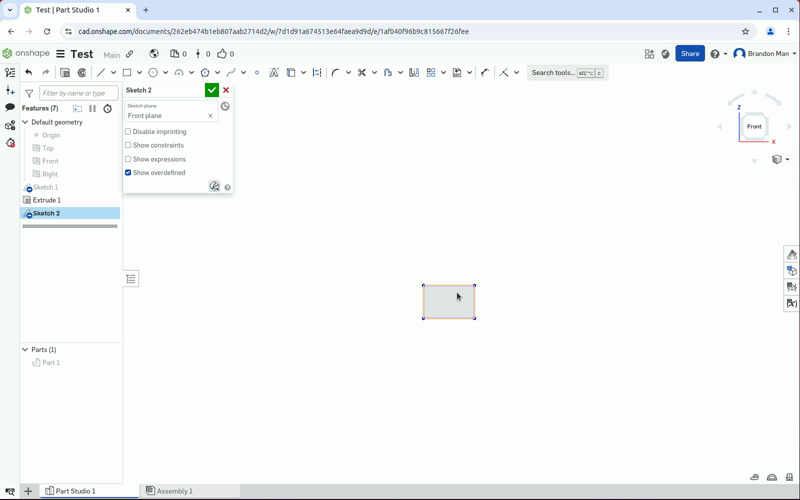
scroll(6)
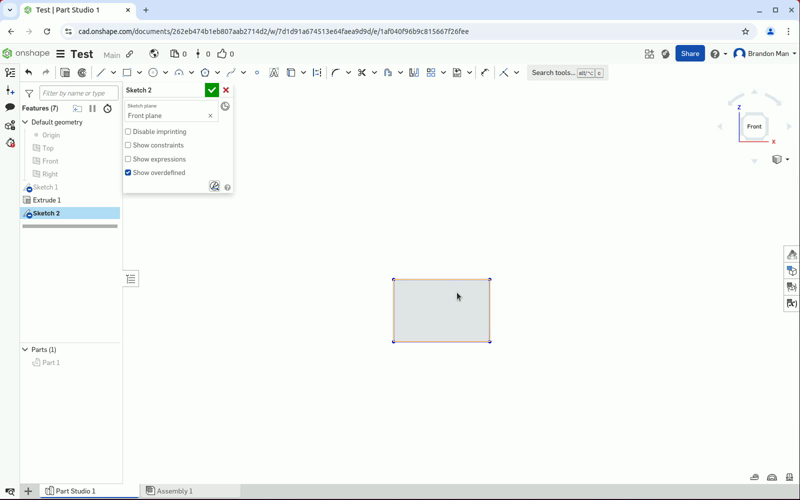
scroll(6)
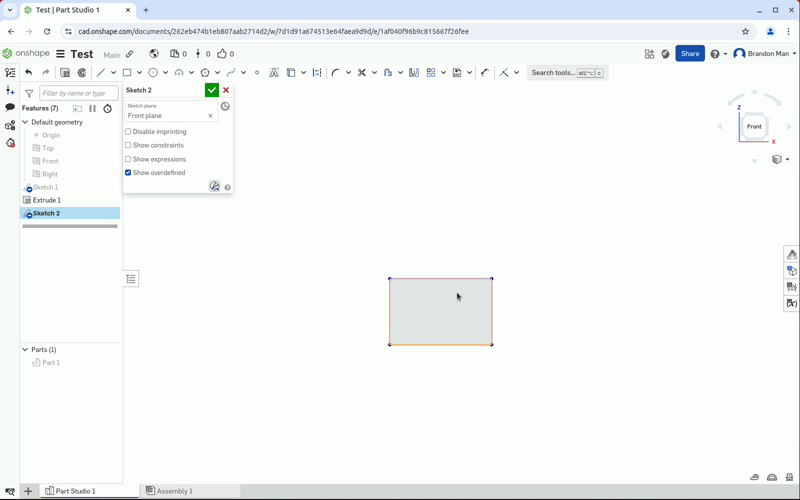
scroll(6)
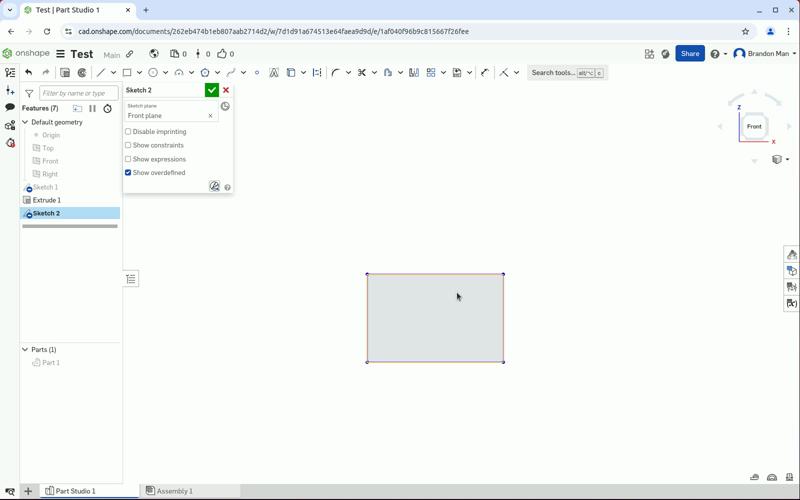
scroll(6)
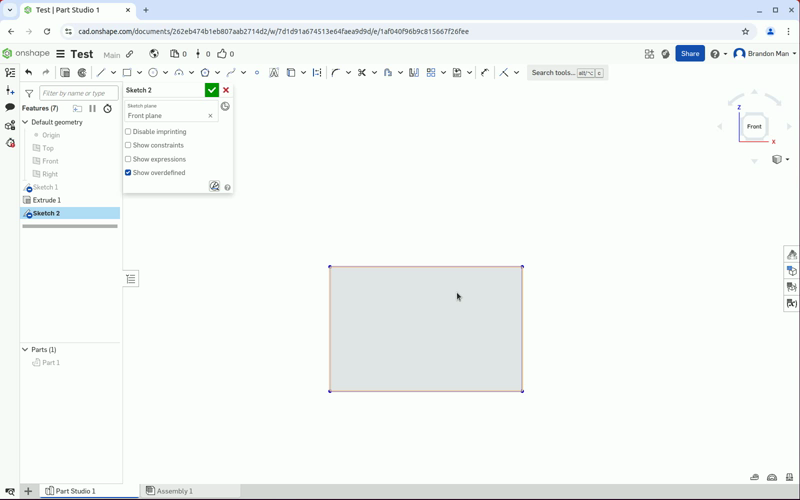
scroll(6)
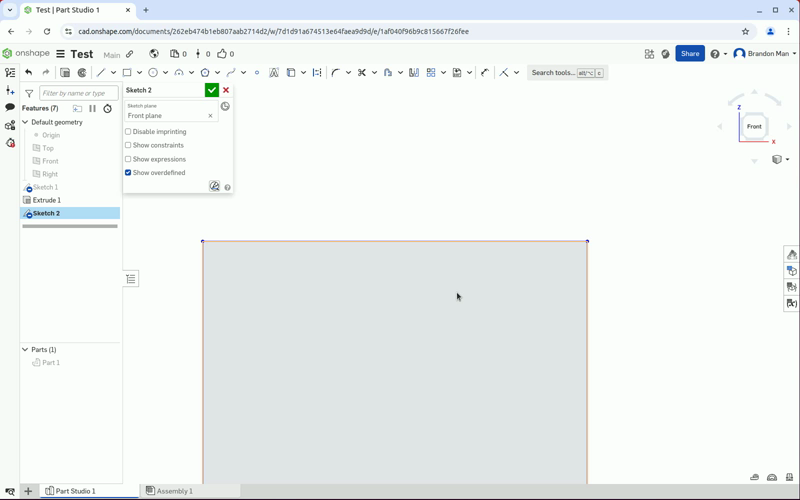
click(457, 292)
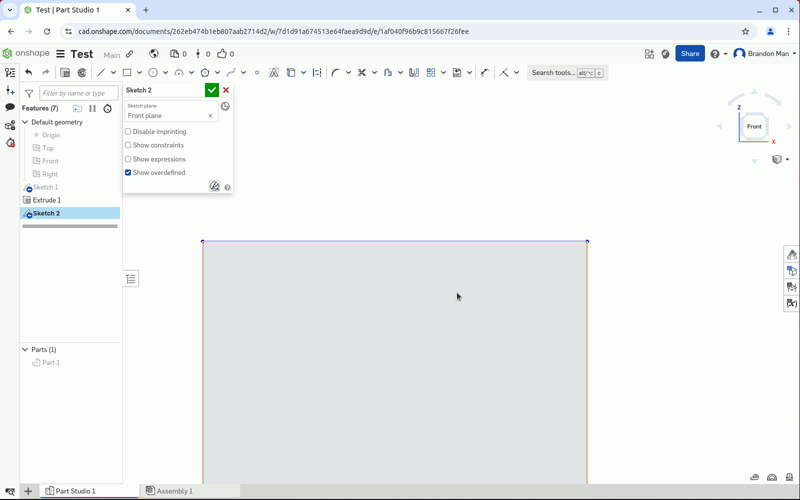
scroll(-6)
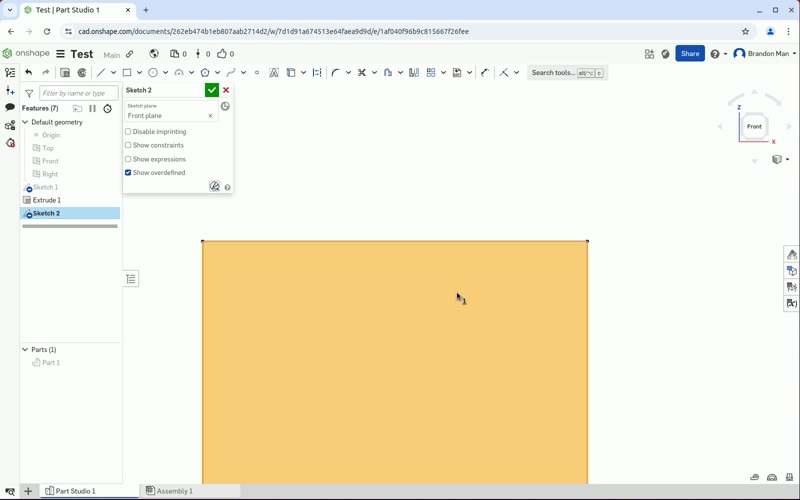
scroll(-6)
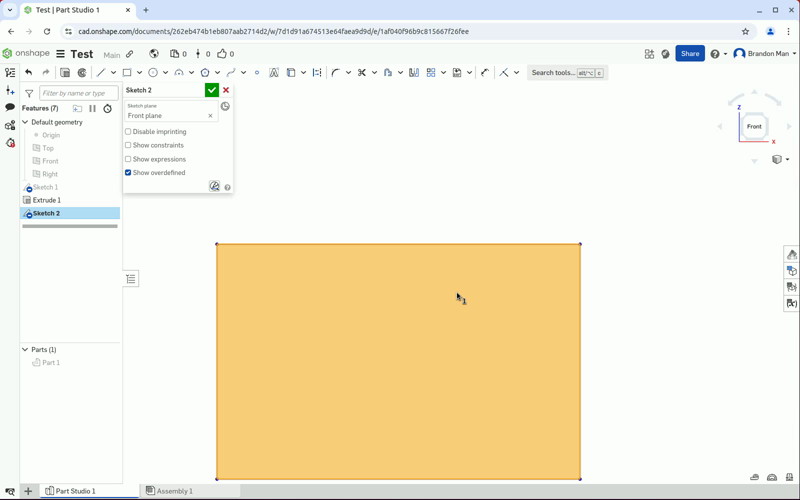
scroll(-6)
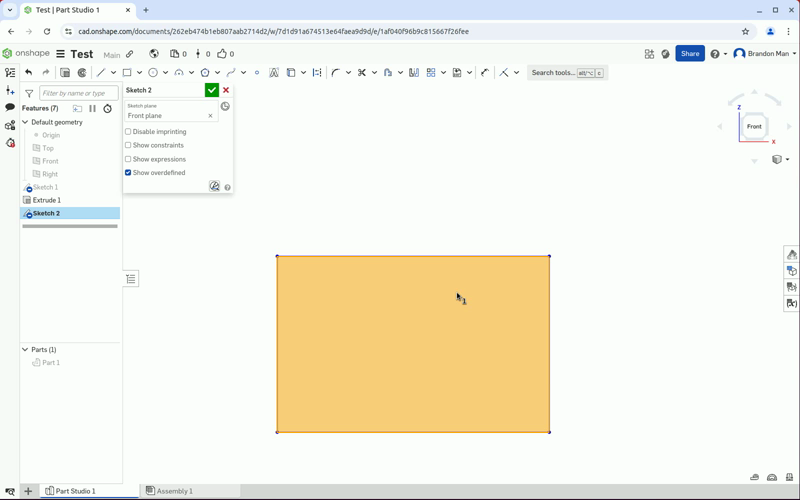
scroll(-6)
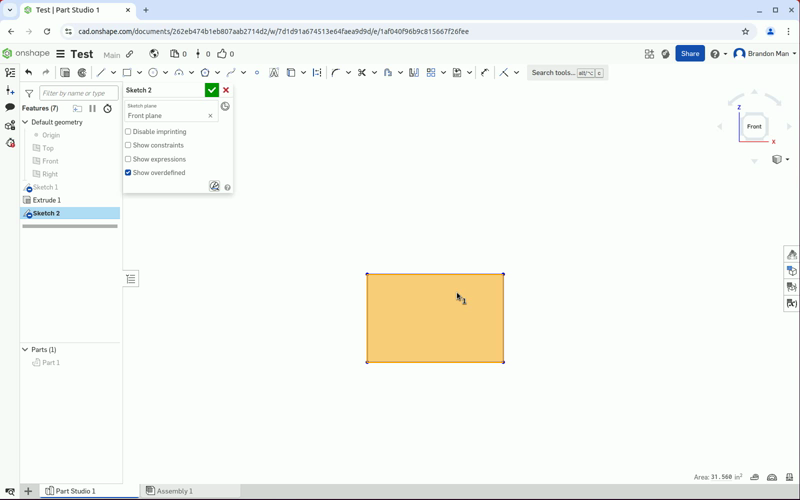
scroll(-6)
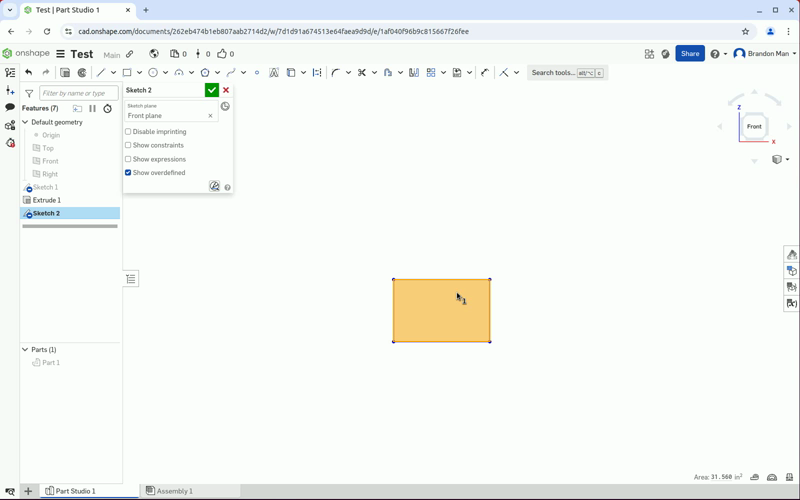
scroll(-6)
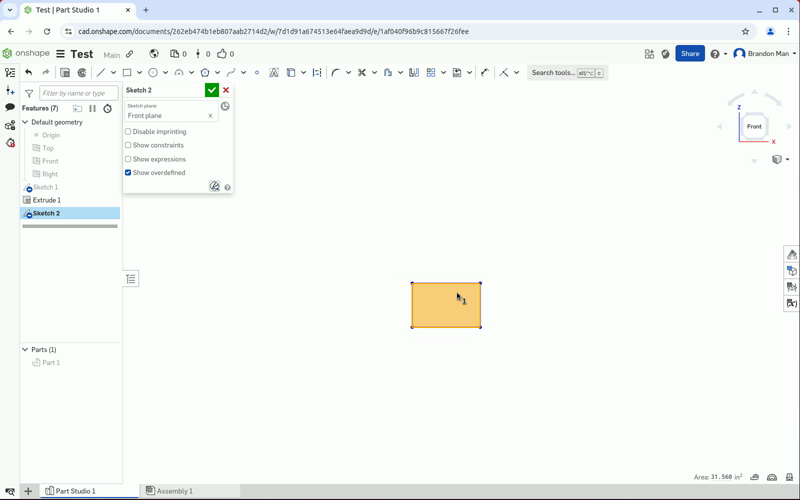
scroll(-6)
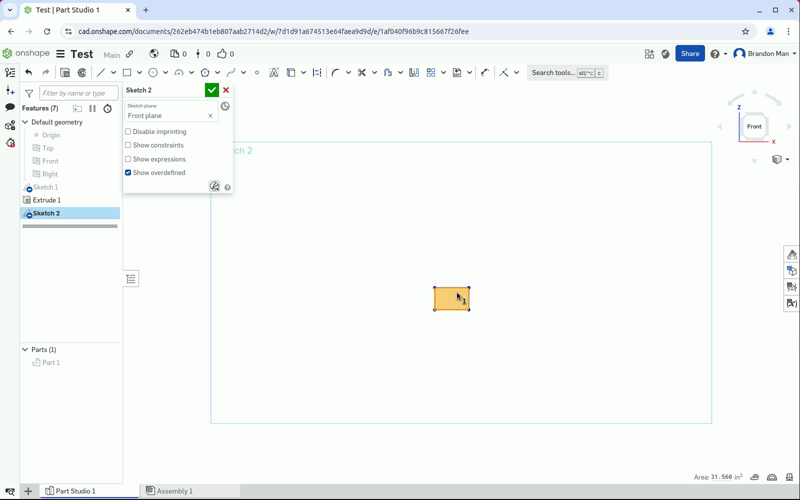
mouse_move(73, 352)
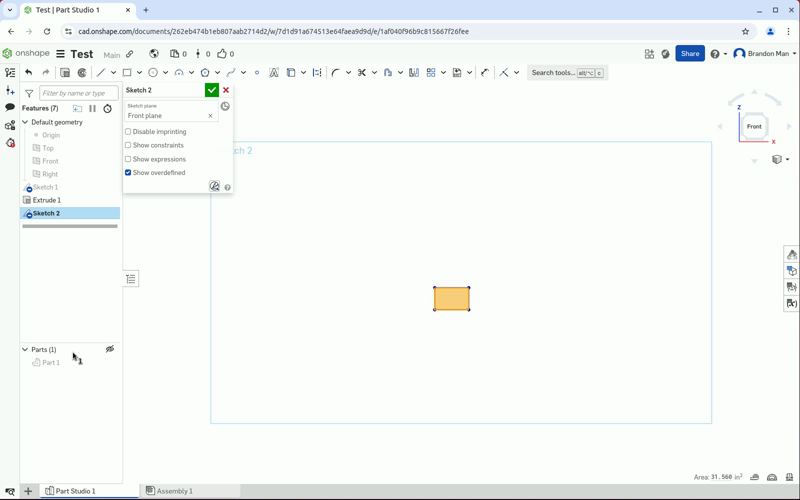
key(shift+y)
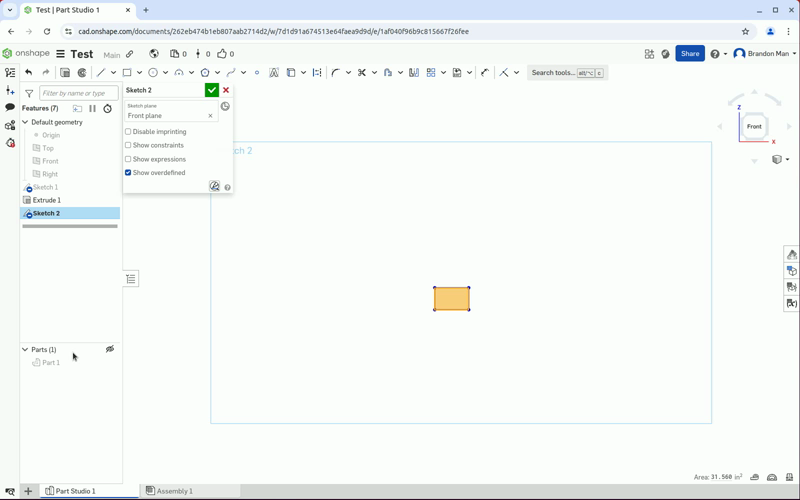
key(shift+e)
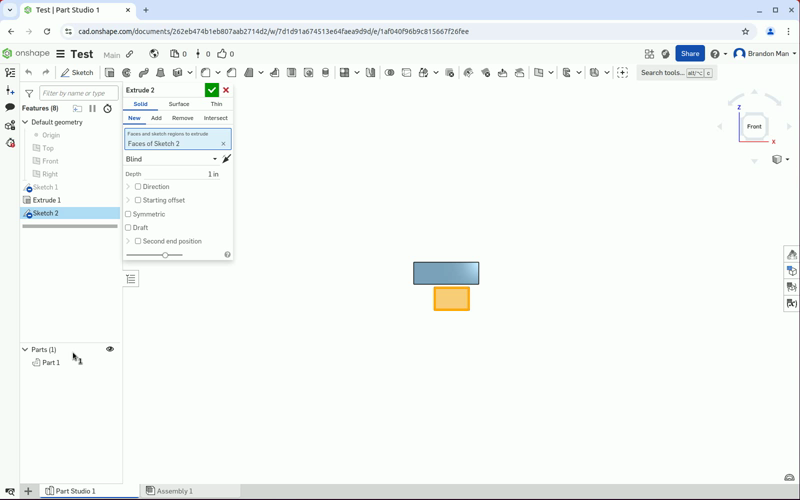
mouse_move(143, 106)
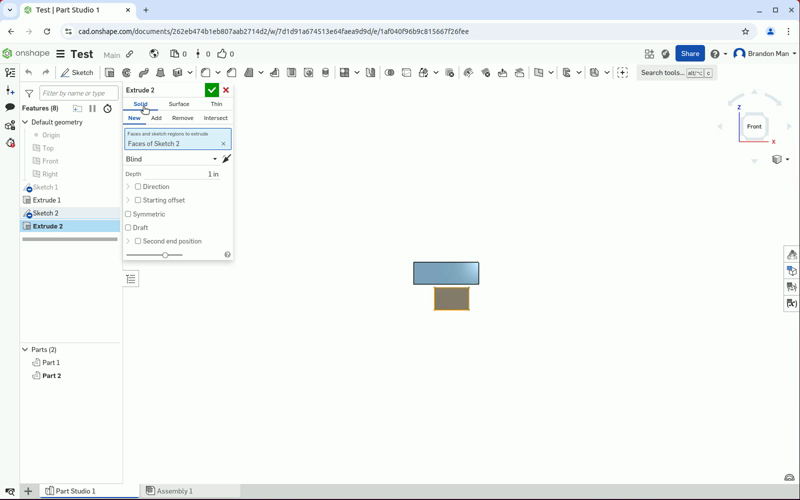
click(143, 106)
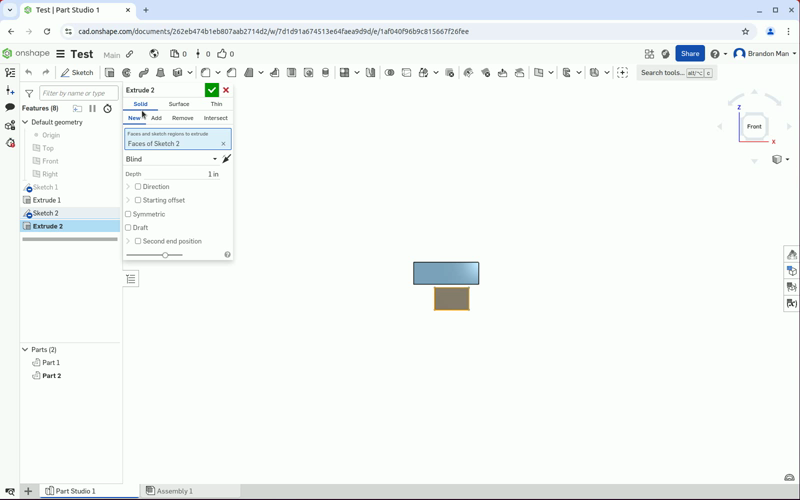
mouse_move(137, 120)
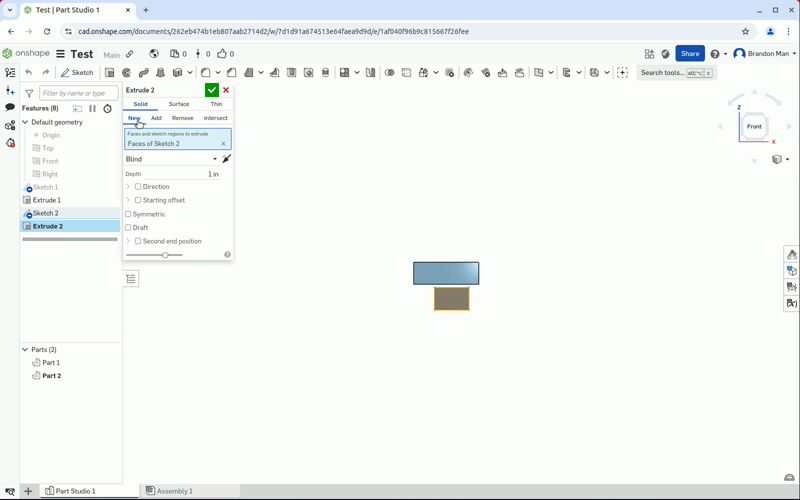
click(137, 120)
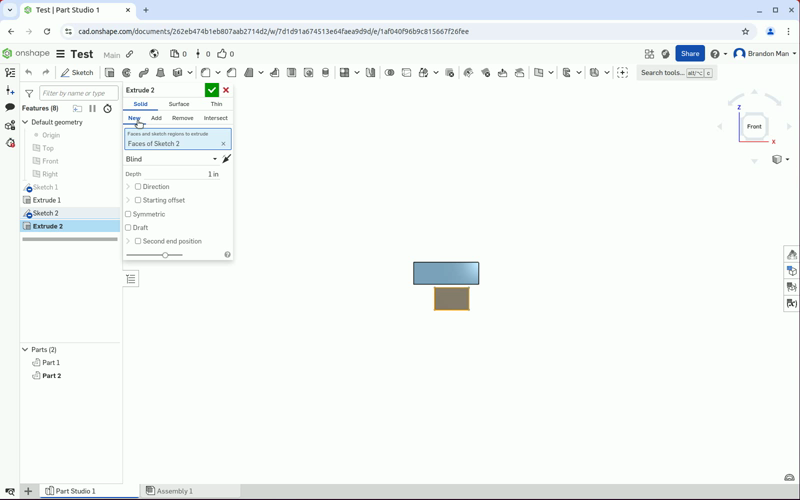
key(tab, 4)
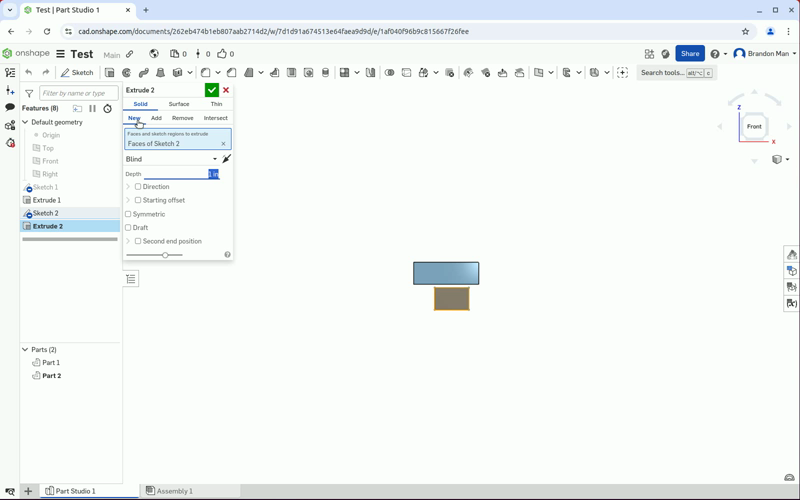
text(2.166)
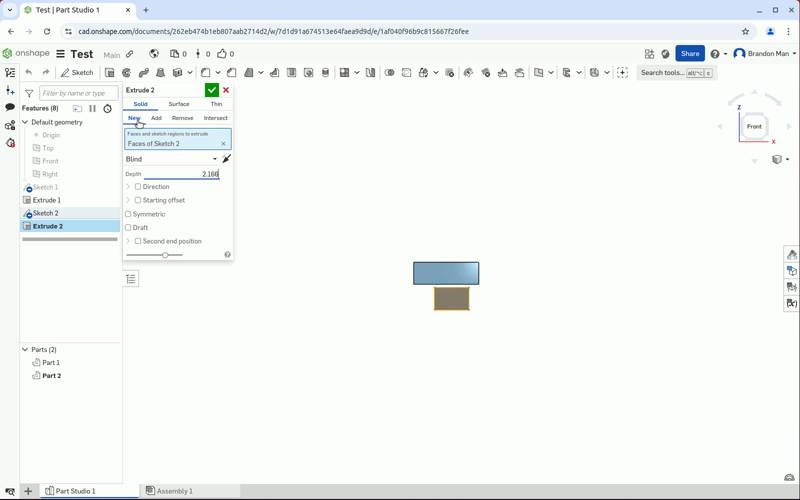
key(enter)
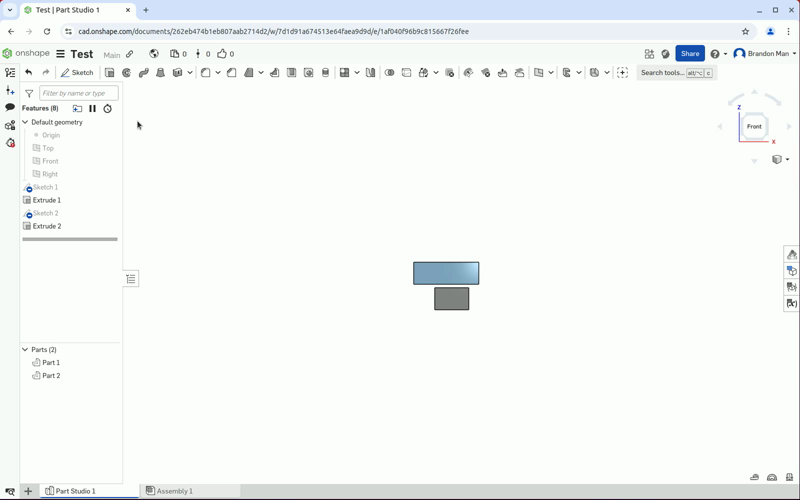
key(shift+h)
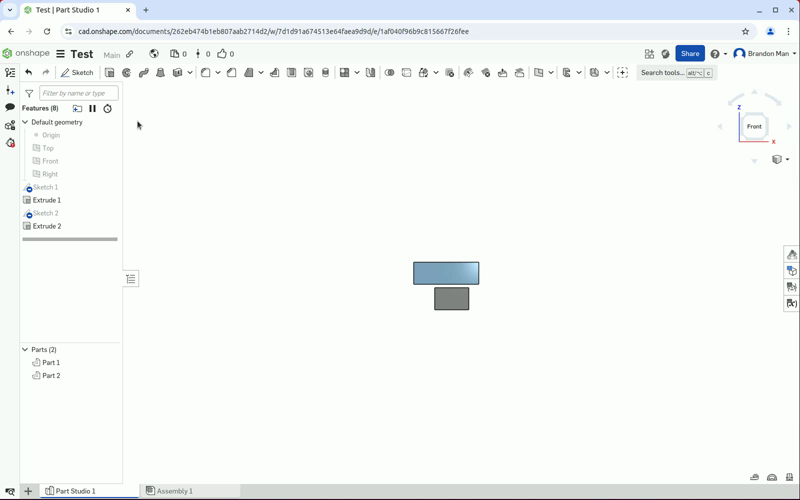
key(shift+h)
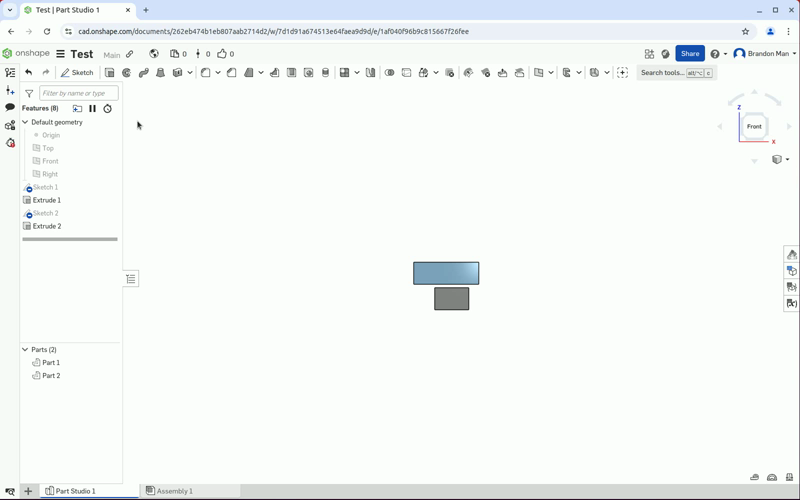
mouse_move(73, 189)
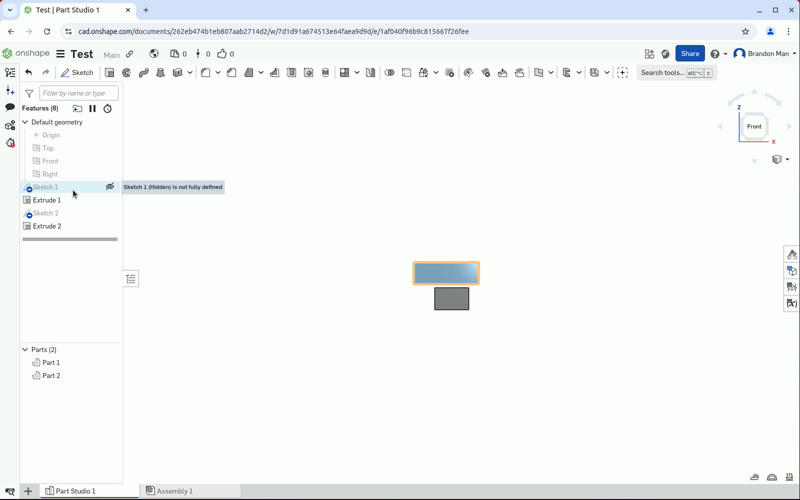
click(73, 189)
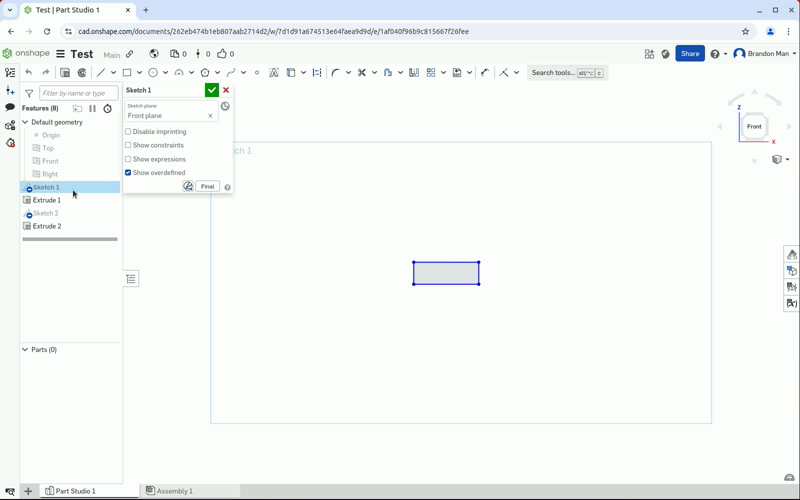
mouse_move(229, 92)
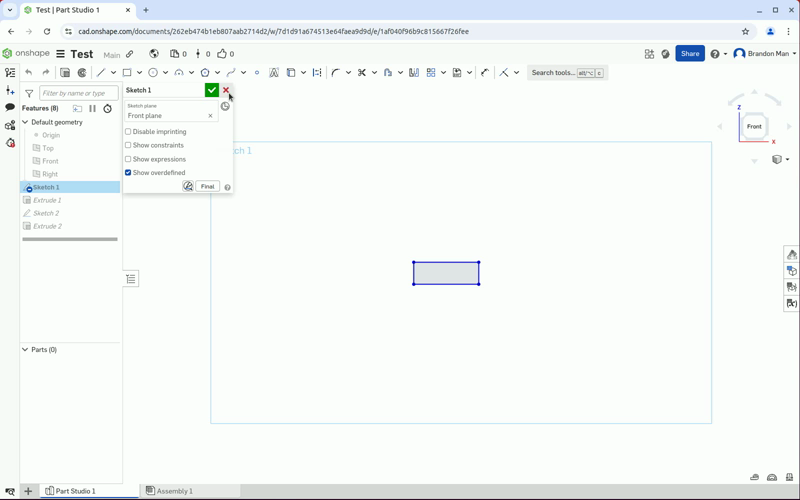
click(229, 92)
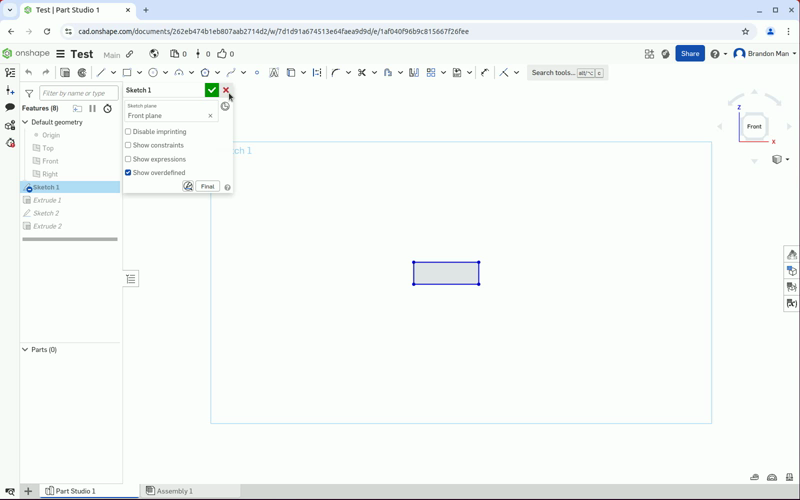
key(shift+s)
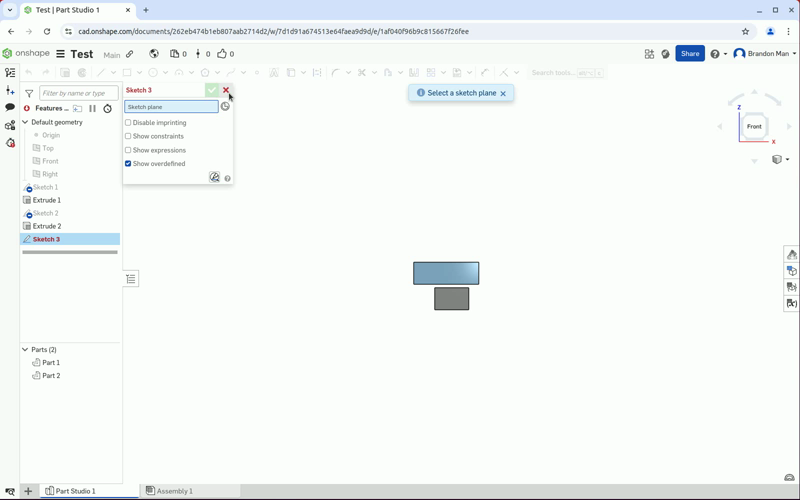
mouse_move(73, 163)
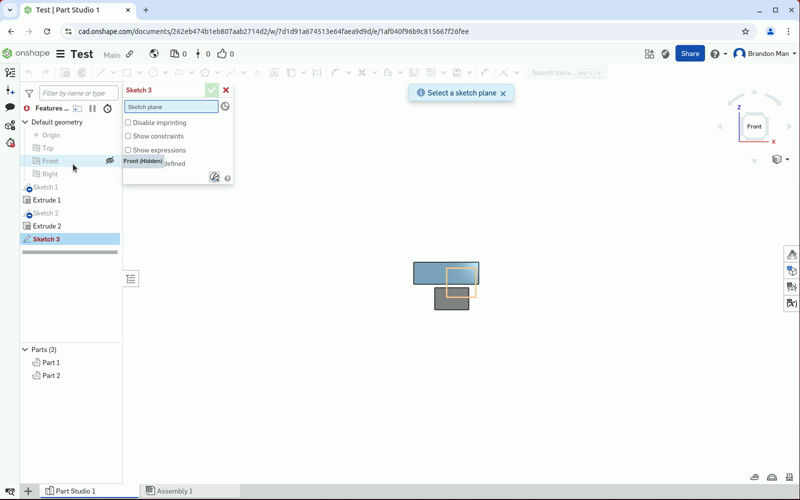
click(73, 163)
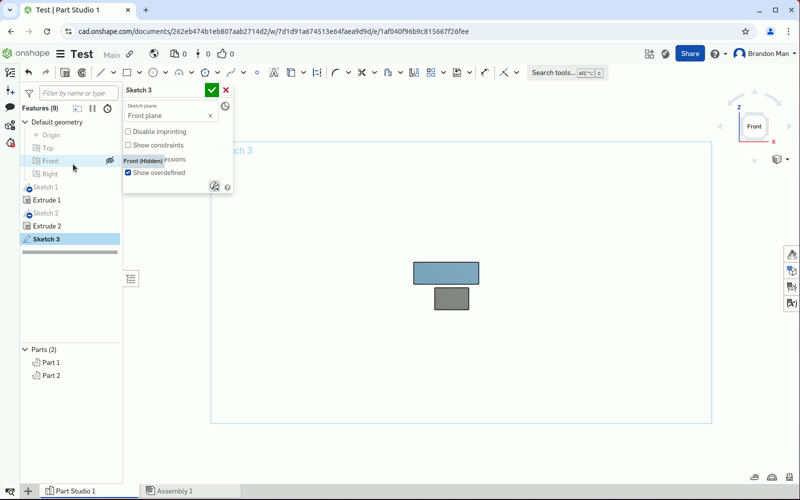
mouse_move(73, 352)
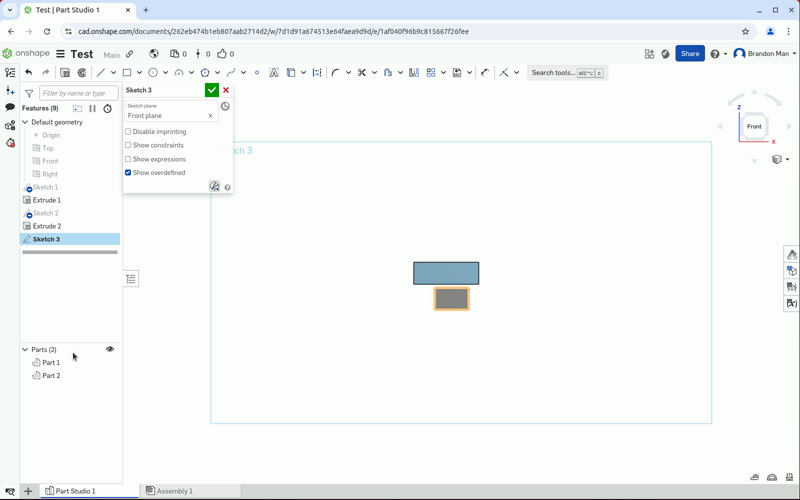
key(y)
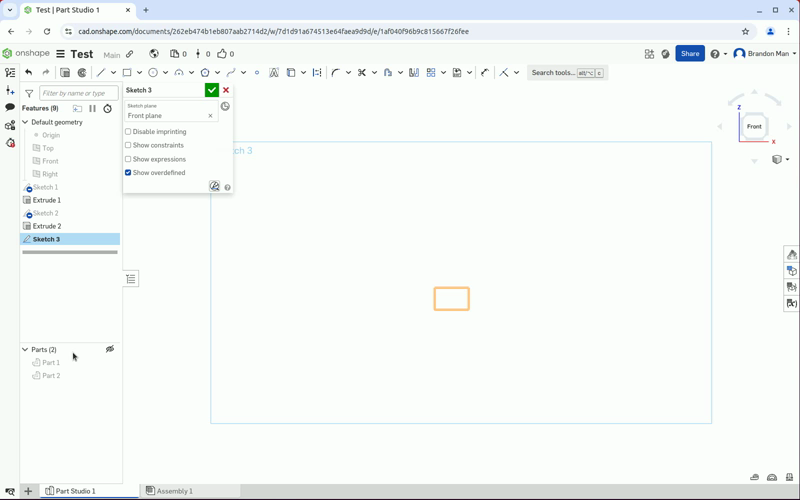
key(l)
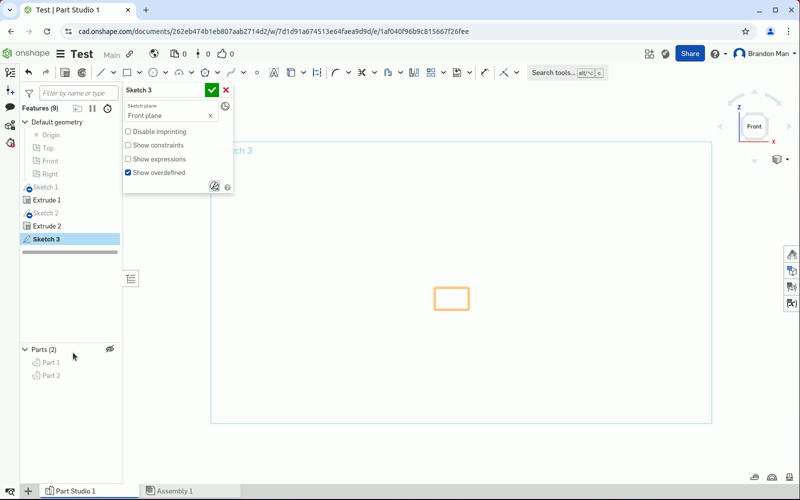
key_down(shift)
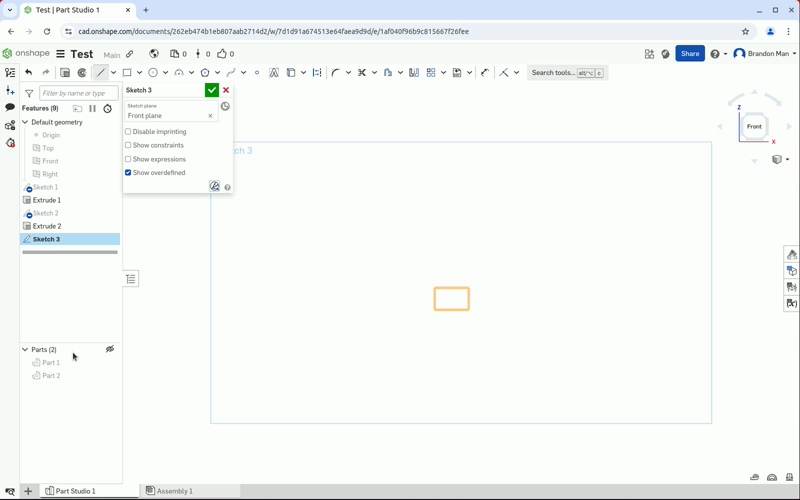
mouse_move(348, 288)
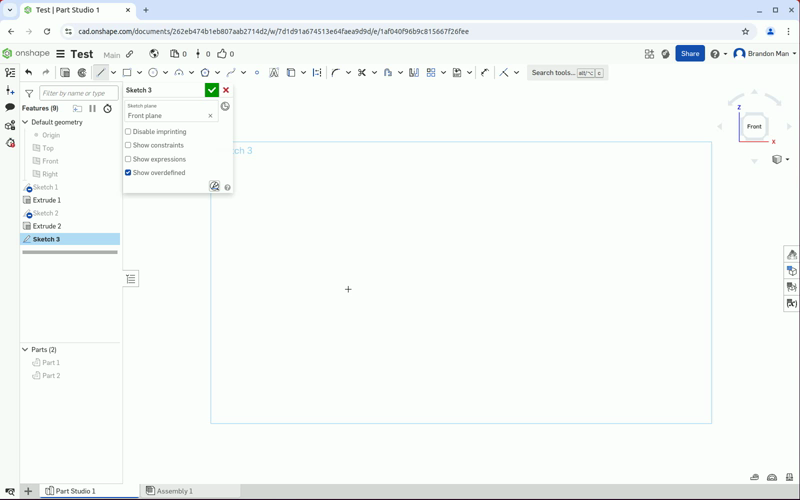
click(348, 288)
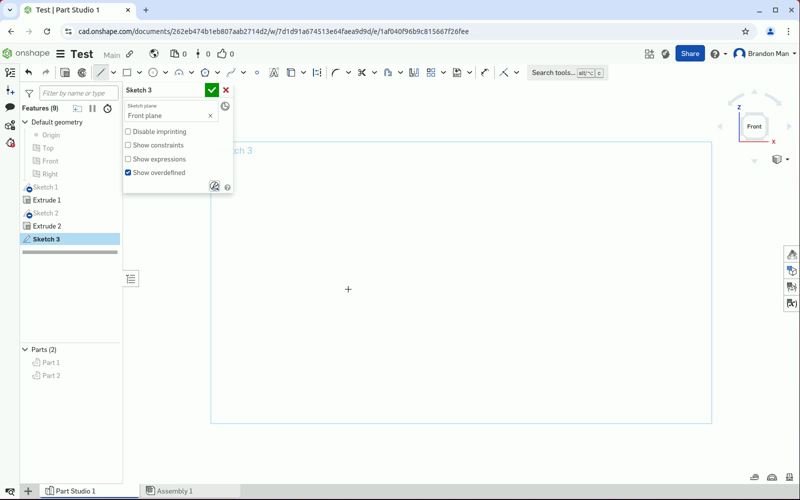
key_up(shift)
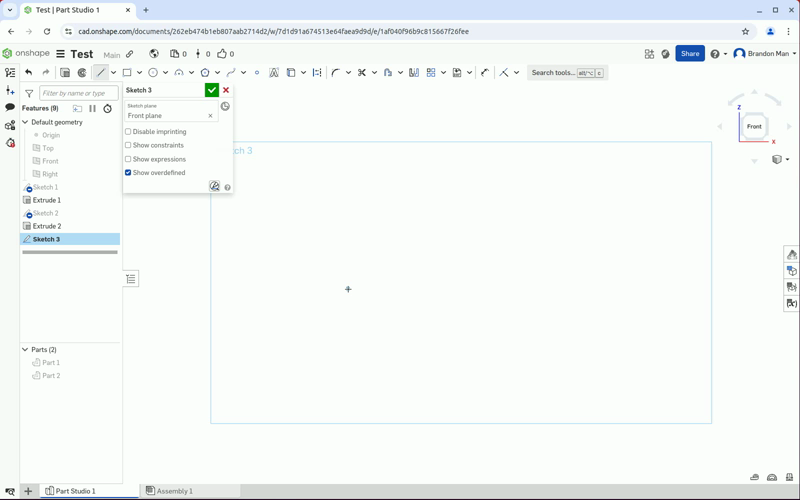
key_down(shift)
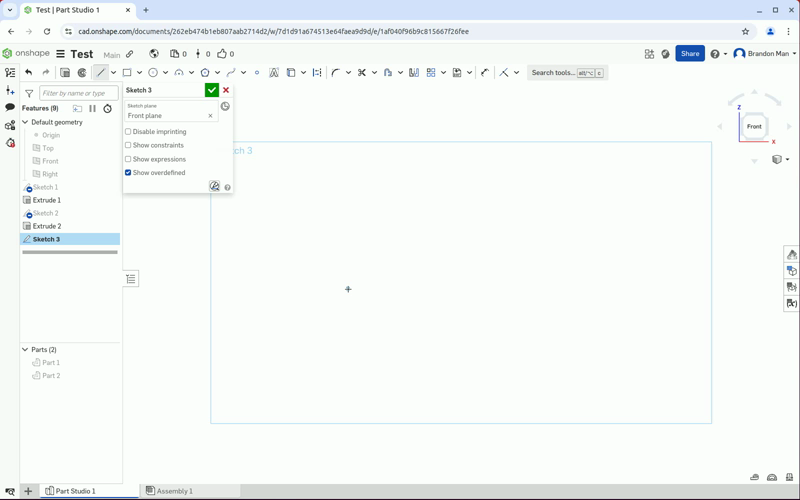
mouse_move(378, 288)
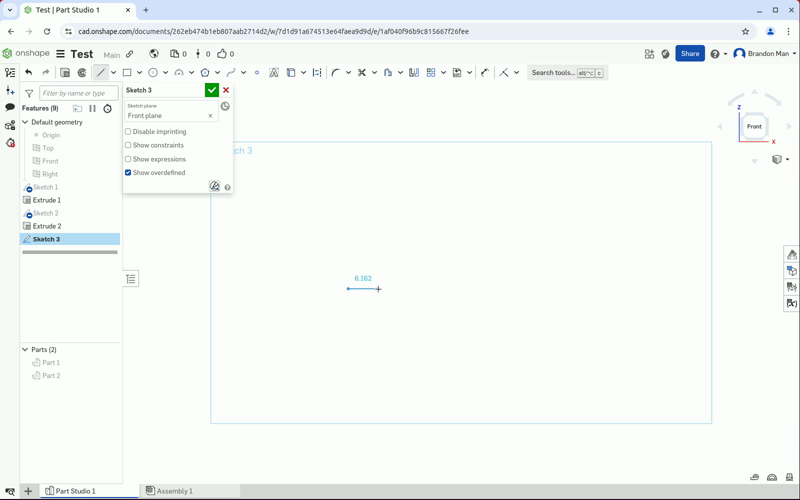
mouse_move(364, 288)
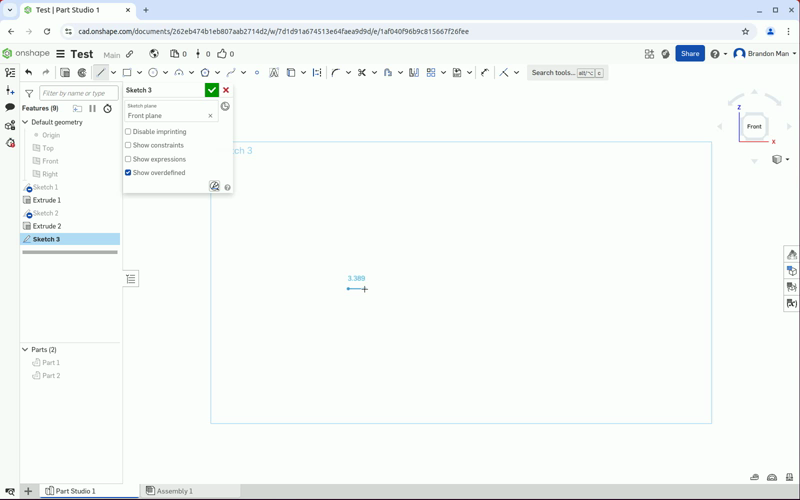
click(364, 288)
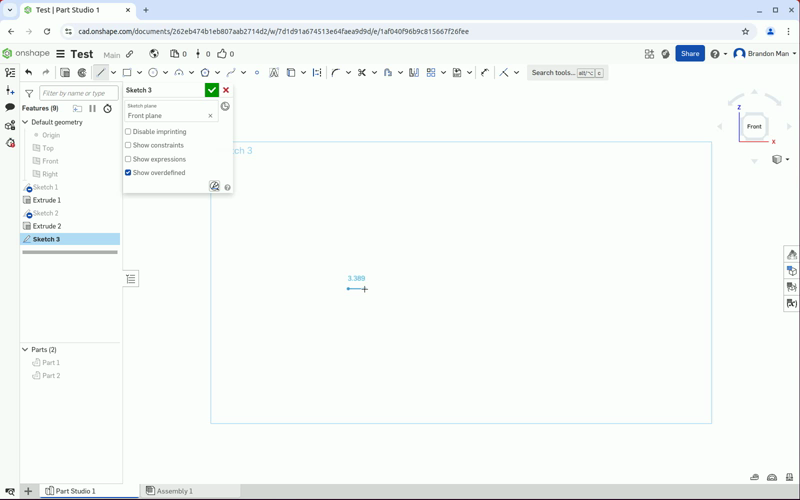
key_up(shift)
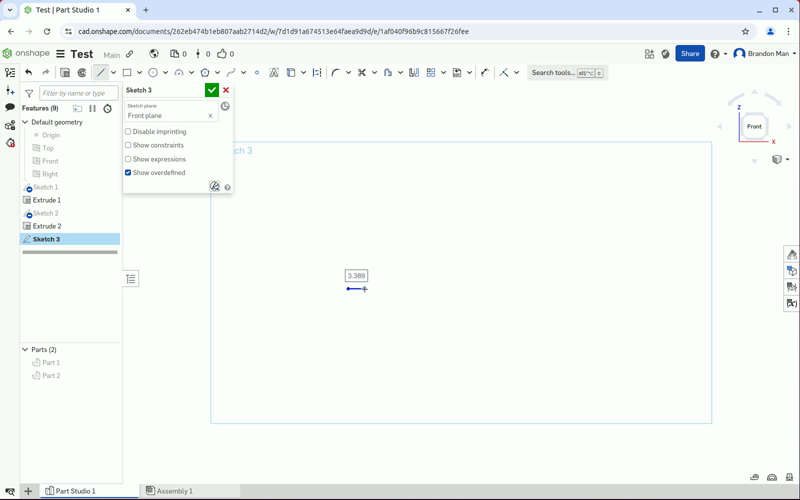
key_down(shift)
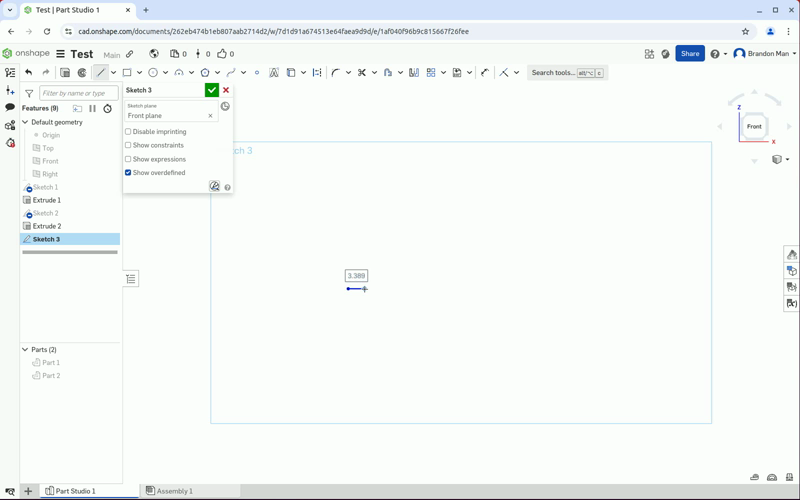
mouse_move(394, 288)
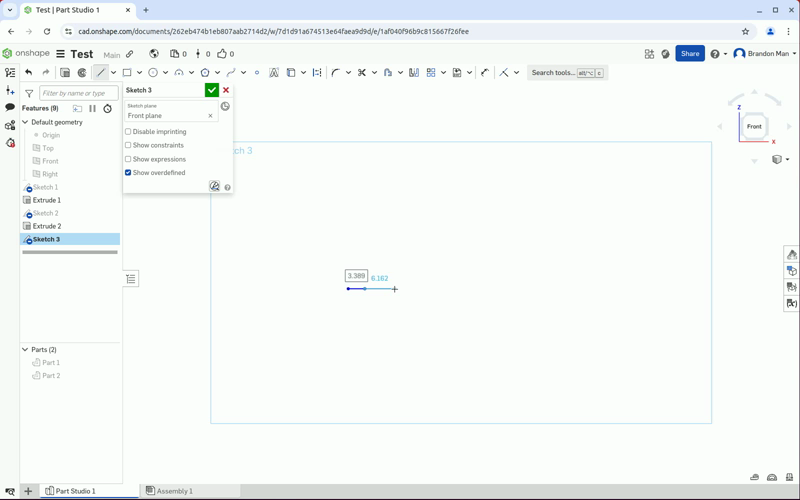
mouse_move(364, 266)
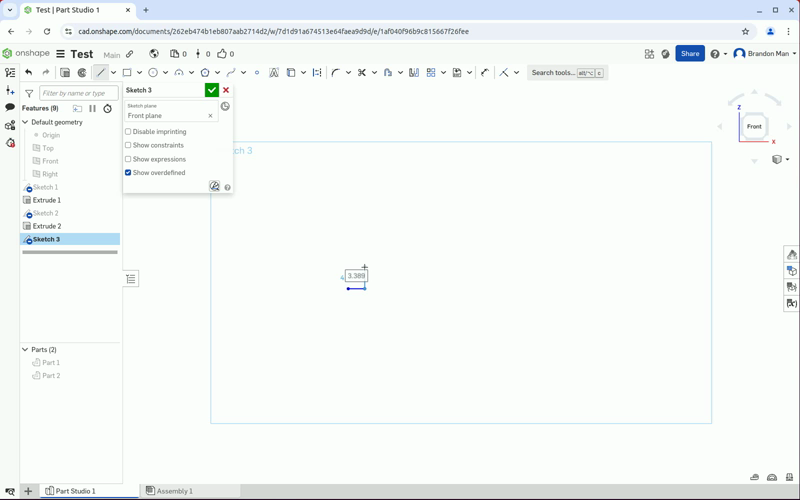
click(364, 266)
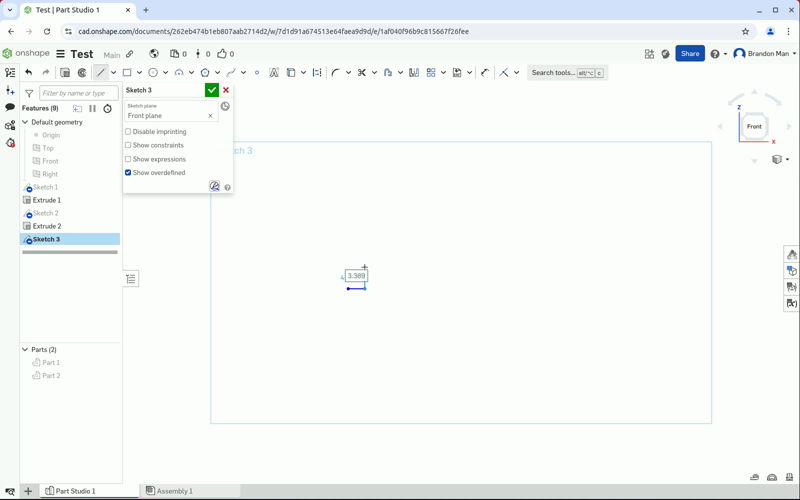
key_up(shift)
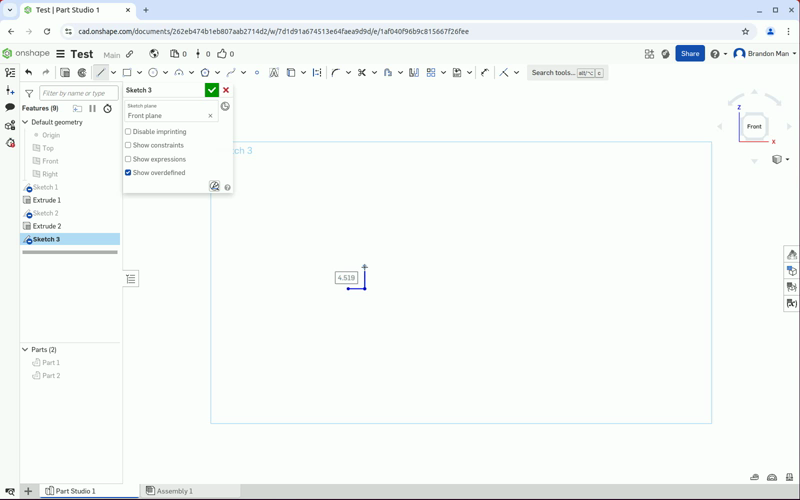
key_down(shift)
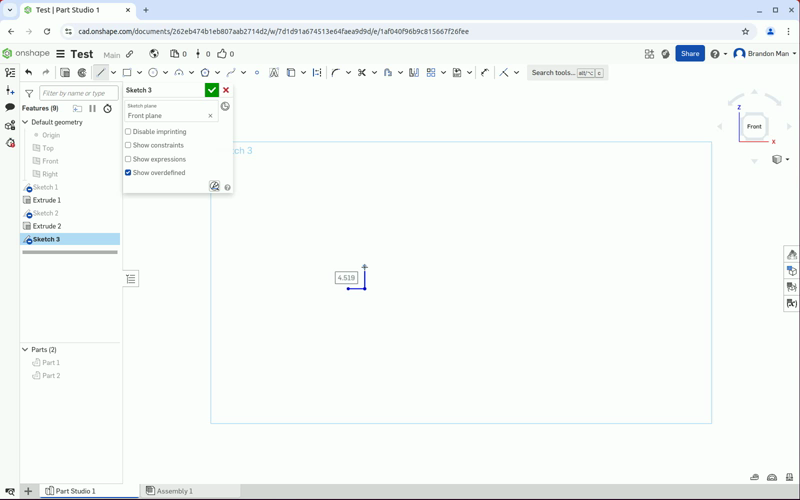
mouse_move(394, 266)
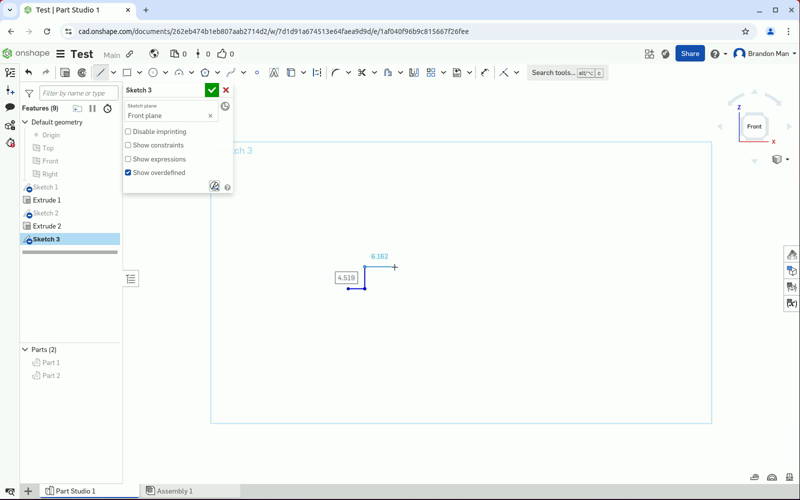
mouse_move(348, 266)
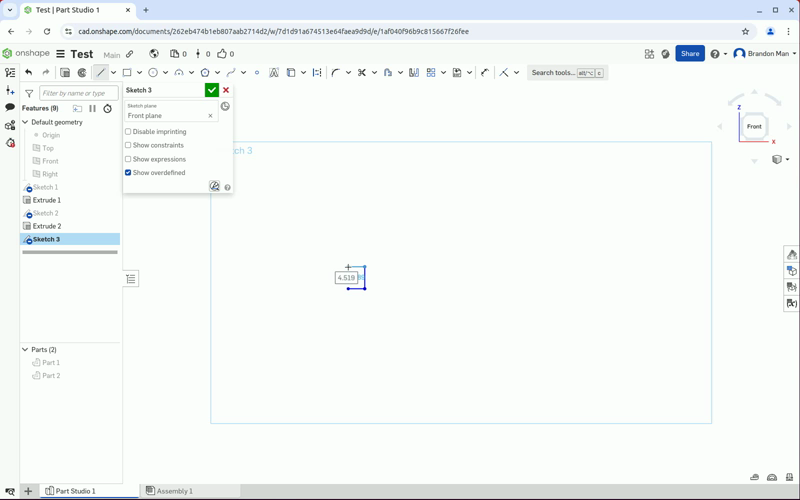
click(348, 266)
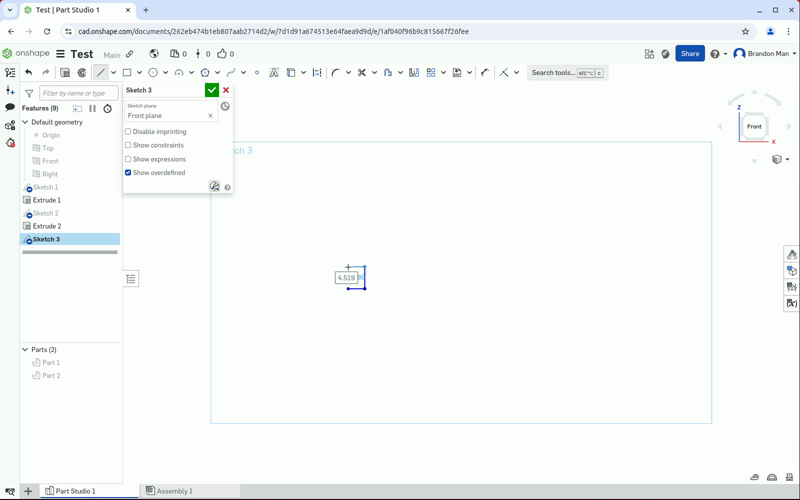
key_up(shift)
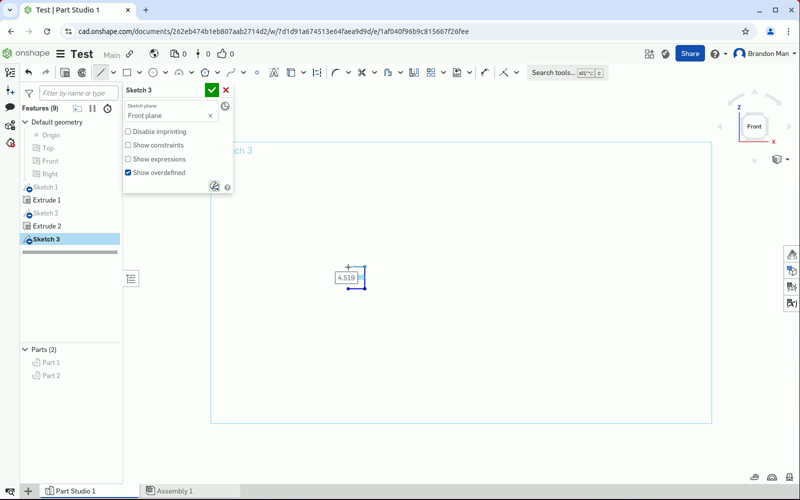
mouse_move(378, 266)
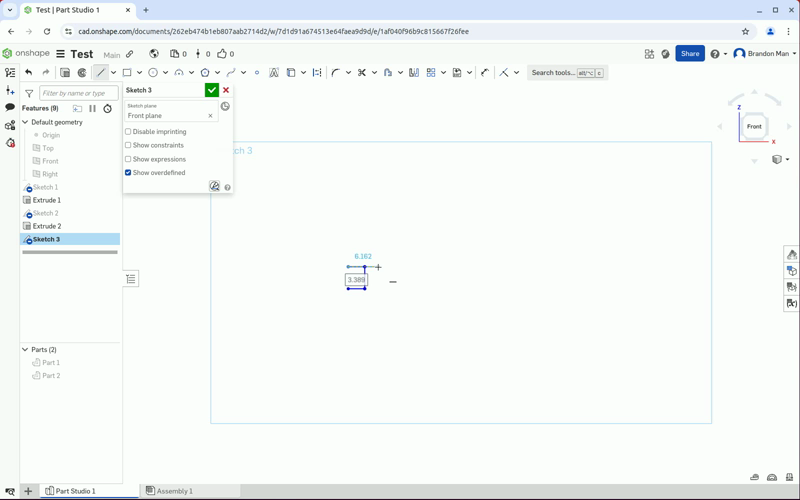
key_down(shift)
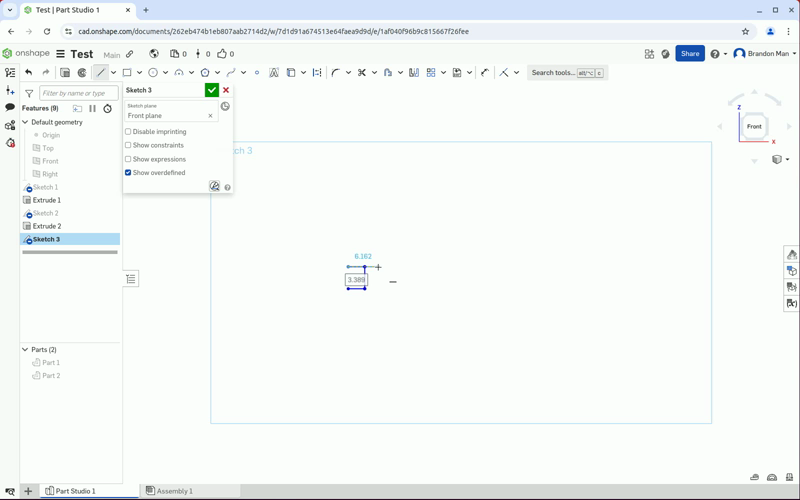
mouse_move(348, 288)
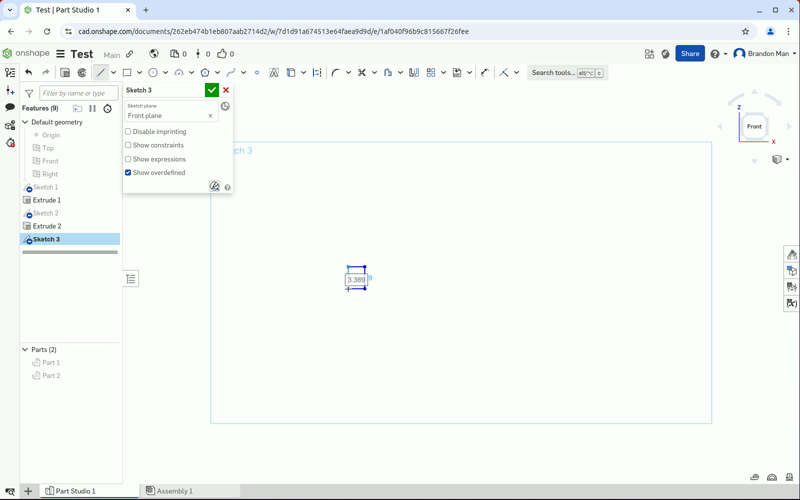
key_up(shift)
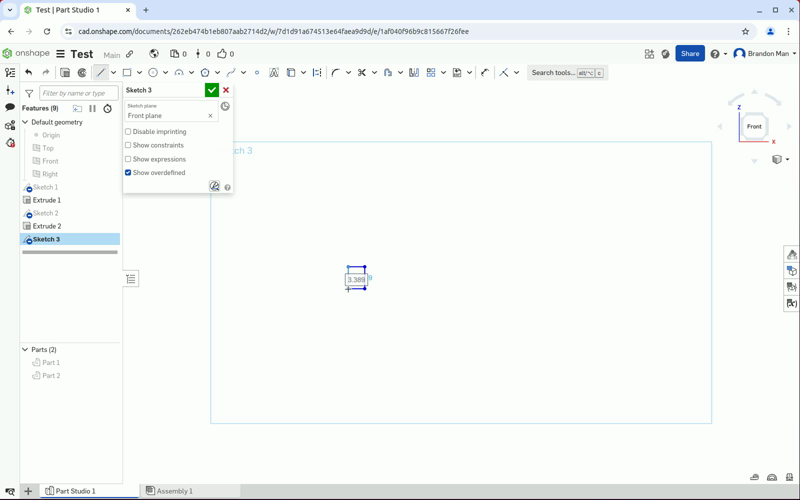
click(348, 288)
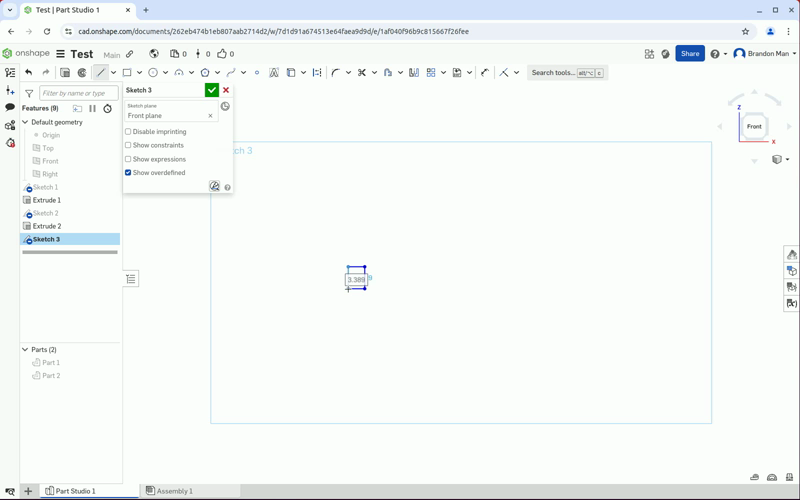
key(esc)
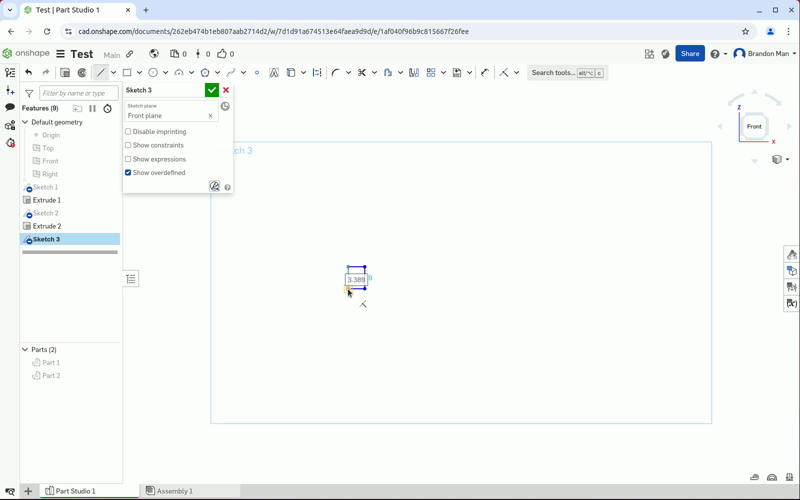
mouse_move(359, 267)
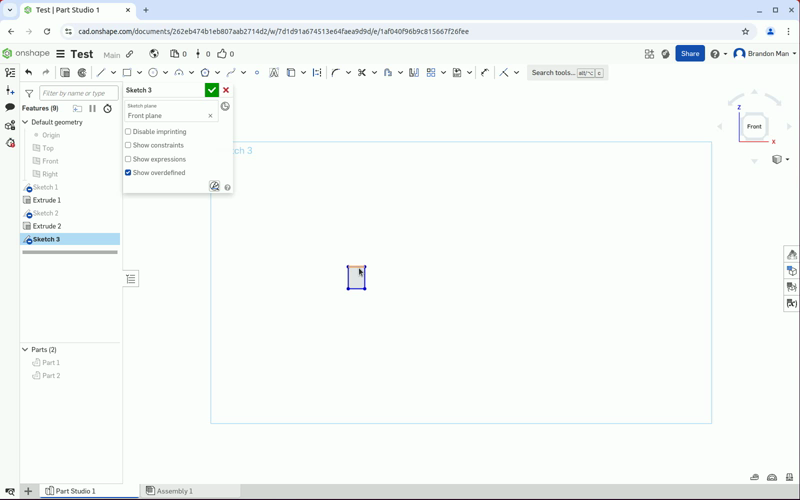
scroll(6)
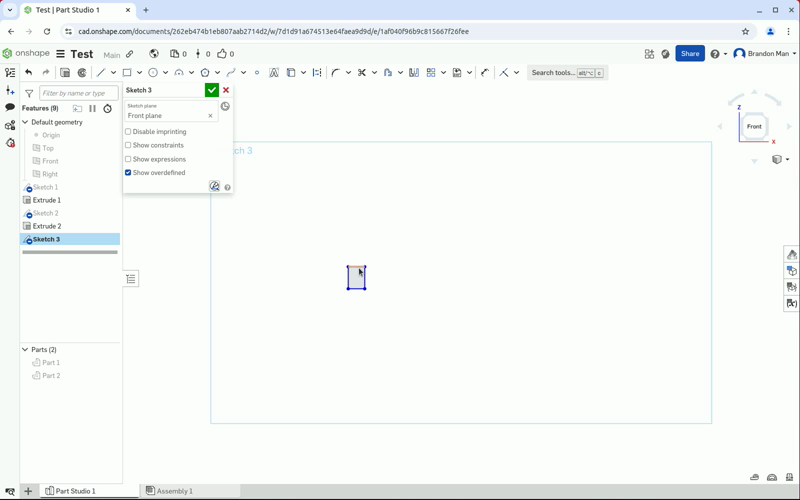
scroll(6)
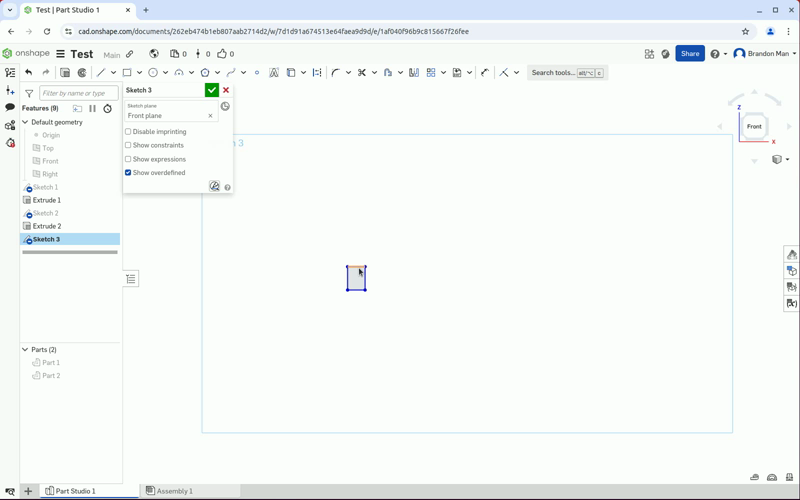
scroll(6)
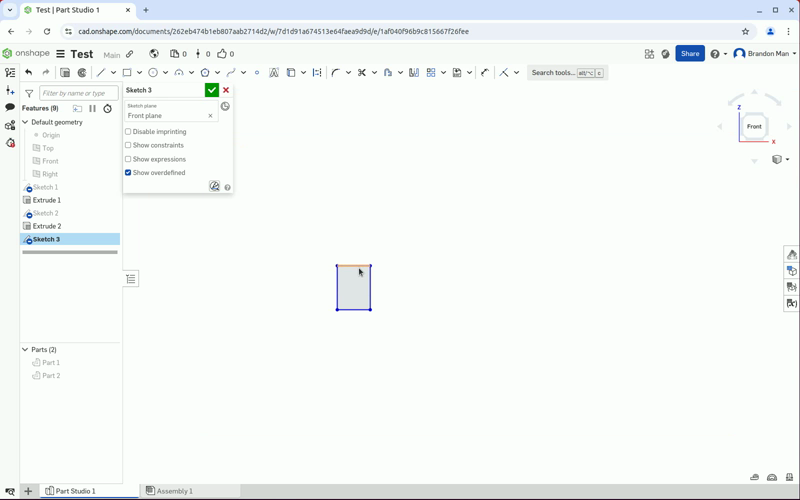
scroll(6)
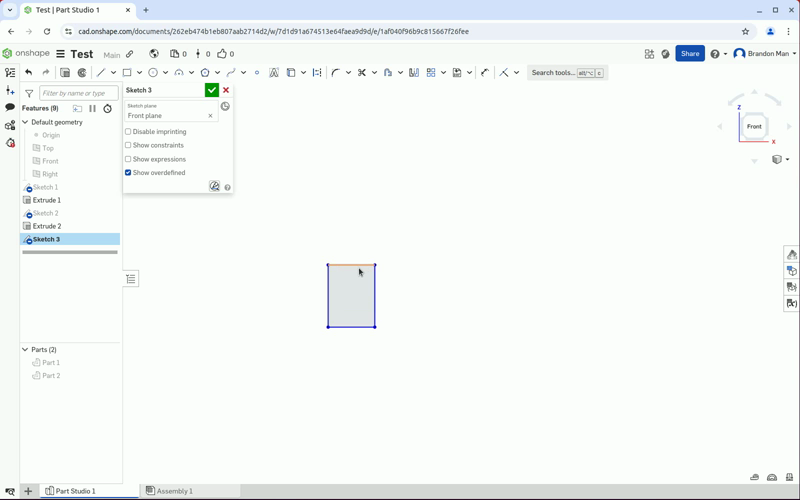
scroll(6)
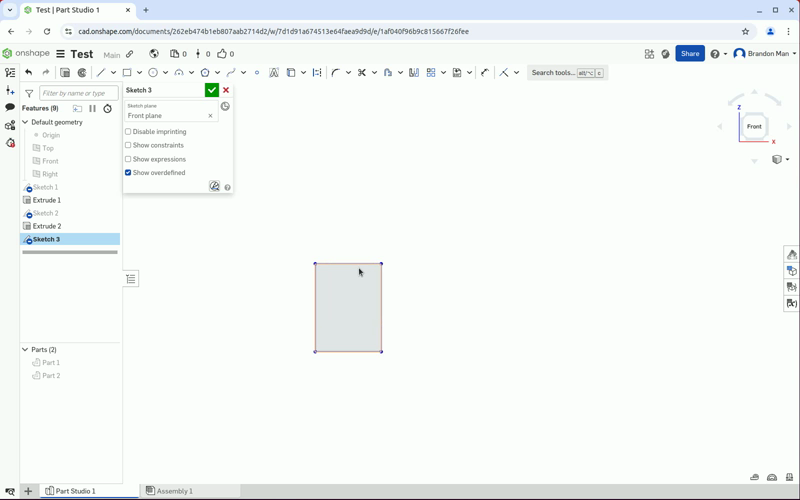
scroll(6)
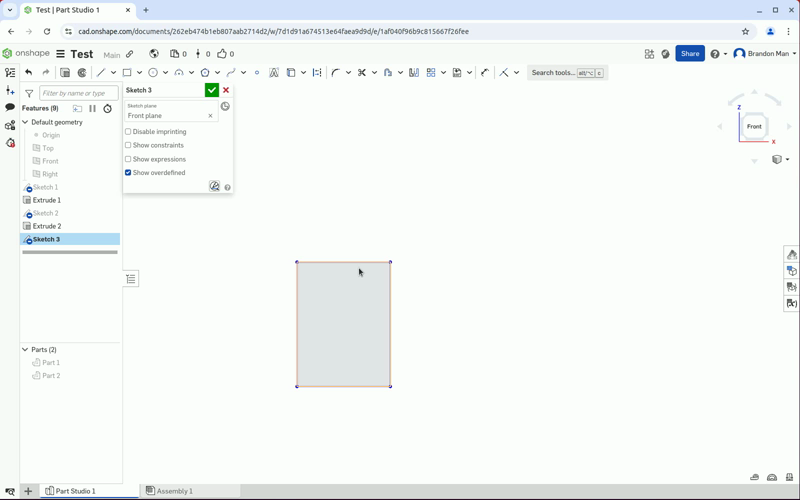
scroll(6)
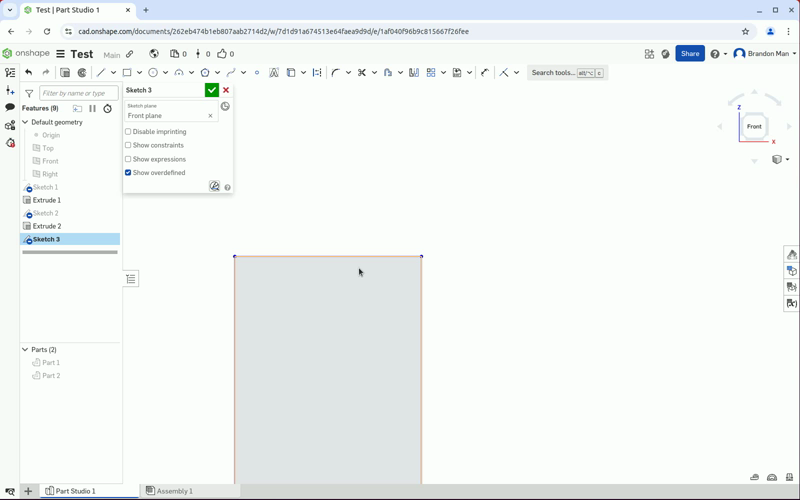
click(359, 267)
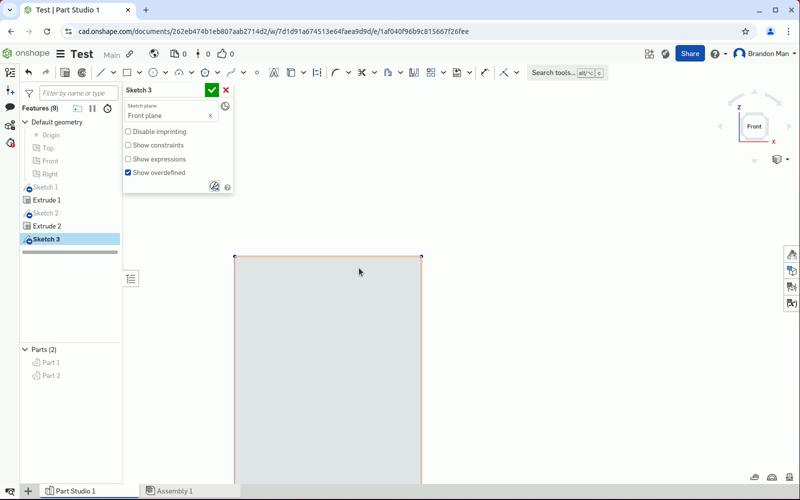
scroll(-6)
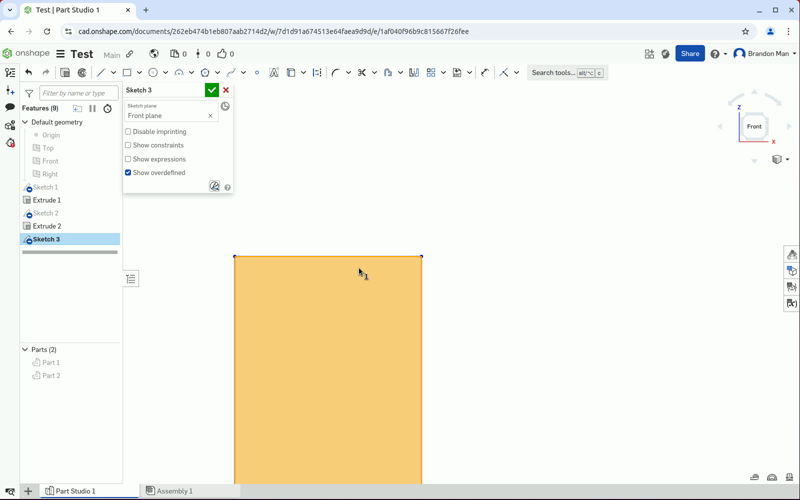
scroll(-6)
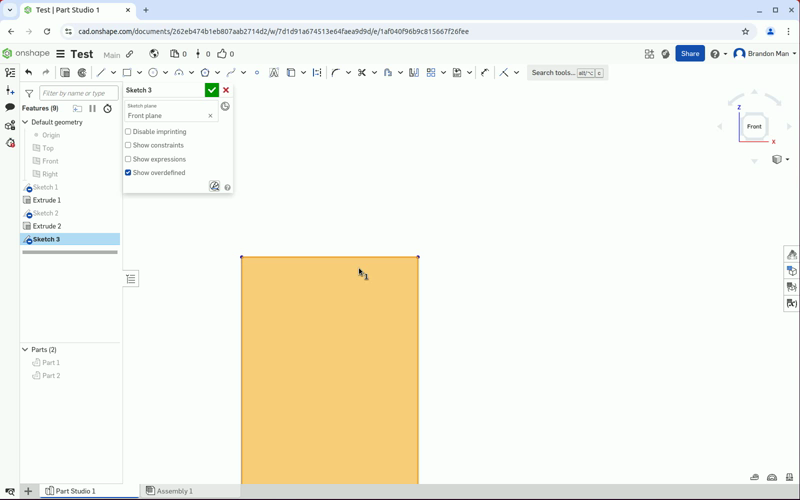
scroll(-6)
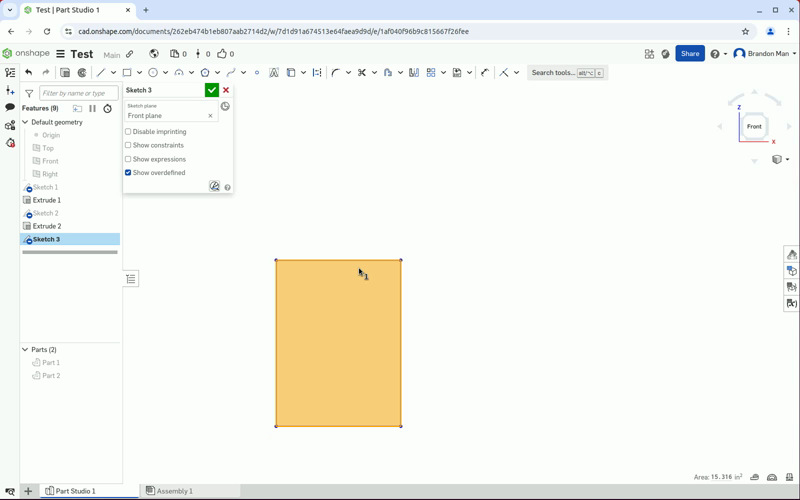
scroll(-6)
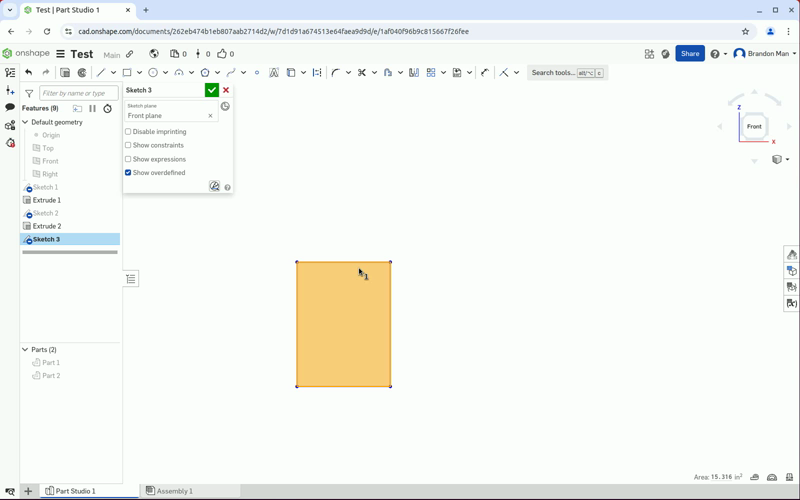
scroll(-6)
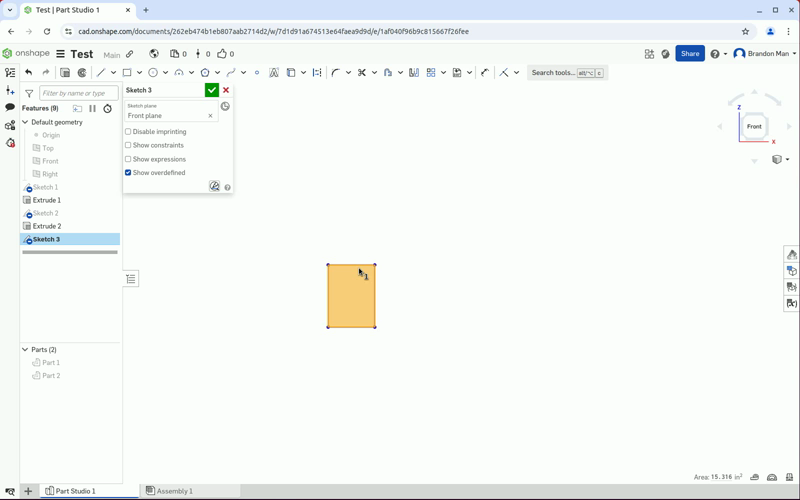
scroll(-6)
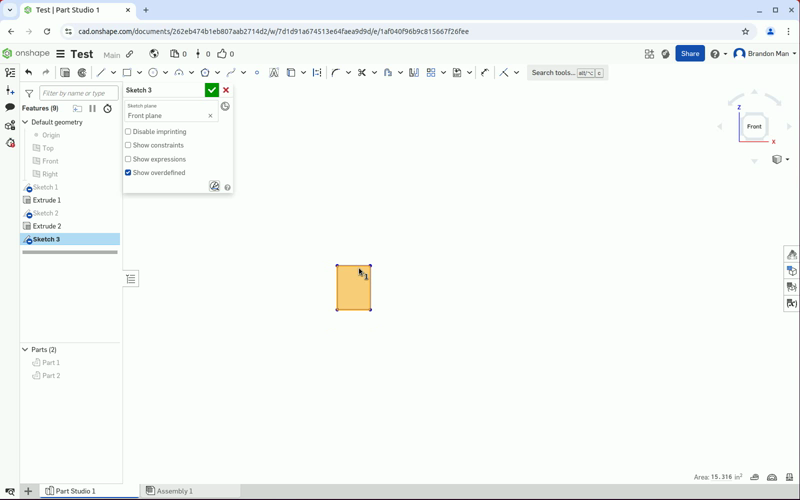
scroll(-6)
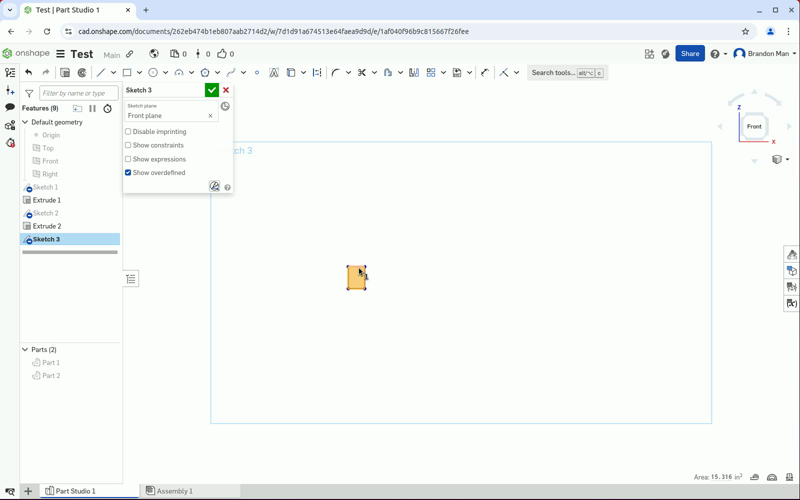
mouse_move(73, 352)
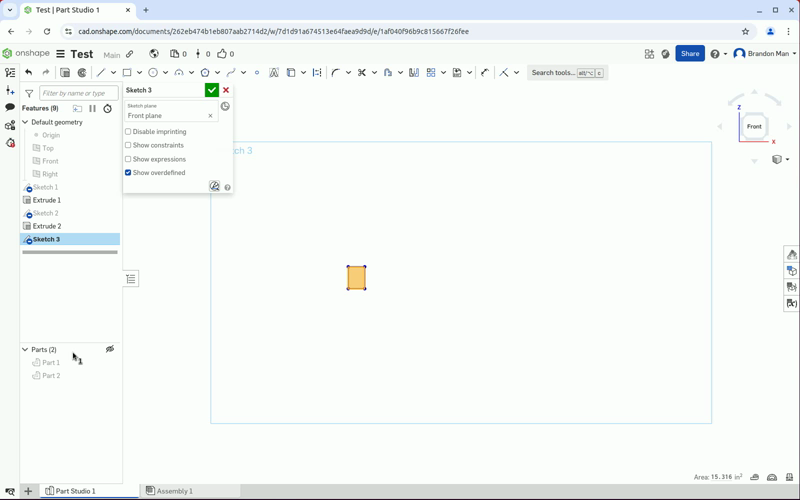
key(shift+y)
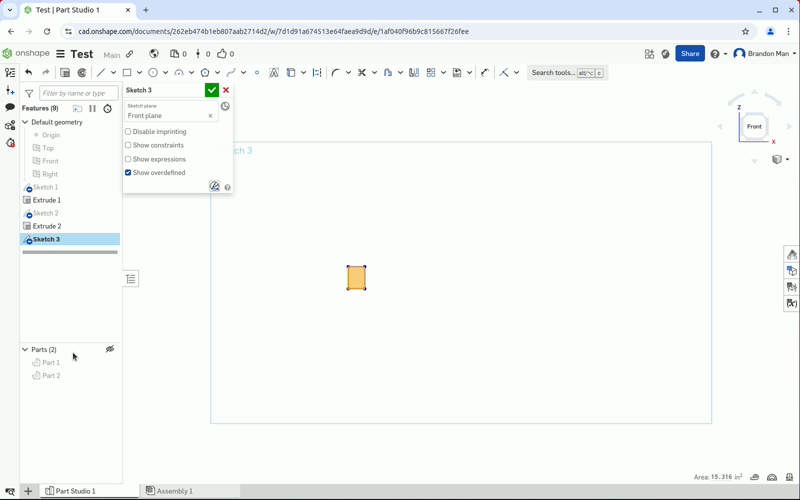
key(shift+e)
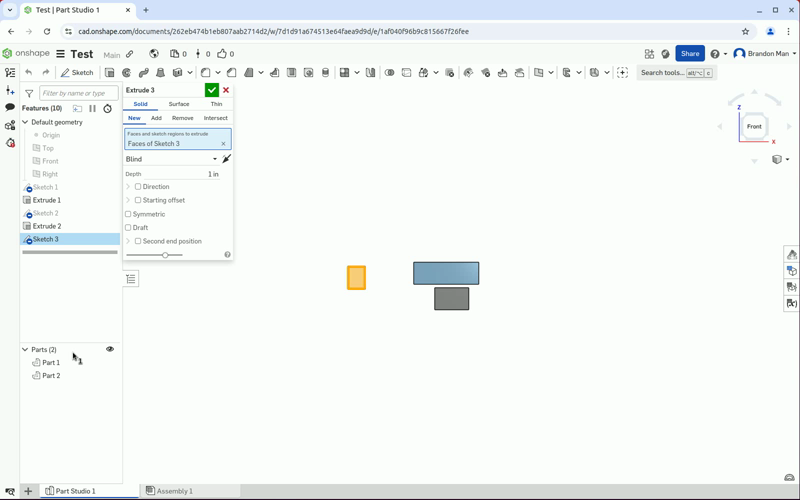
mouse_move(143, 106)
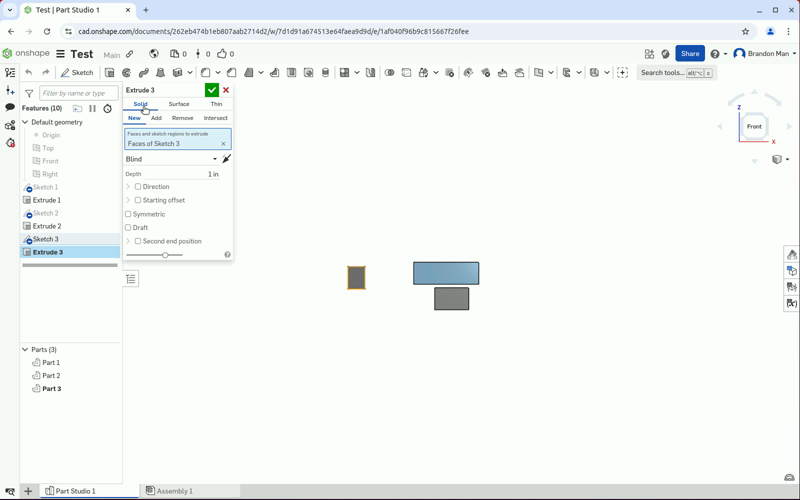
click(143, 106)
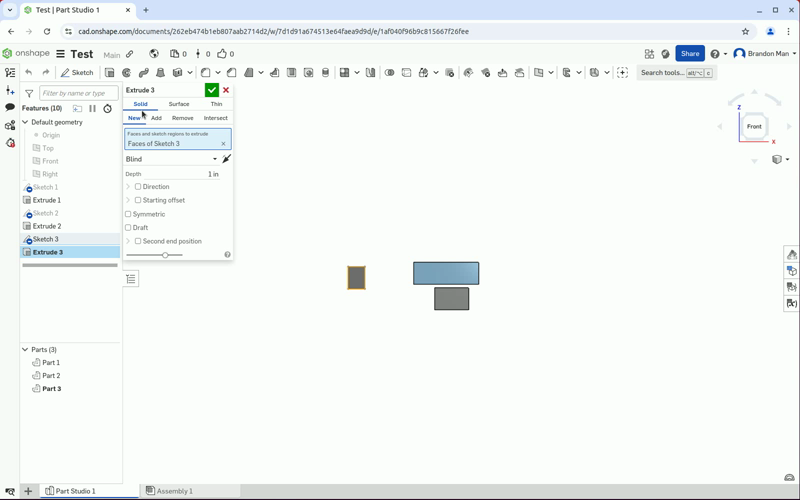
mouse_move(137, 120)
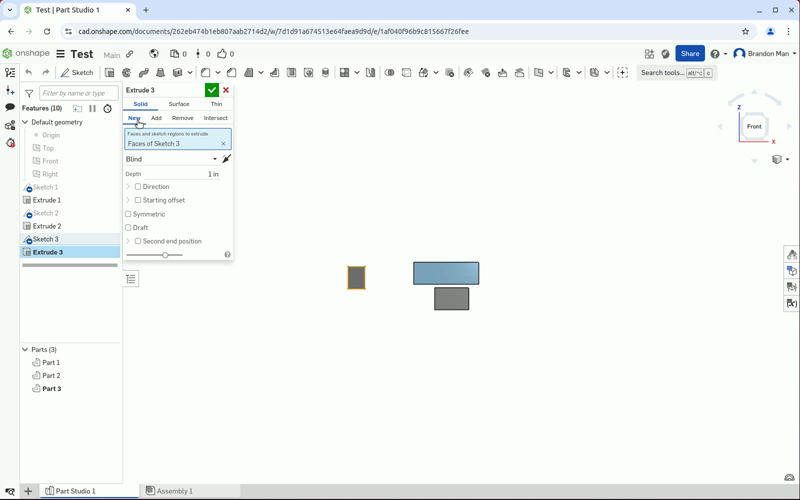
click(137, 120)
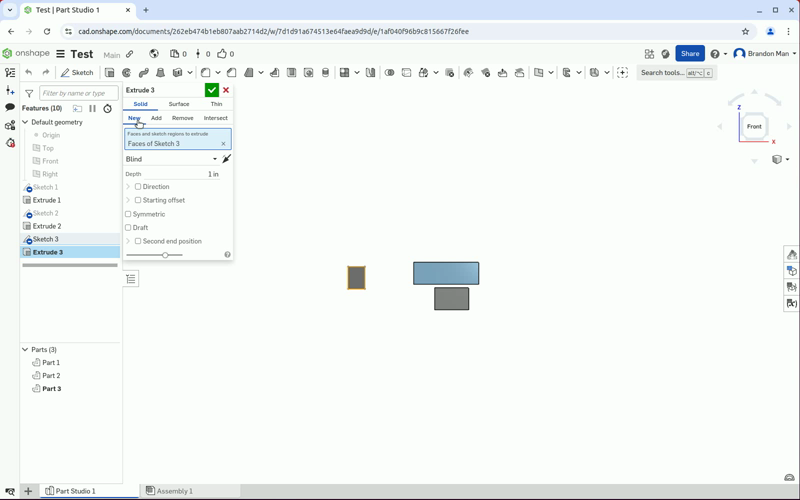
key(tab, 4)
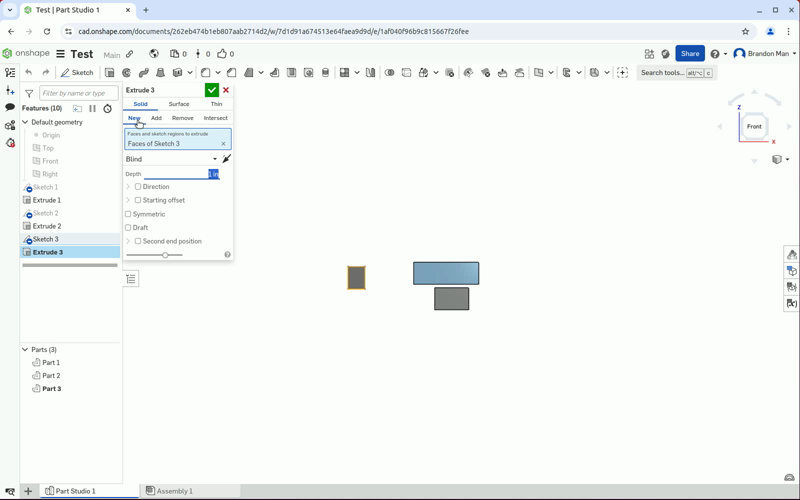
text(2.166)
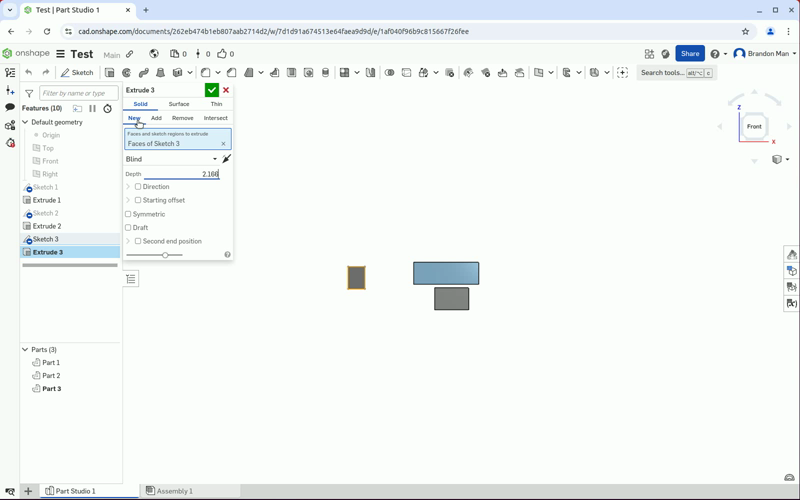
key(enter)
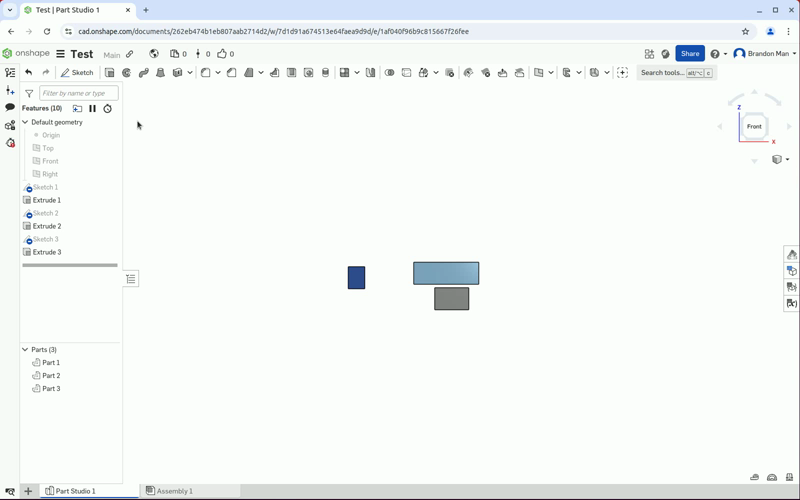
key(shift+h)
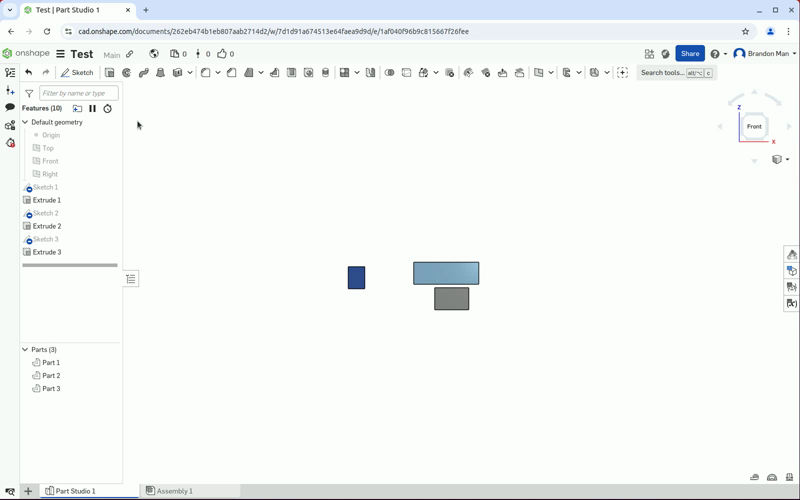
key(shift+h)
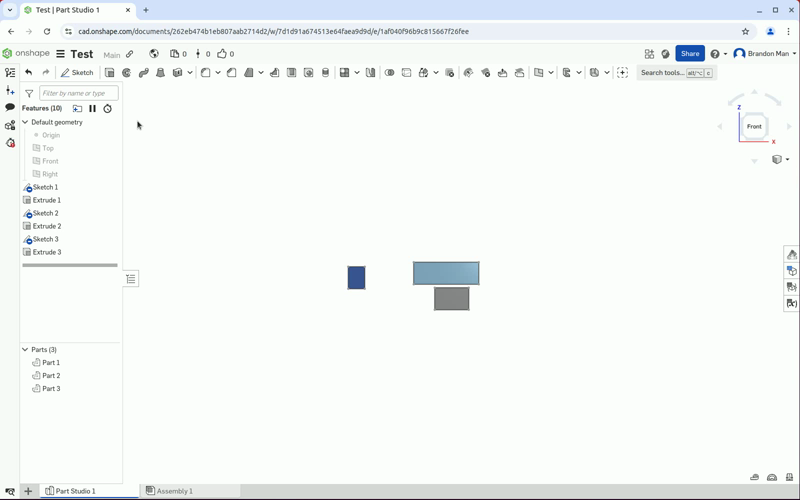
key(shift+7)
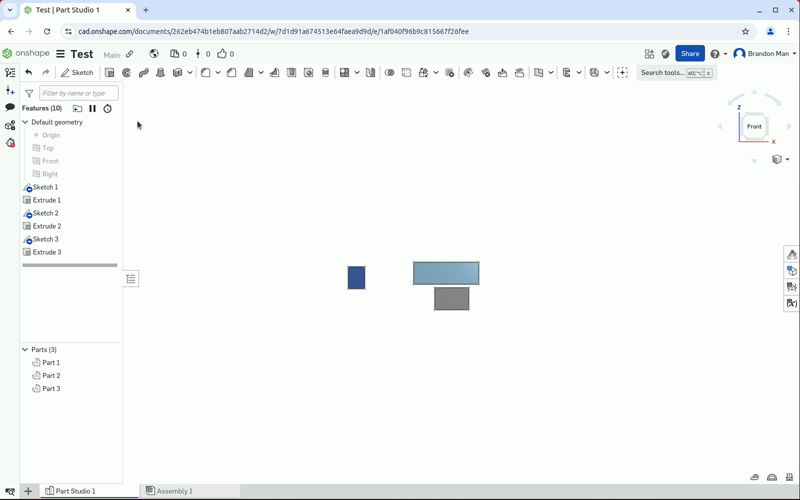
key(left, 2)
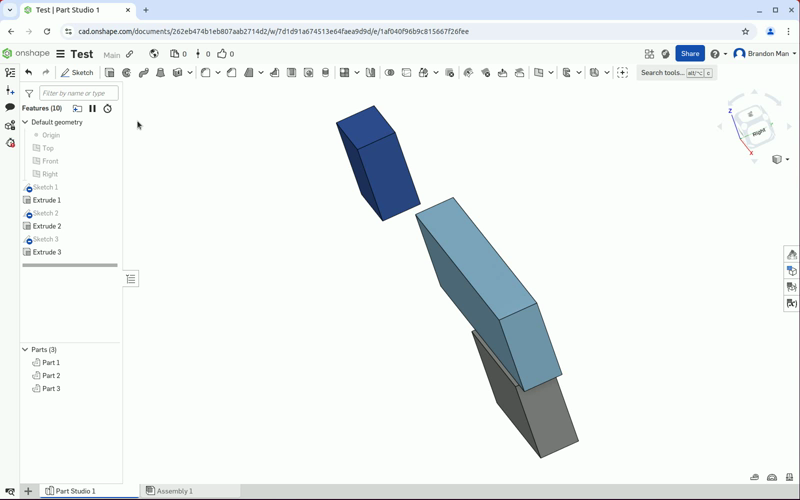
key(down, 2)
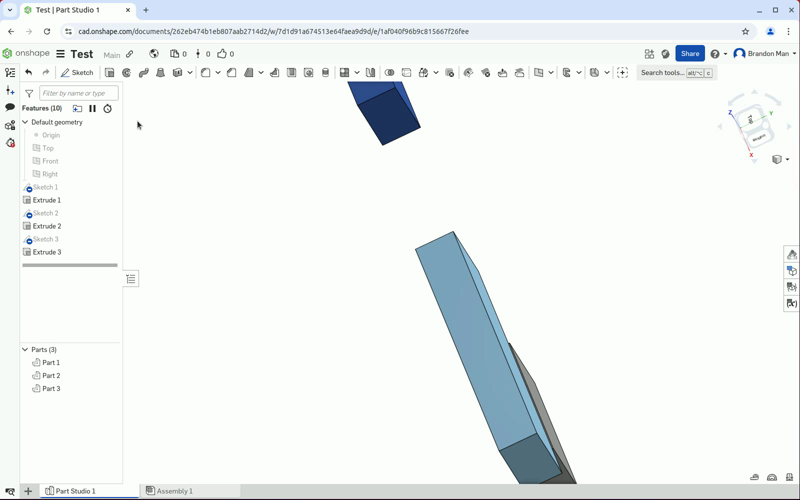
key(up, 2)
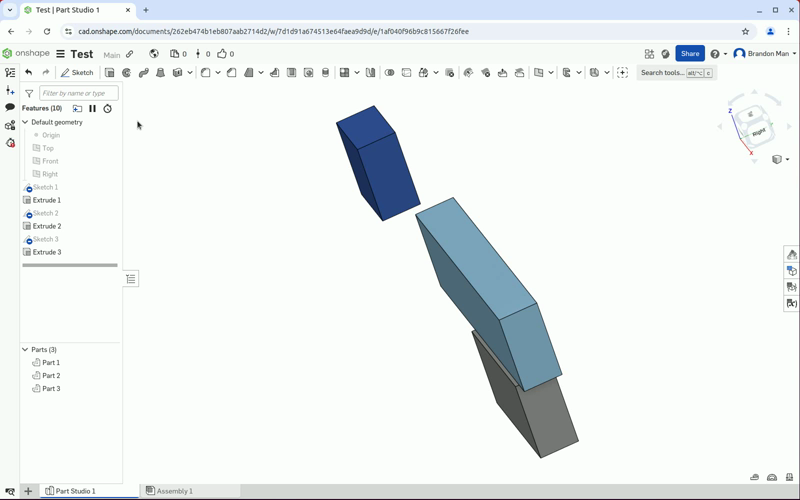
key(right, 2)
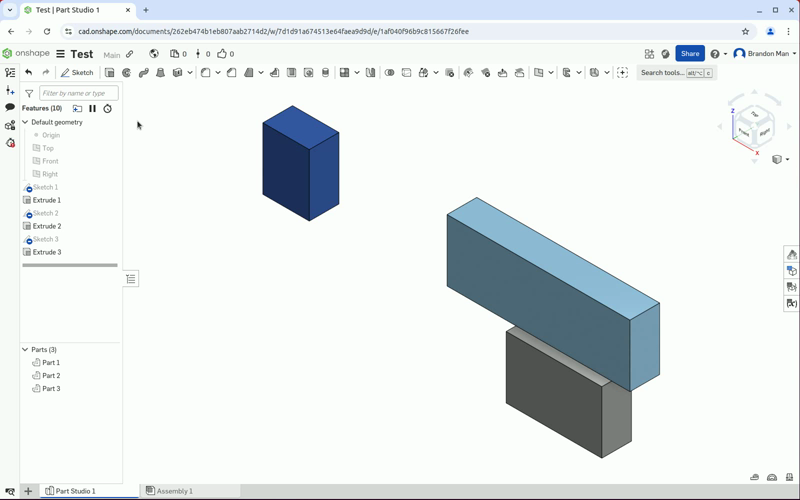
mouse_move(73, 189)
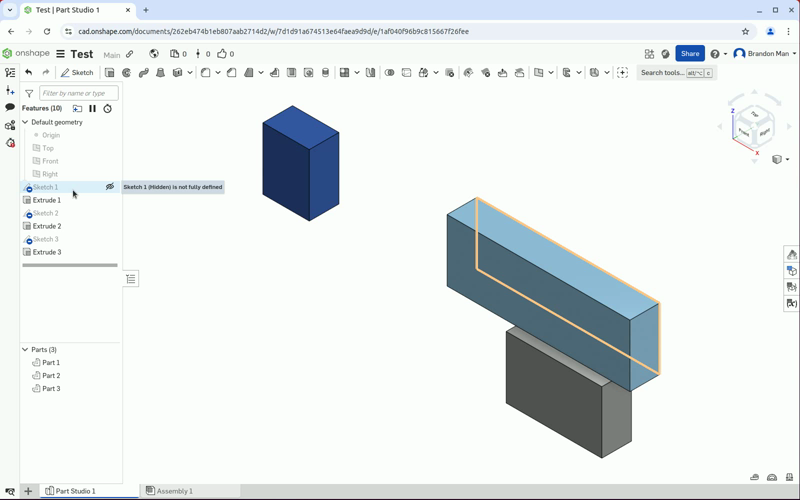
click(73, 189)